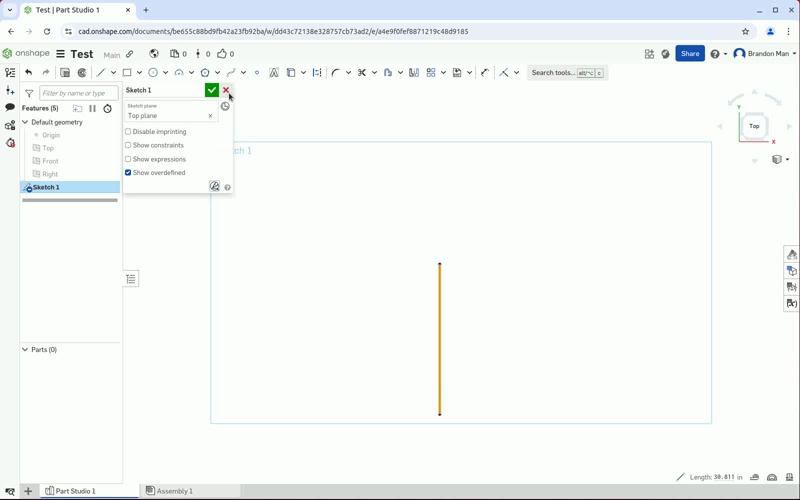
key(shift+h)
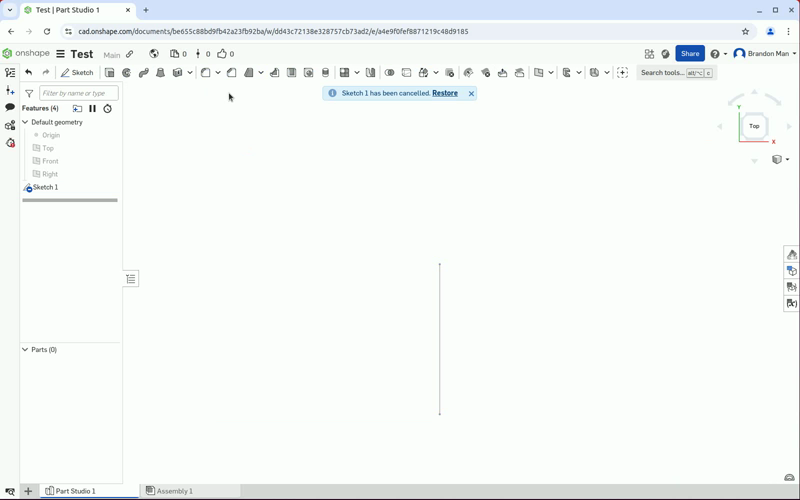
mouse_move(73, 352)
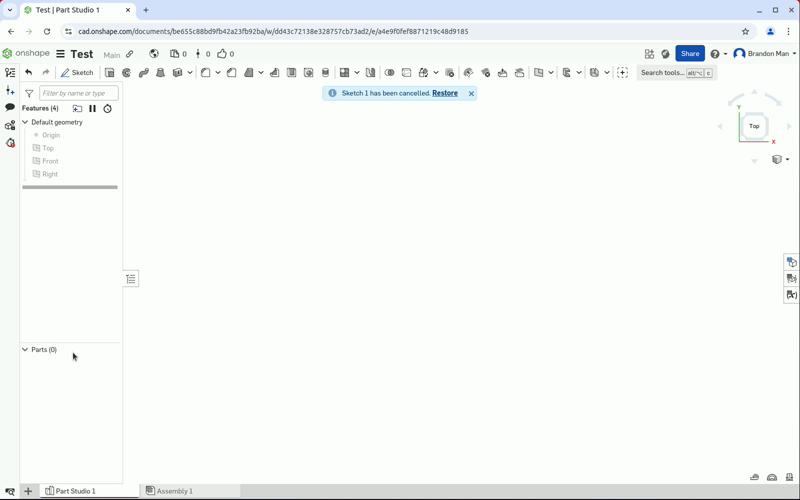
key(y)
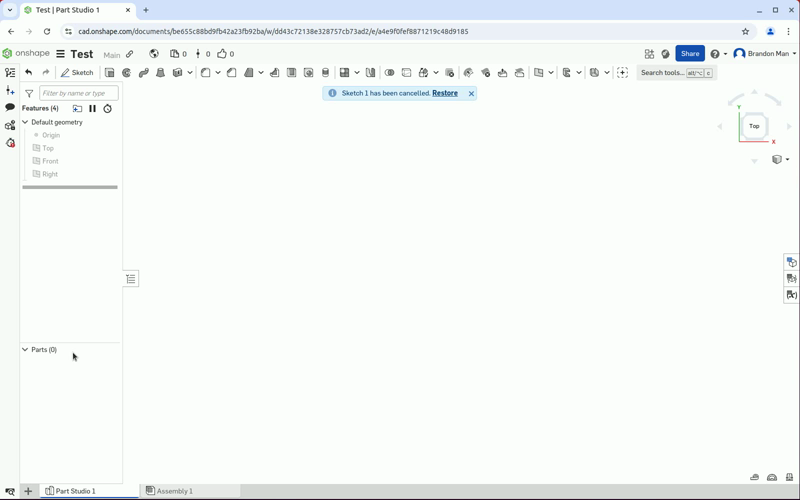
key(shift+p)
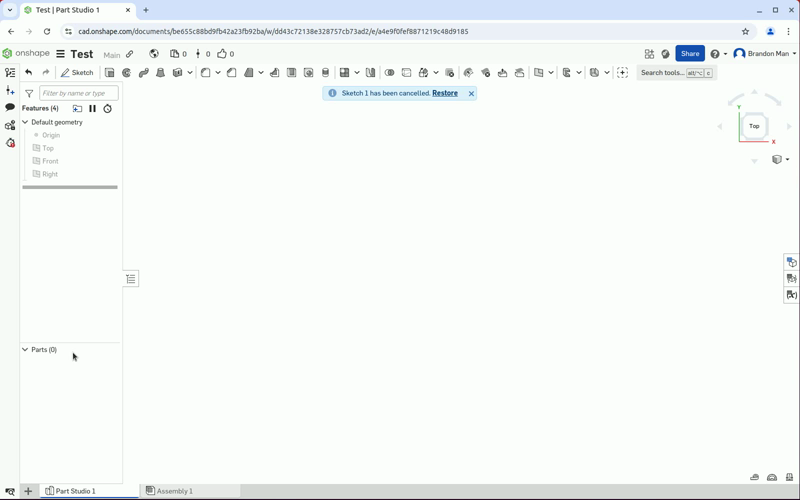
key(space)
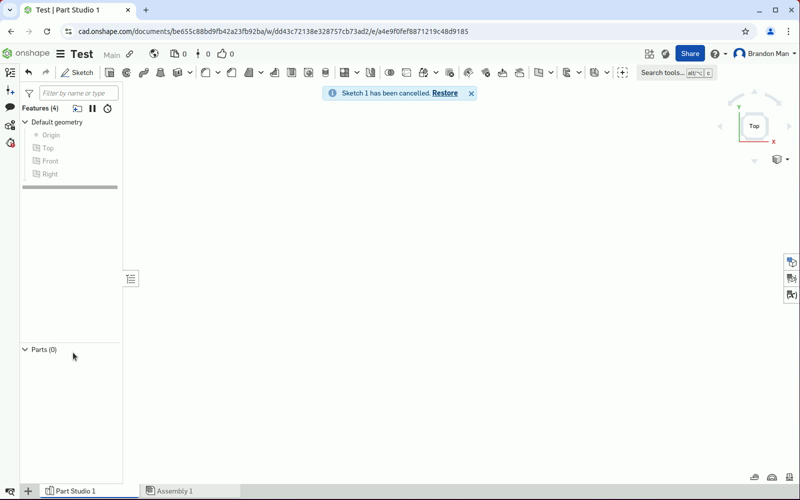
key_down(shift)
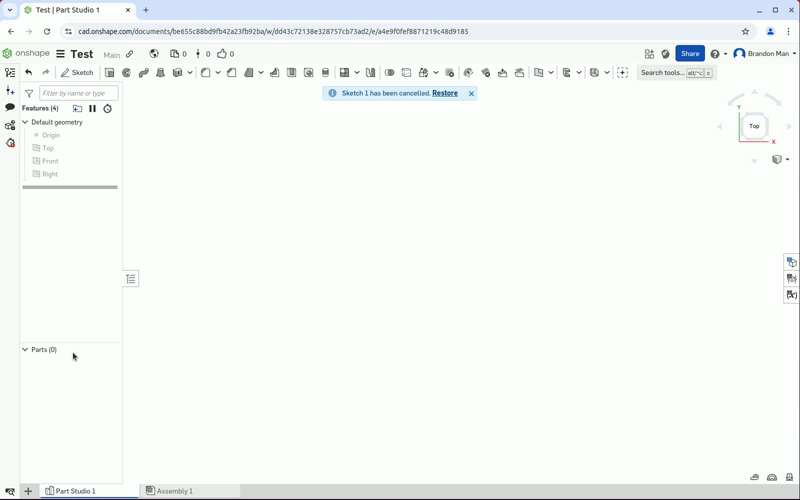
key(up)
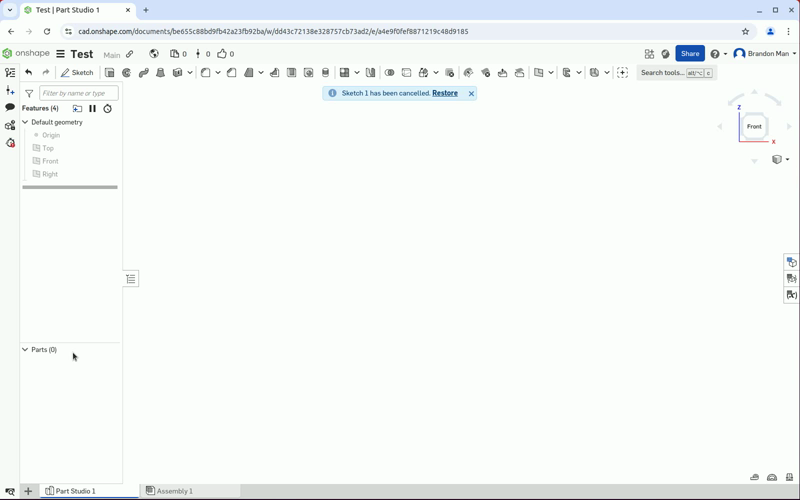
key_up(shift)
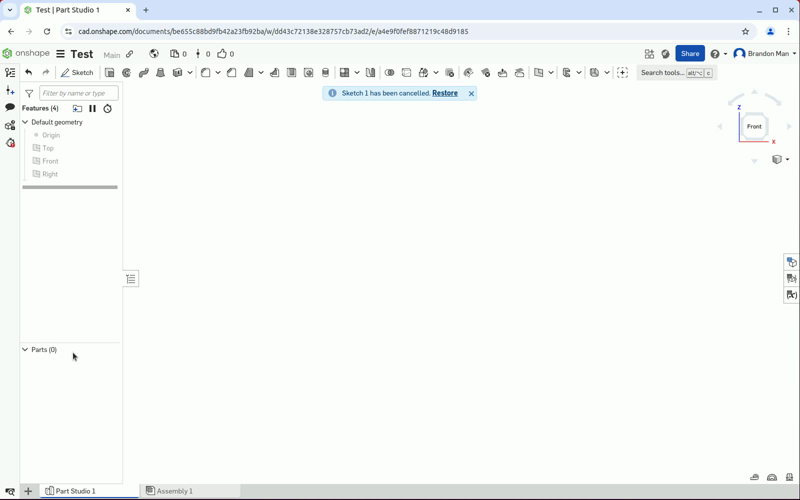
mouse_move(73, 352)
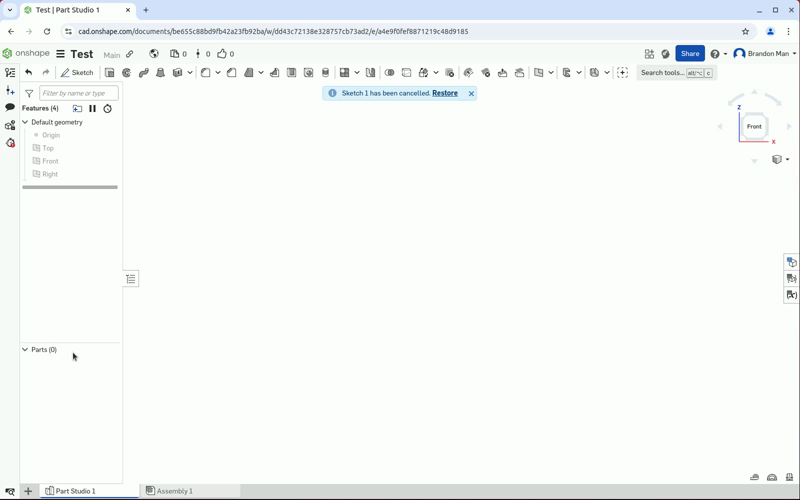
key(shift+y)
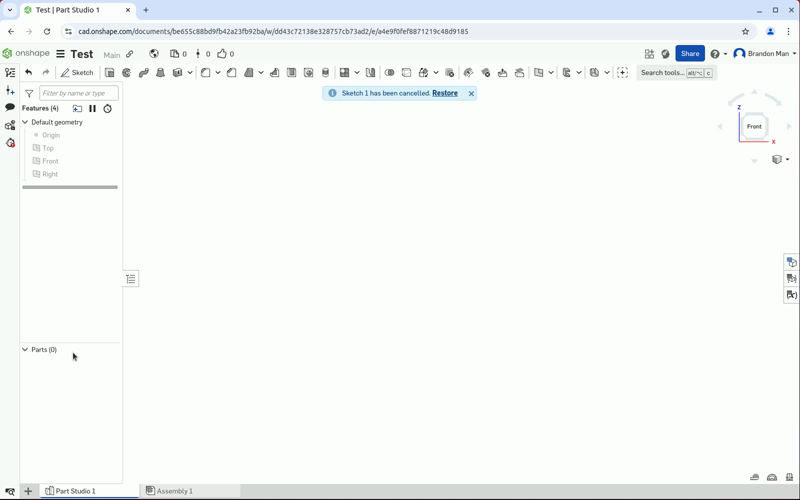
key(shift+s)
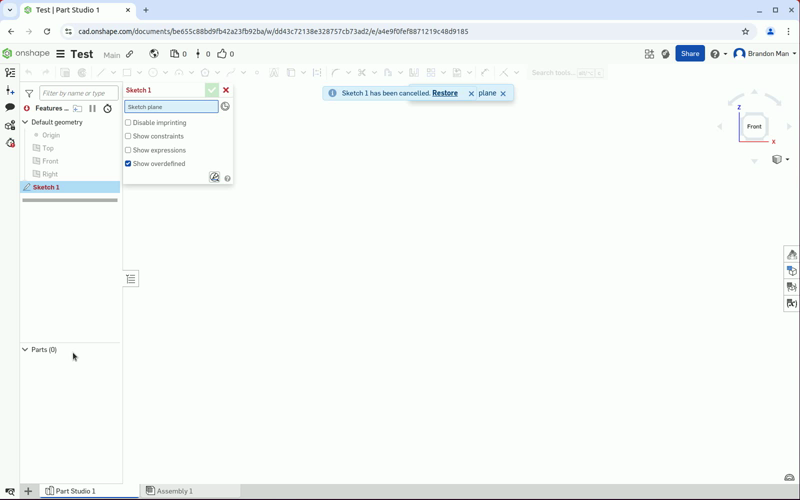
mouse_move(73, 163)
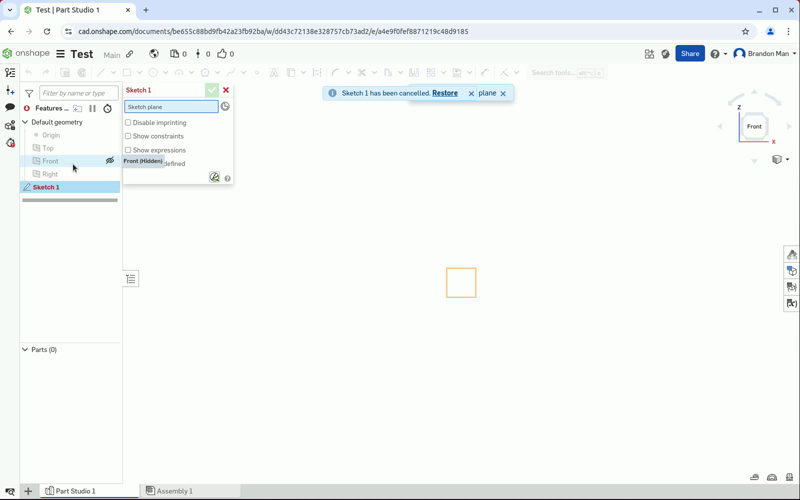
click(73, 163)
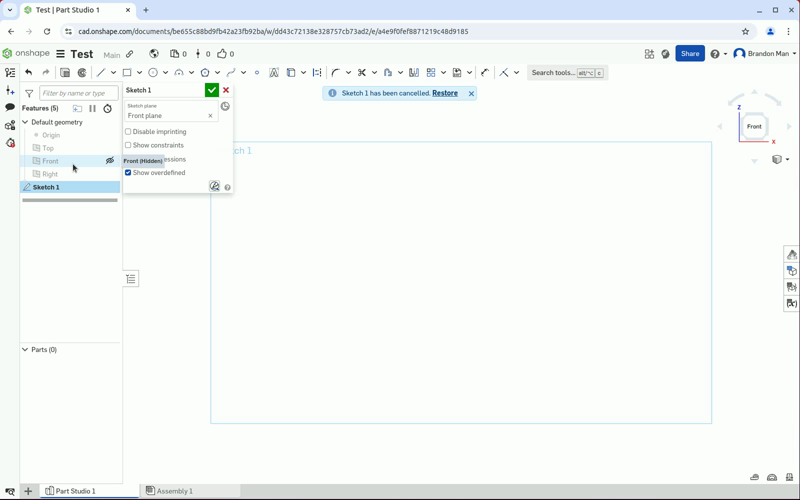
mouse_move(73, 352)
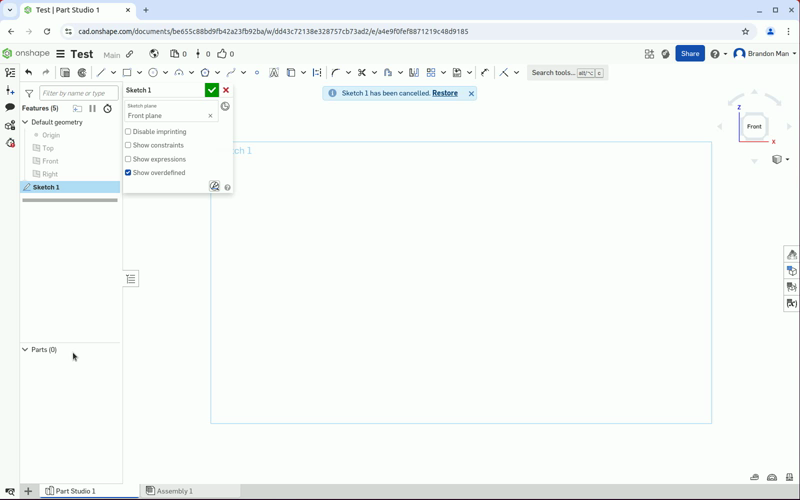
key(y)
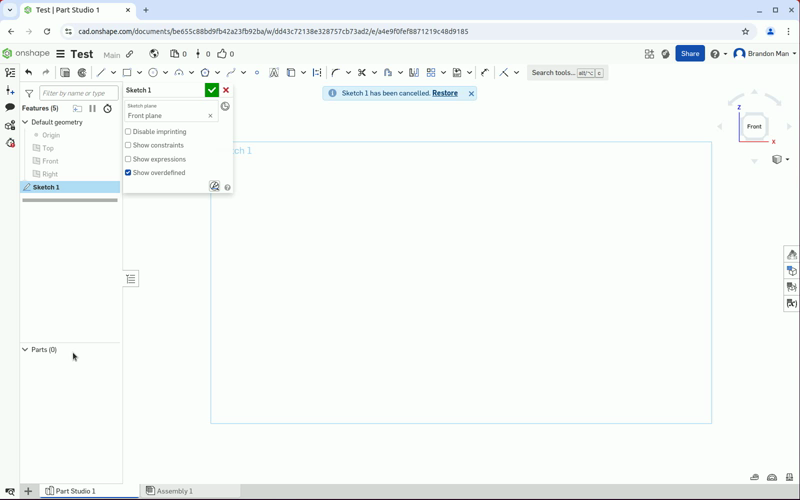
key(l)
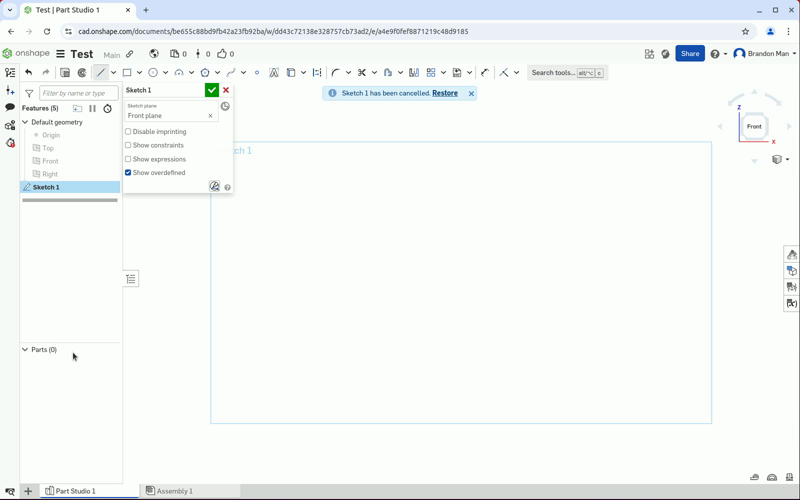
key_down(shift)
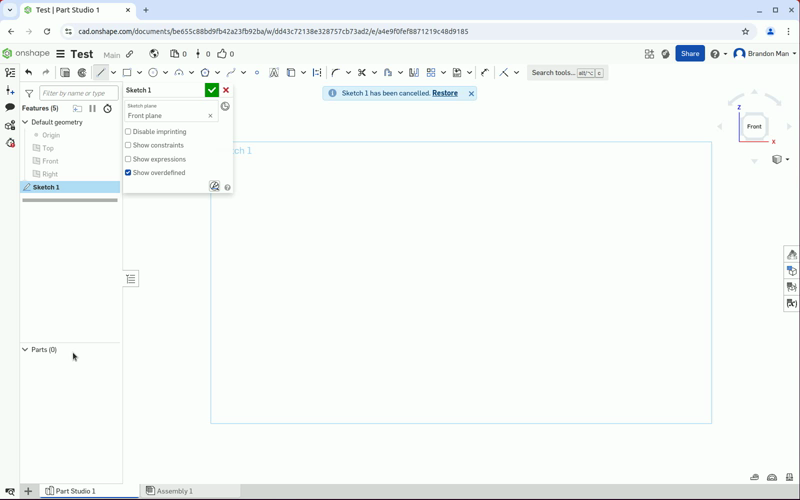
mouse_move(426, 316)
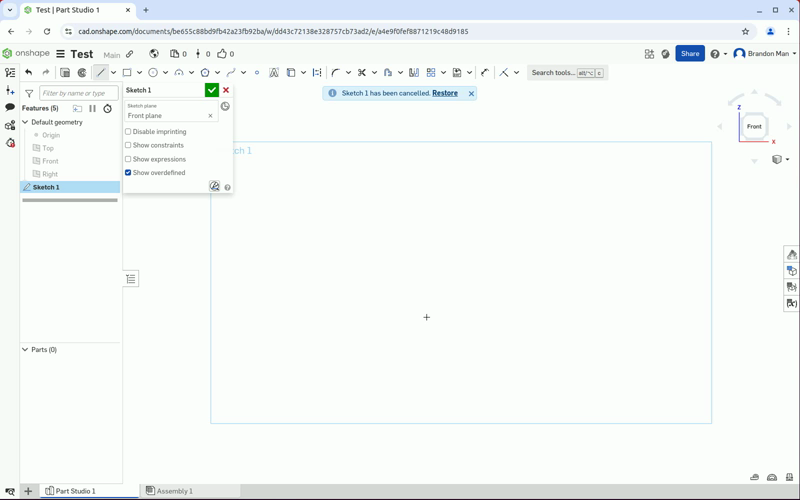
click(426, 316)
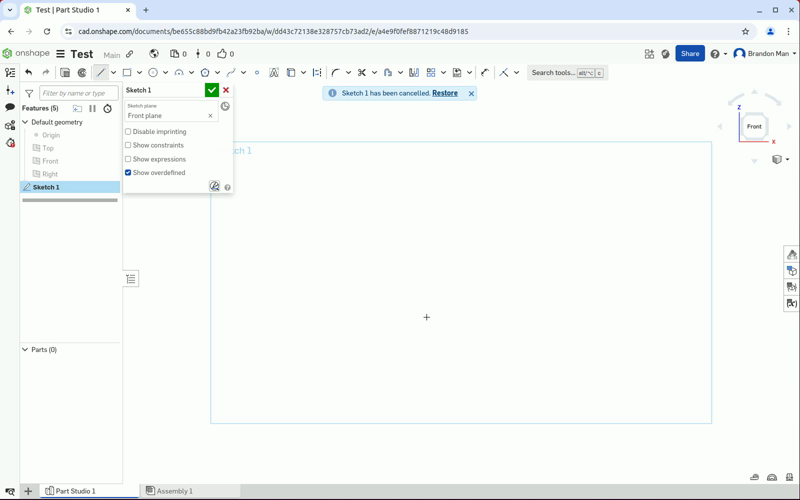
key_up(shift)
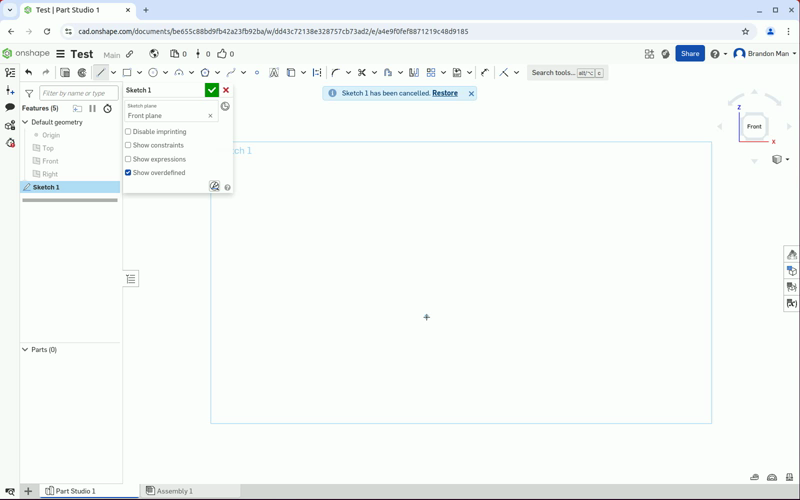
key_down(shift)
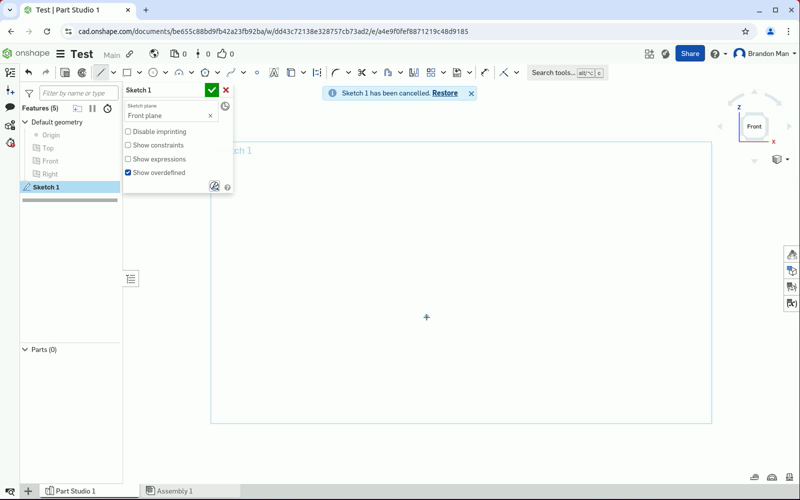
mouse_move(494, 316)
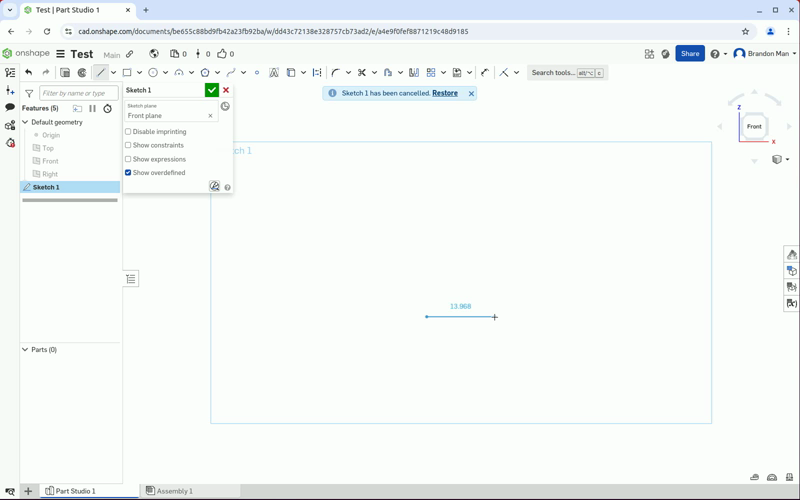
click(494, 316)
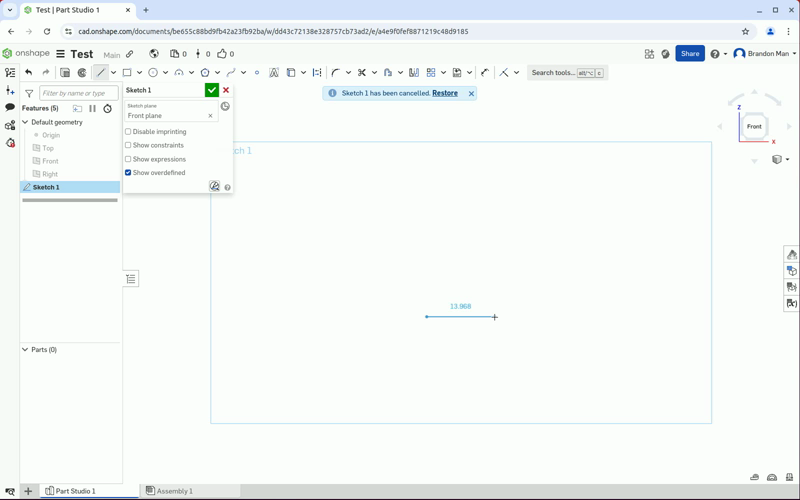
key_up(shift)
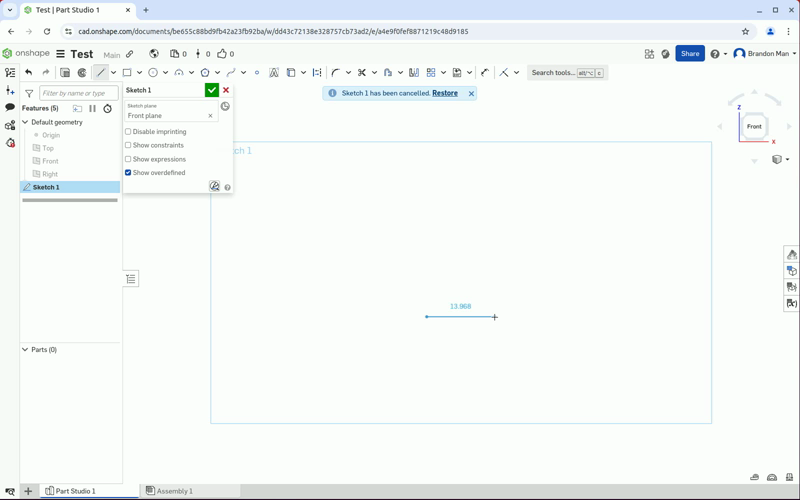
key_down(shift)
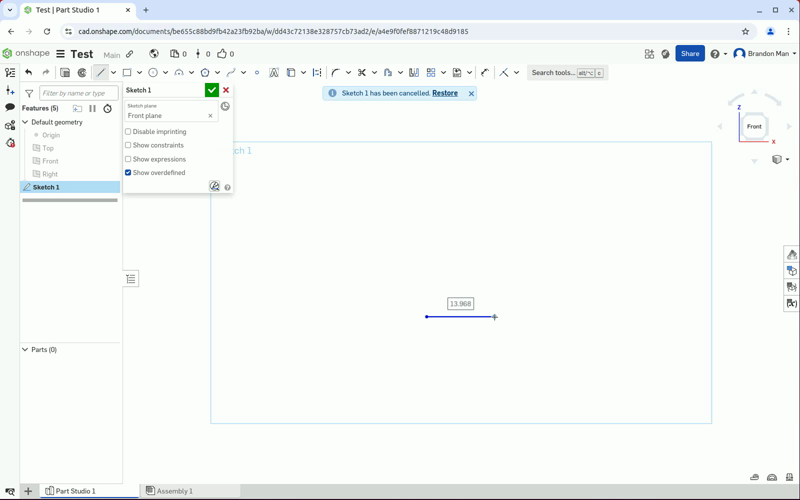
mouse_move(494, 245)
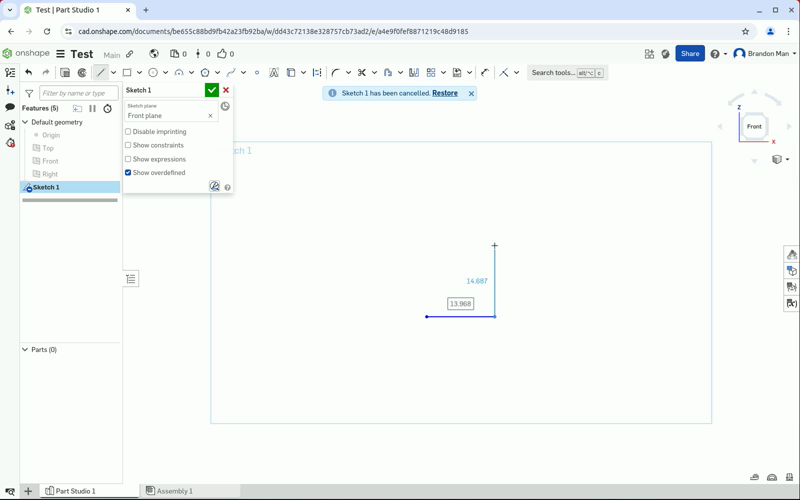
click(494, 245)
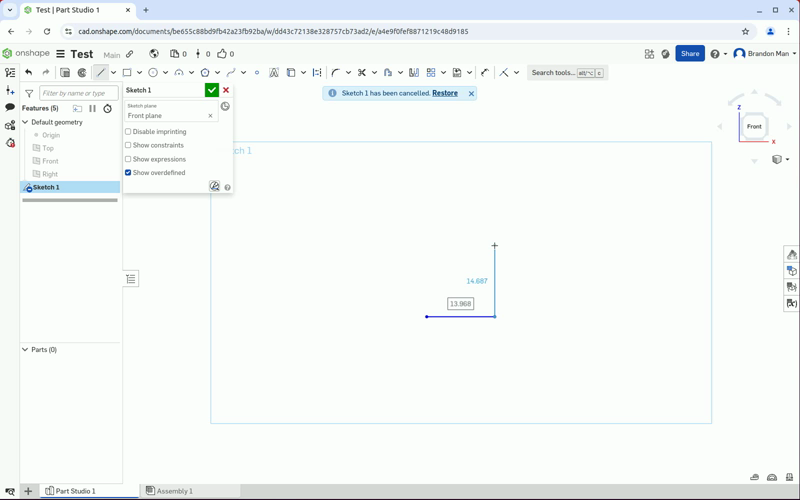
key_up(shift)
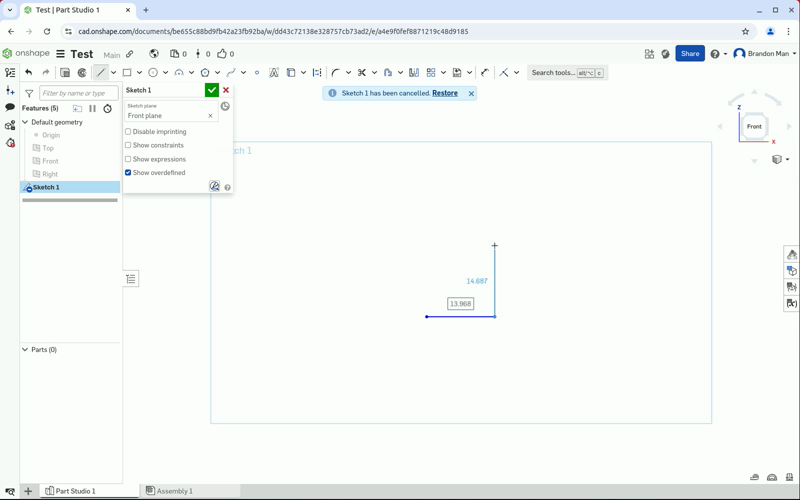
key_down(shift)
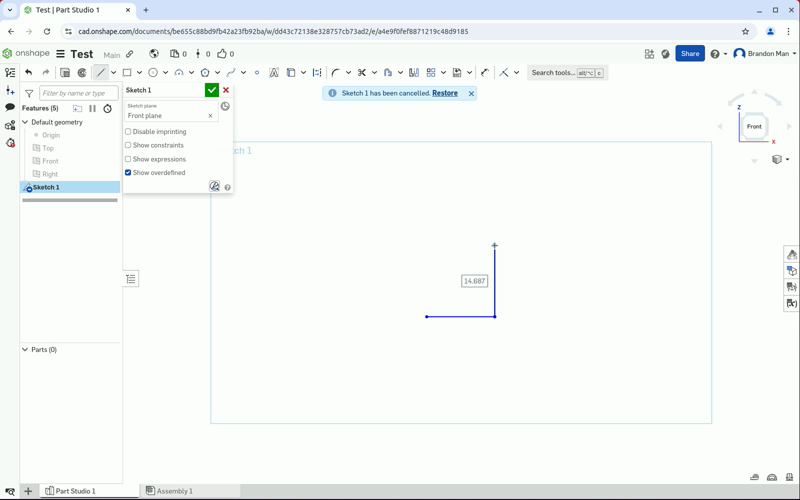
mouse_move(524, 245)
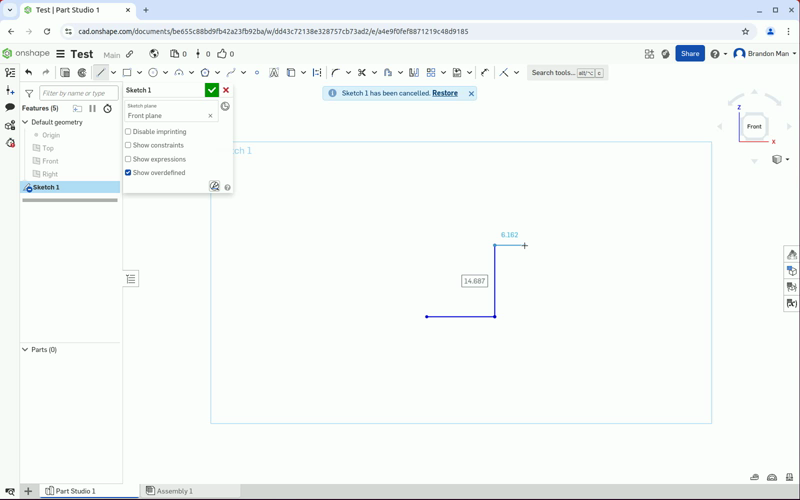
mouse_move(494, 240)
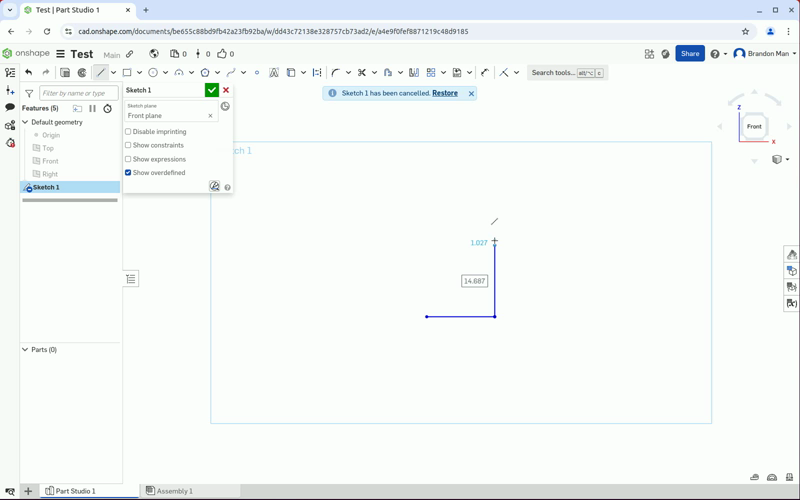
scroll(6)
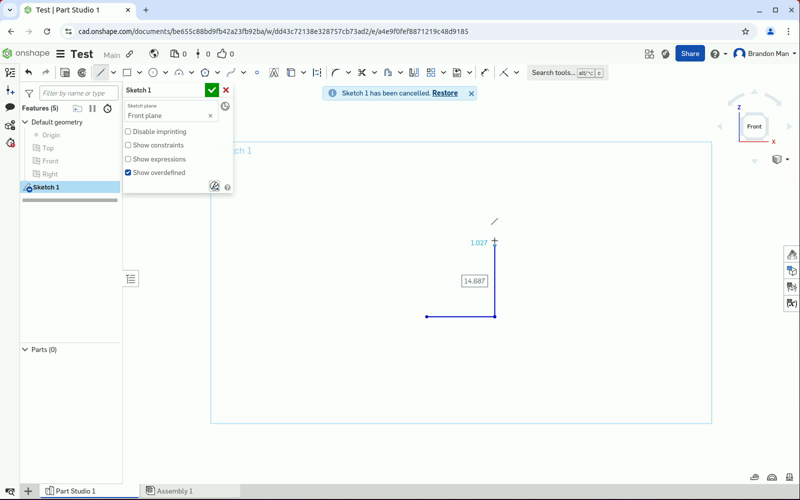
scroll(6)
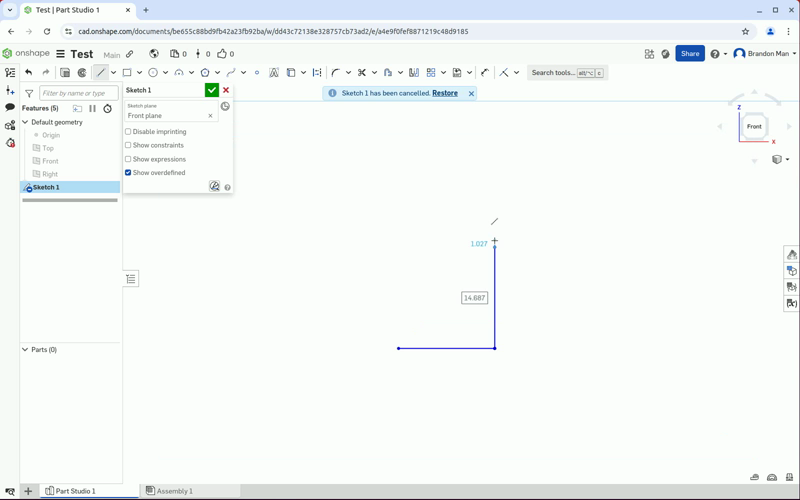
scroll(6)
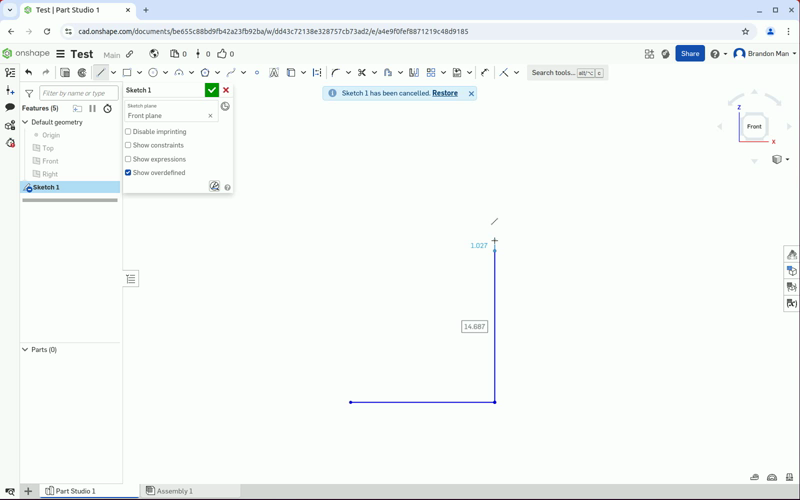
scroll(6)
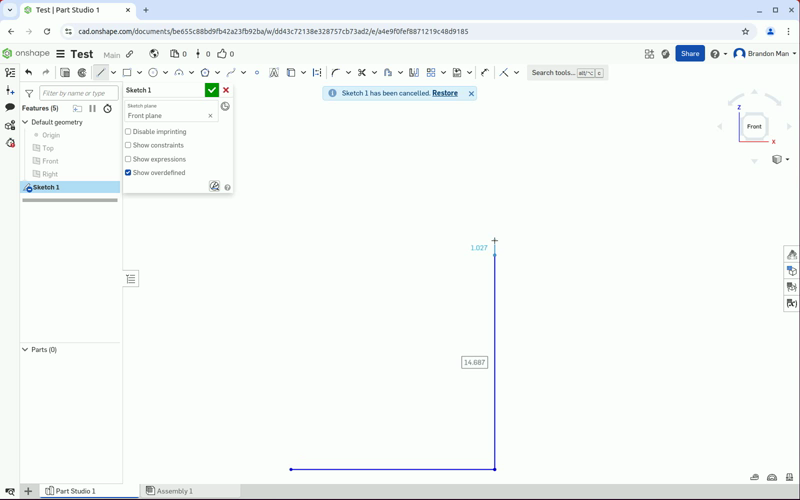
scroll(6)
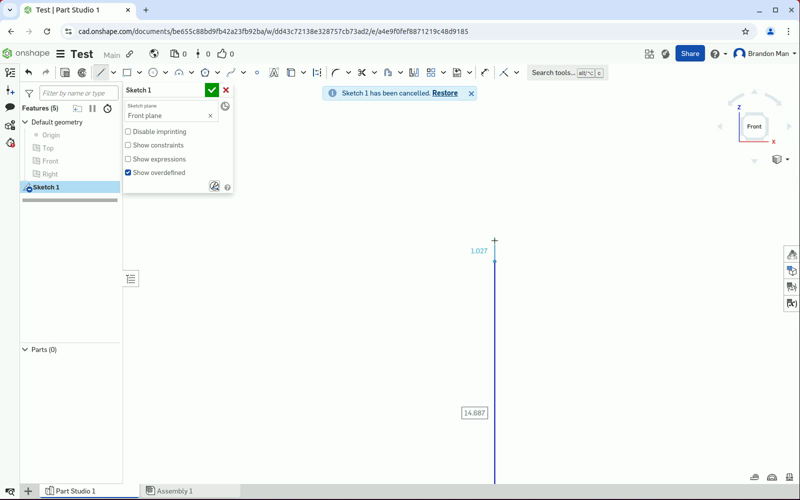
scroll(6)
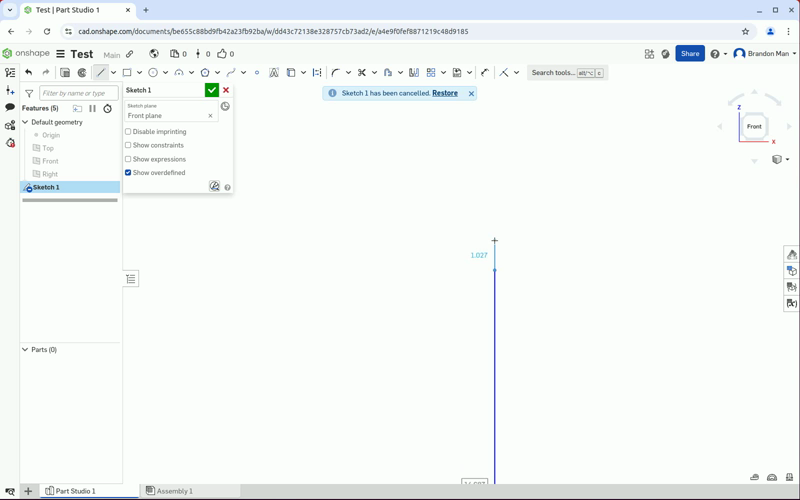
scroll(6)
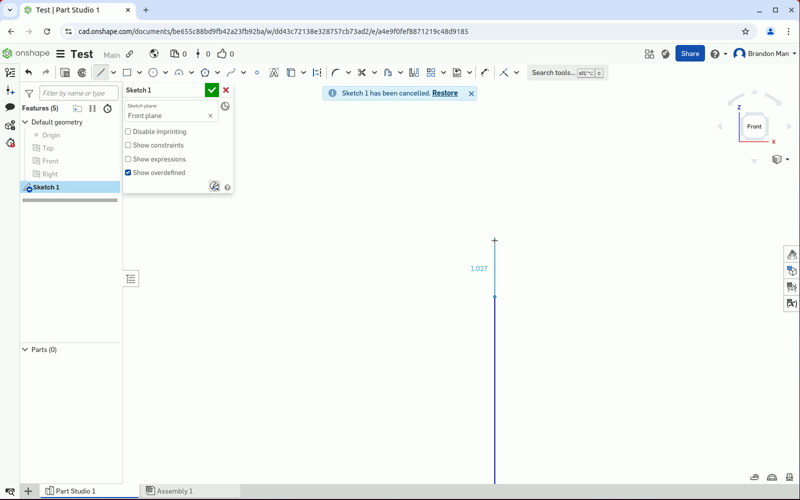
click(494, 240)
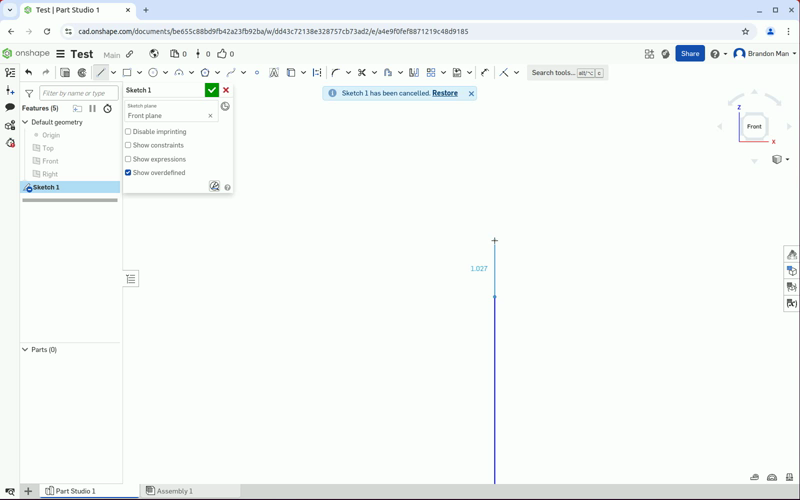
scroll(-6)
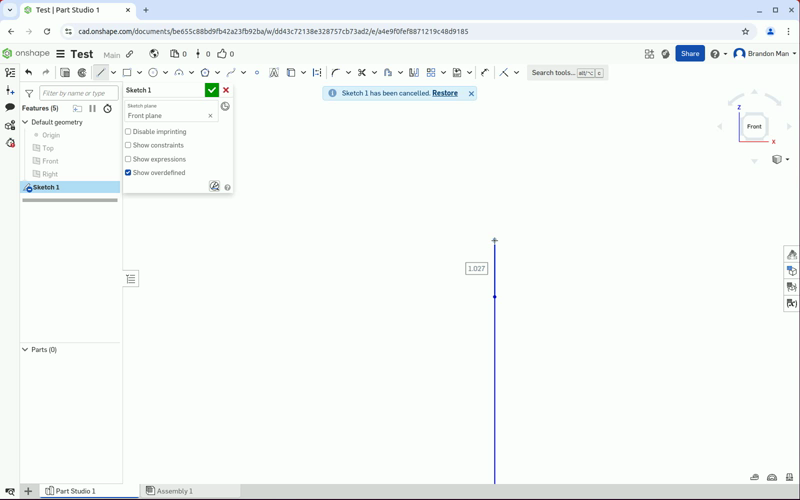
scroll(-6)
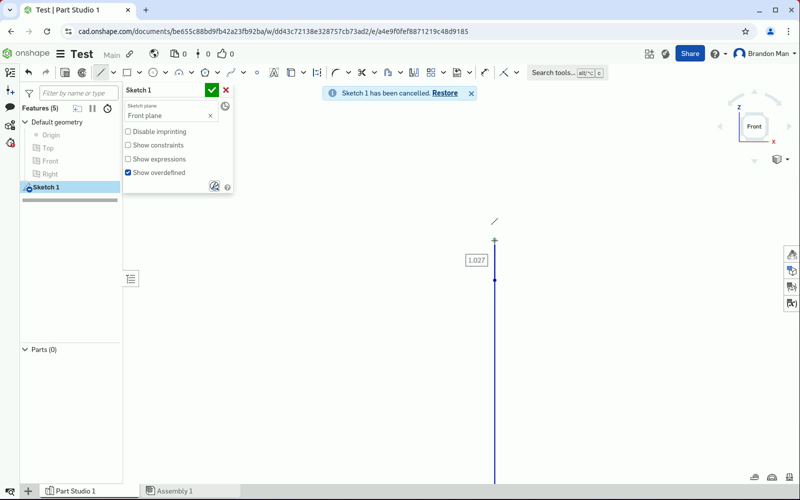
scroll(-6)
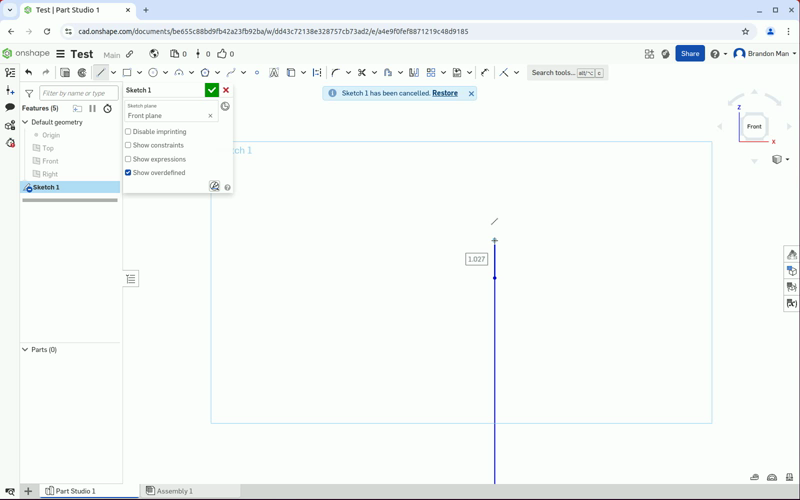
scroll(-6)
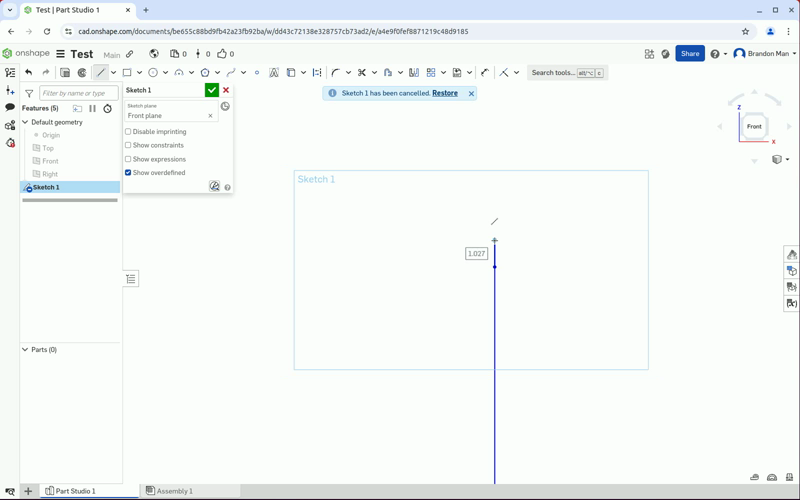
scroll(-6)
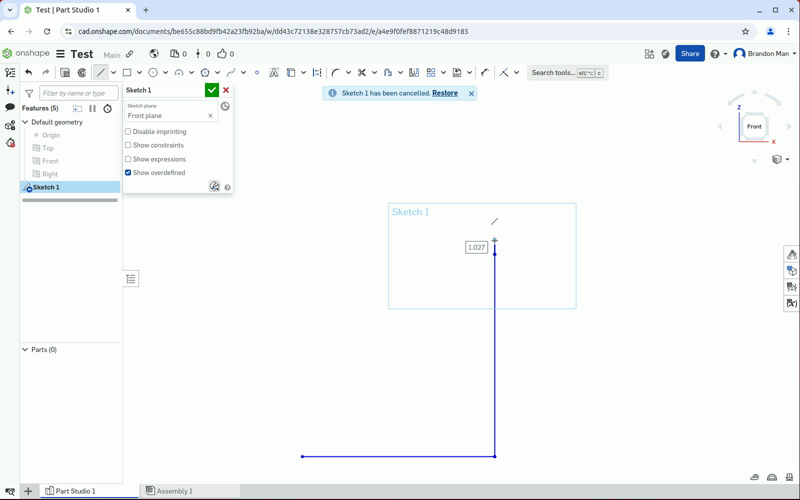
scroll(-6)
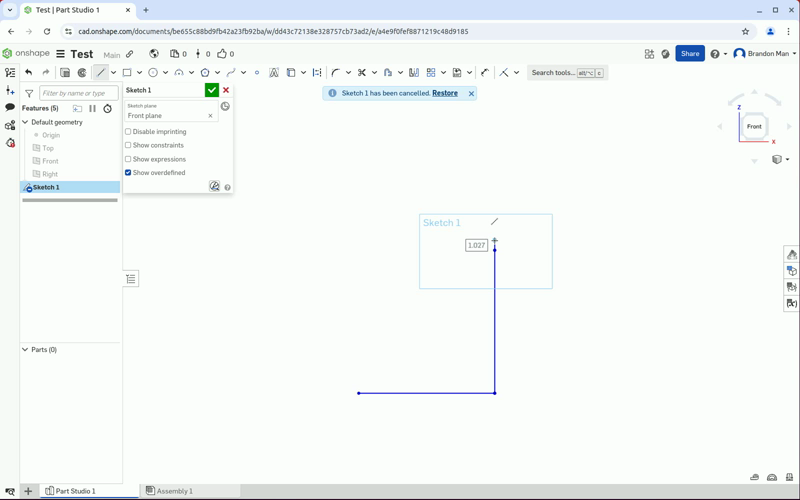
scroll(-6)
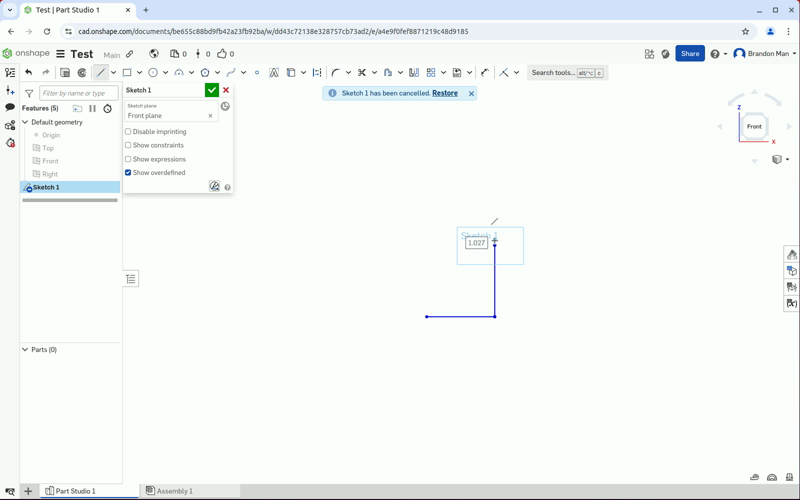
key_up(shift)
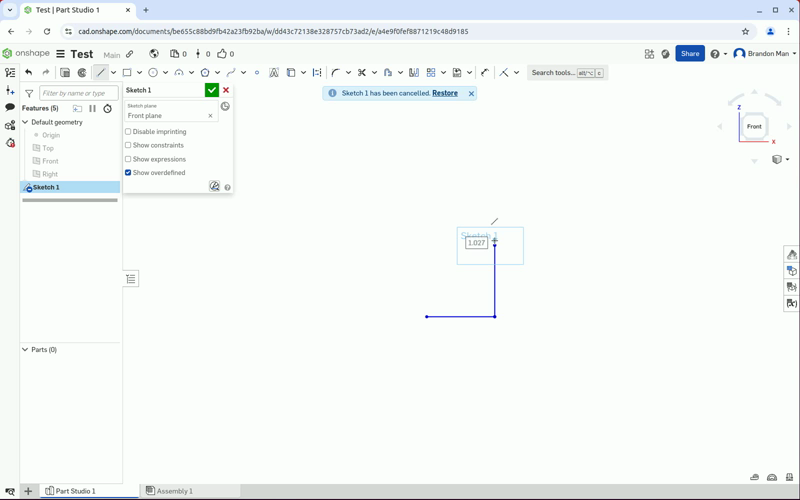
key_down(shift)
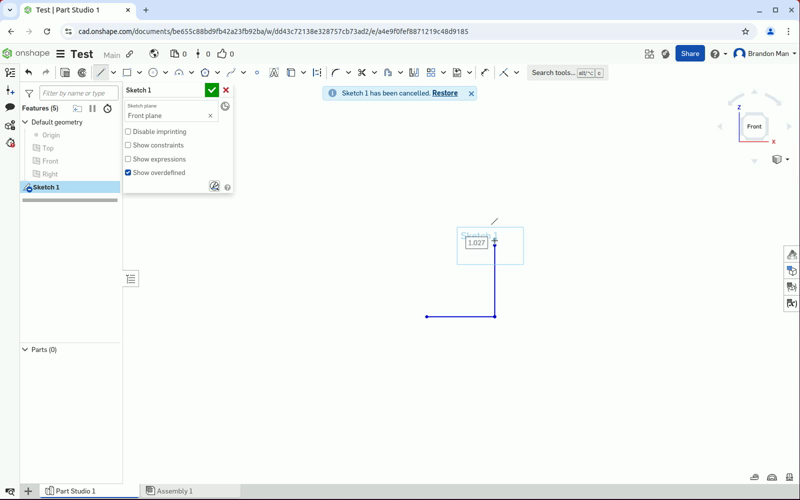
mouse_move(524, 240)
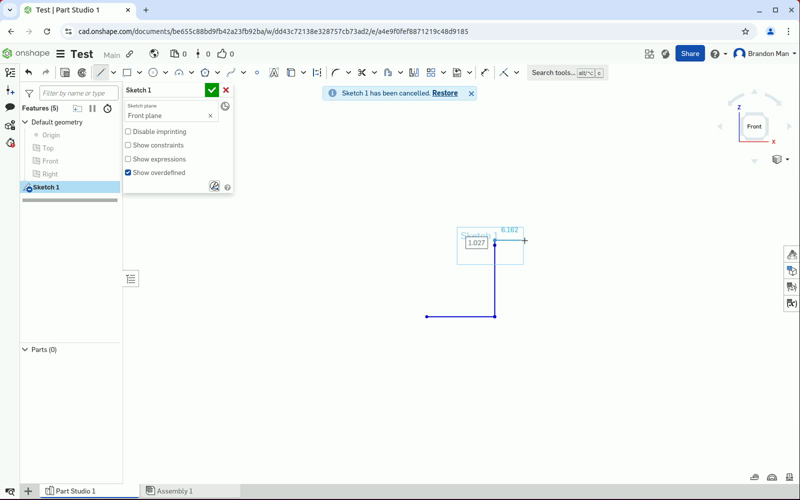
mouse_move(460, 192)
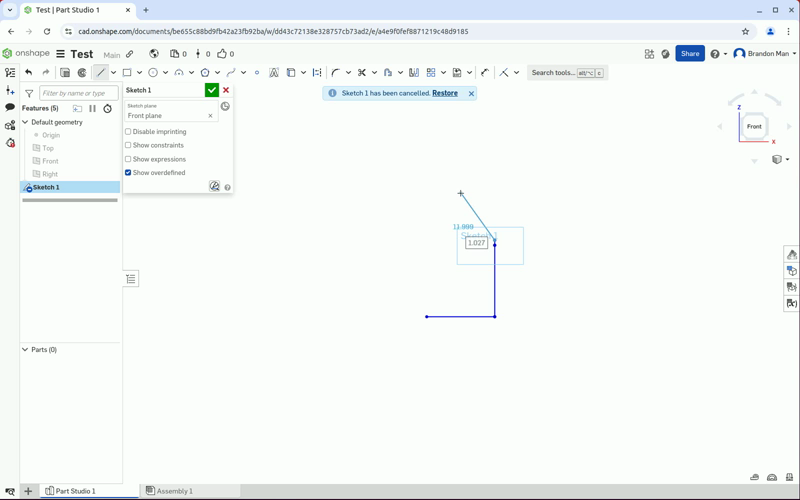
click(460, 192)
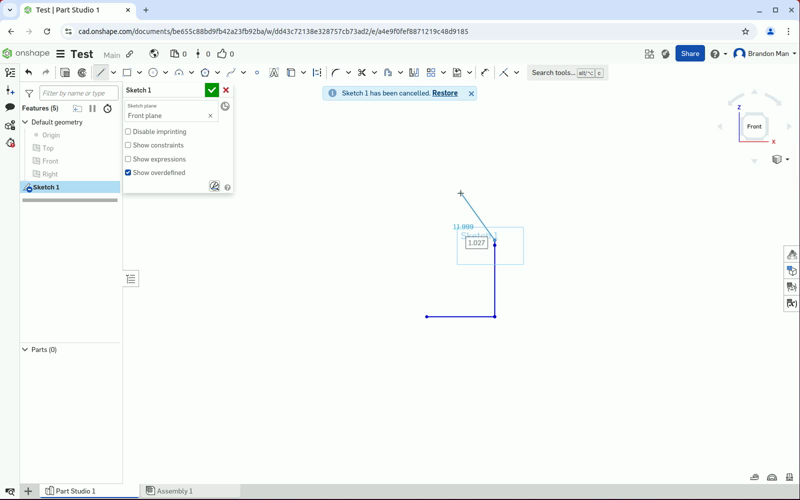
key_up(shift)
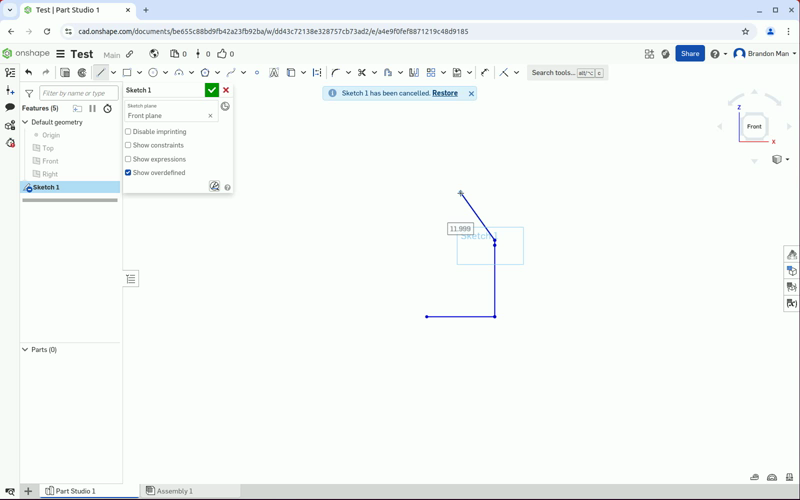
key_down(shift)
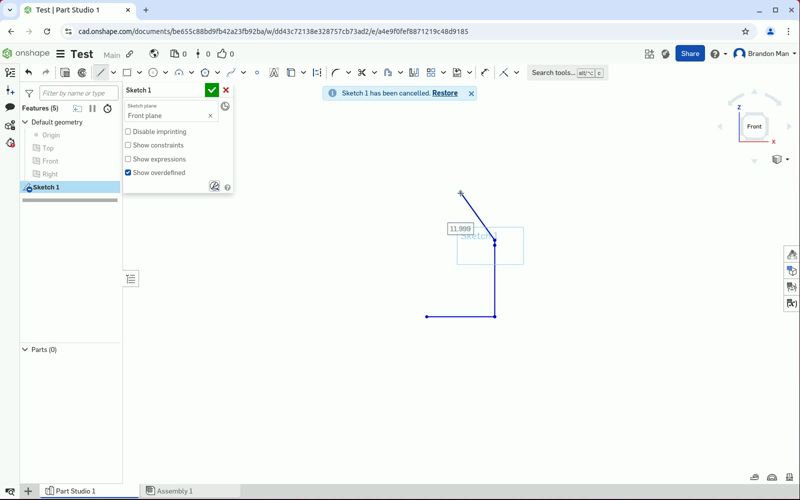
mouse_move(490, 192)
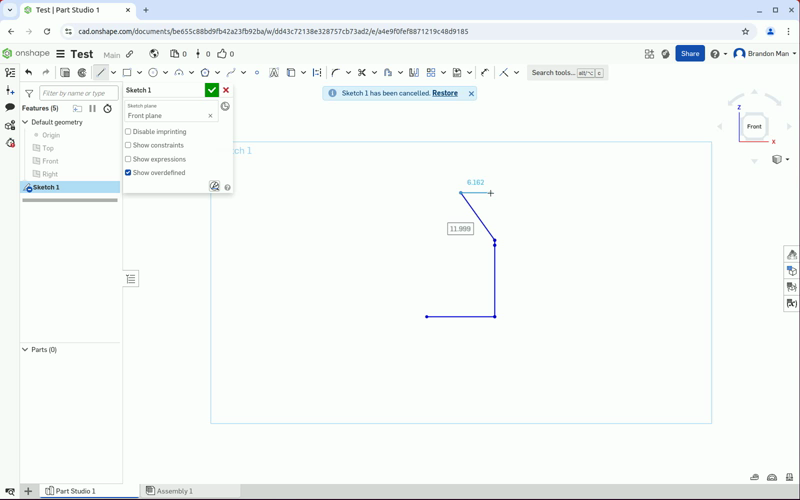
mouse_move(426, 240)
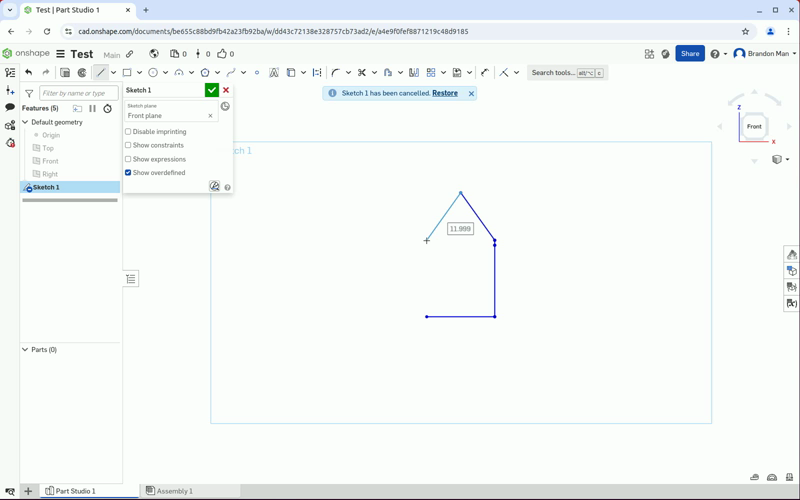
click(426, 240)
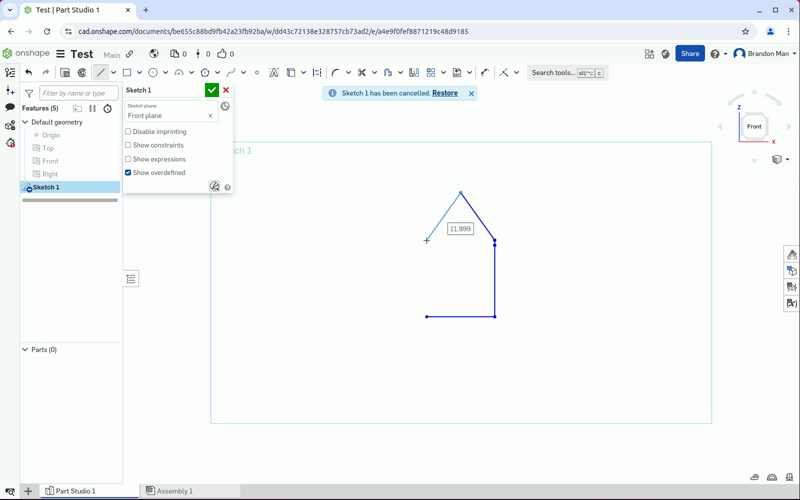
key_up(shift)
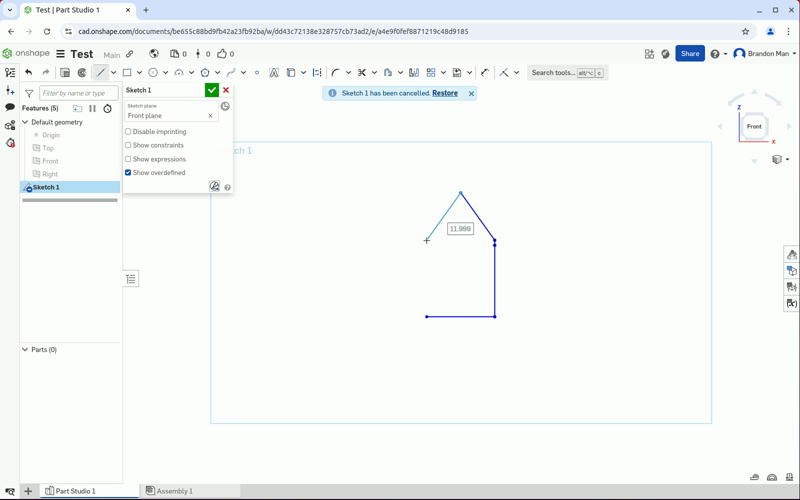
key_down(shift)
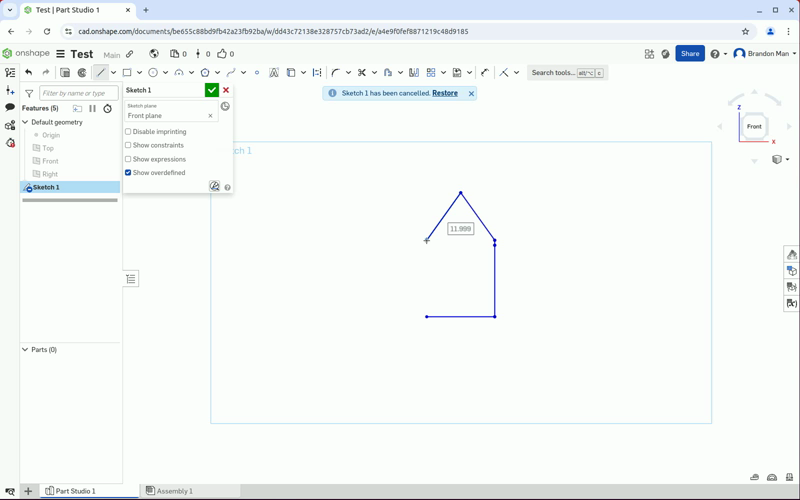
mouse_move(456, 240)
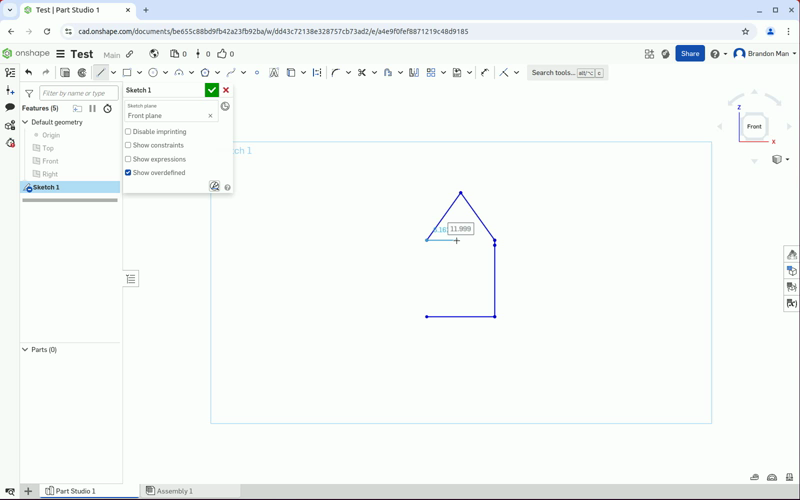
mouse_move(426, 245)
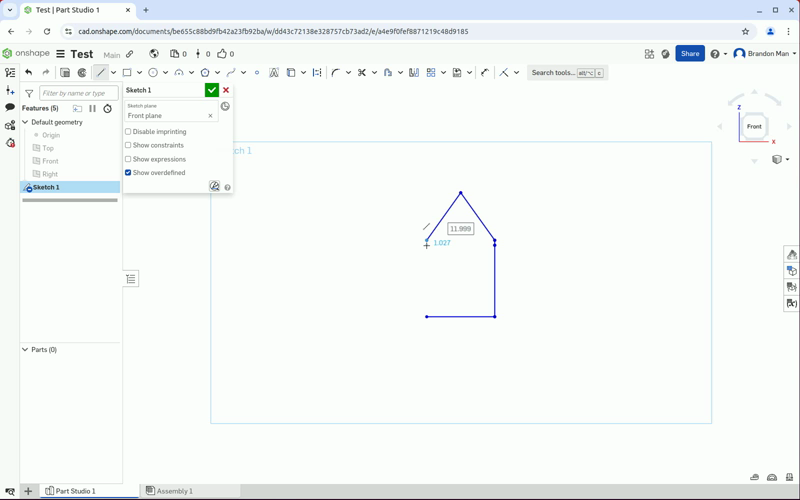
scroll(6)
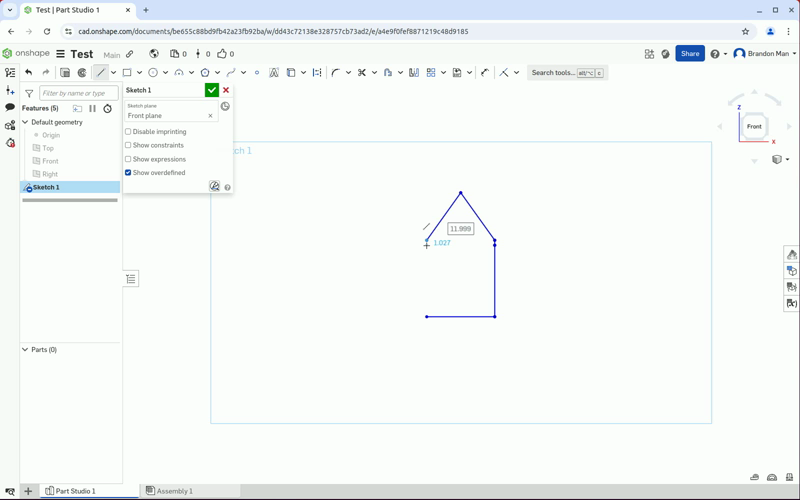
scroll(6)
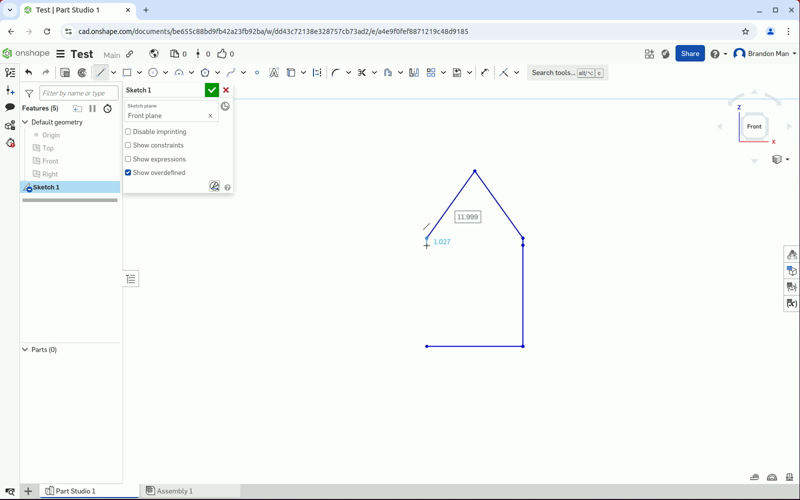
scroll(6)
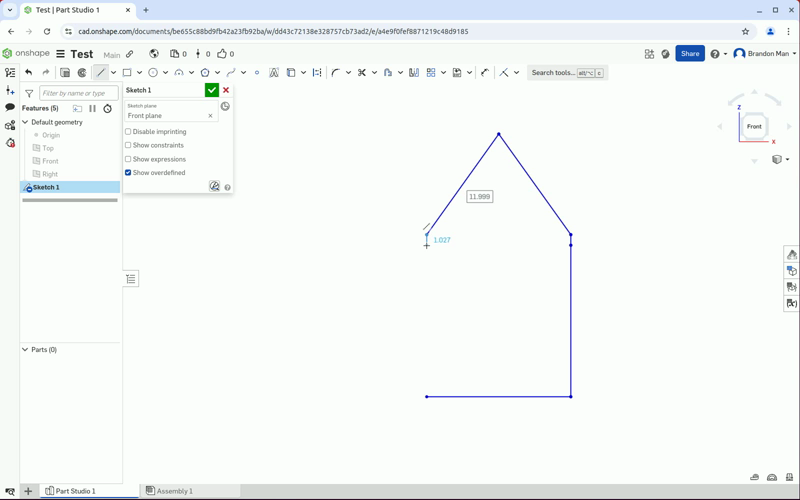
scroll(6)
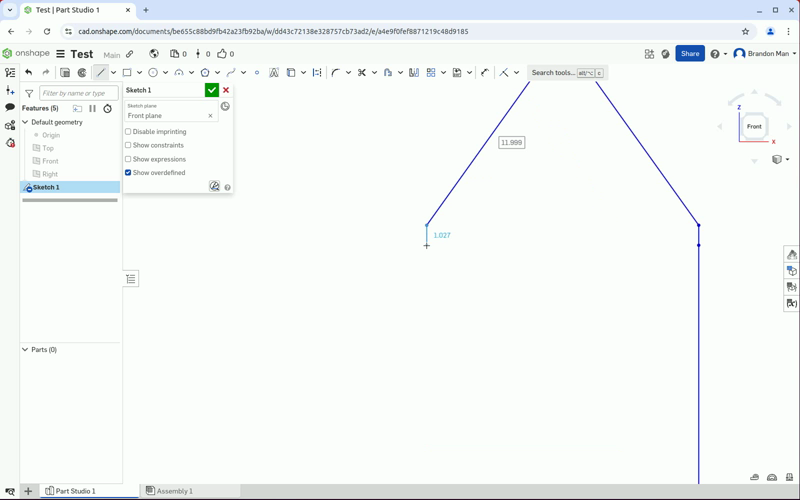
scroll(6)
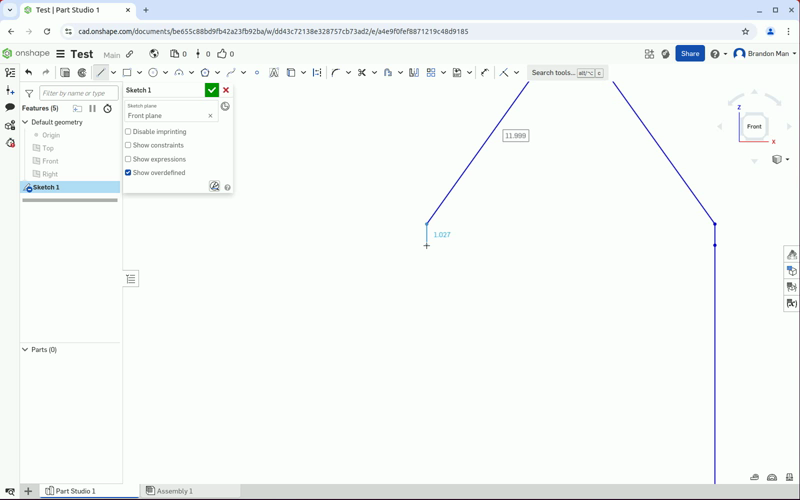
scroll(6)
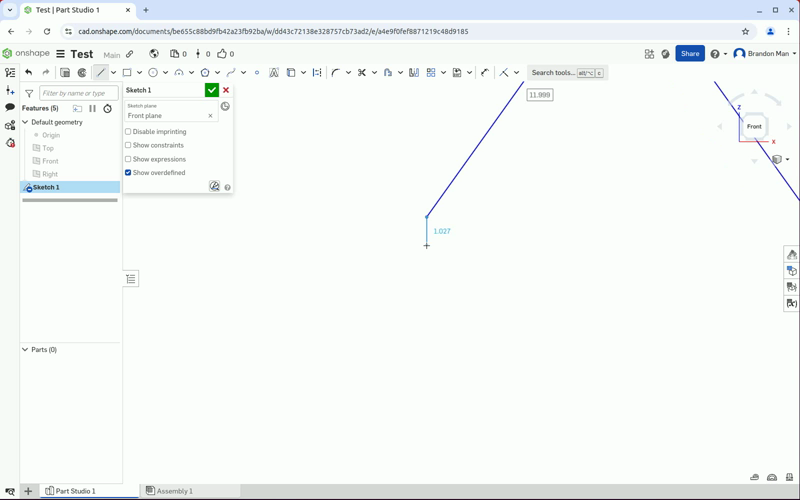
scroll(6)
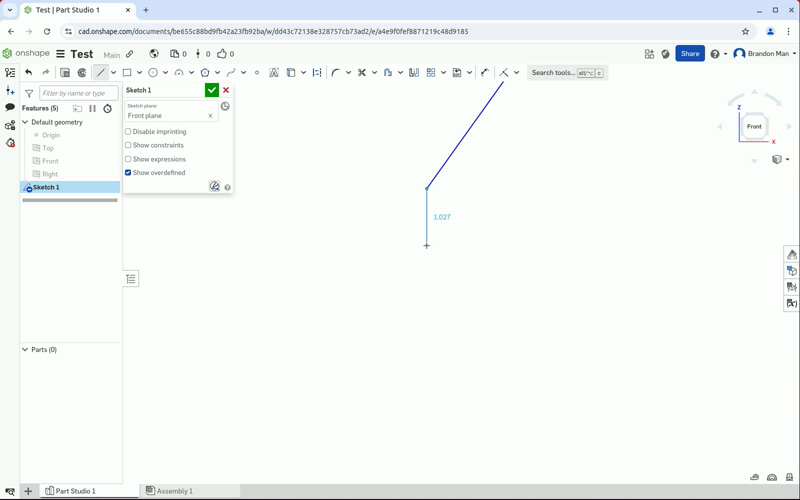
click(426, 245)
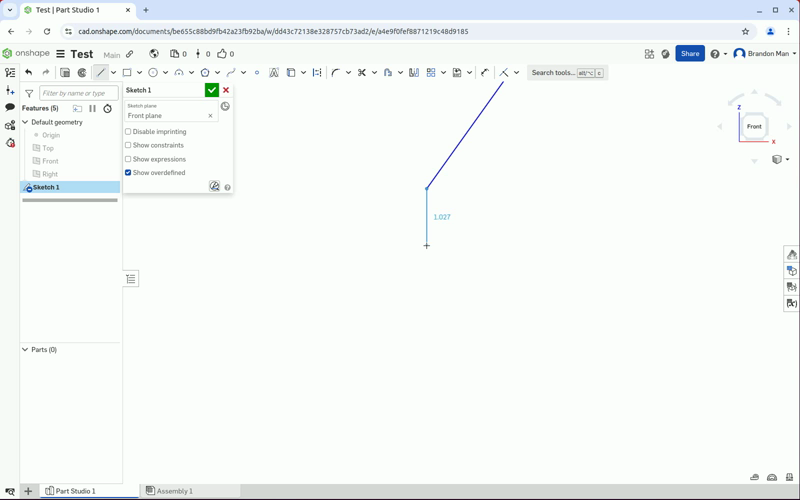
scroll(-6)
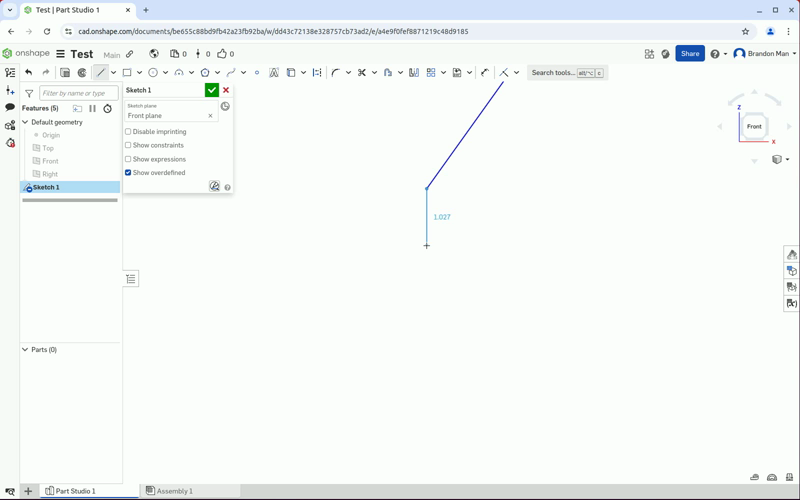
scroll(-6)
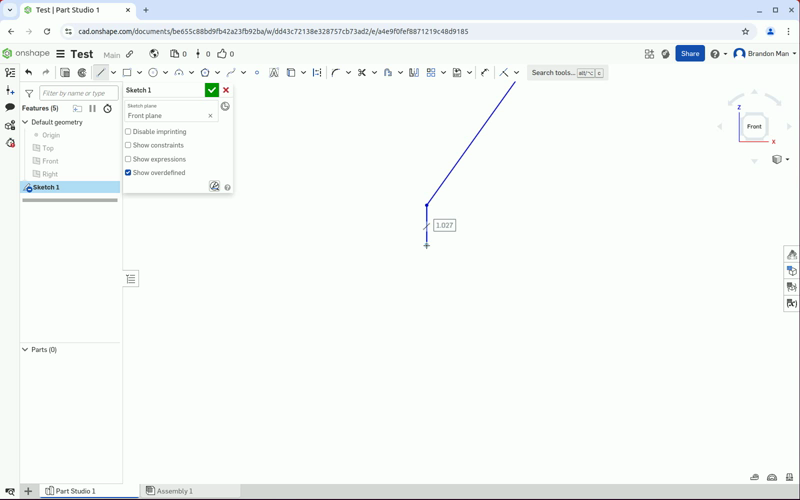
scroll(-6)
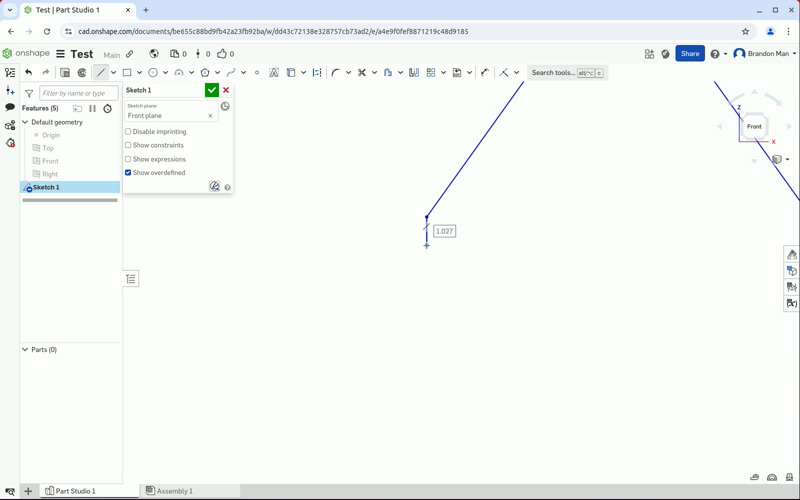
scroll(-6)
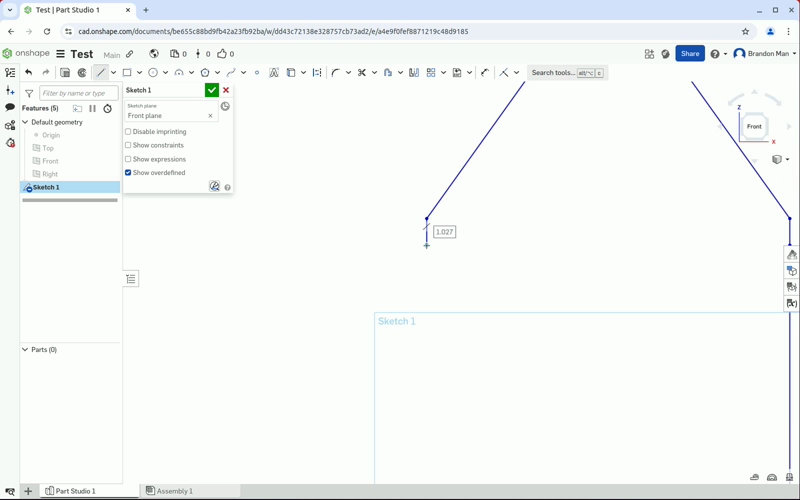
scroll(-6)
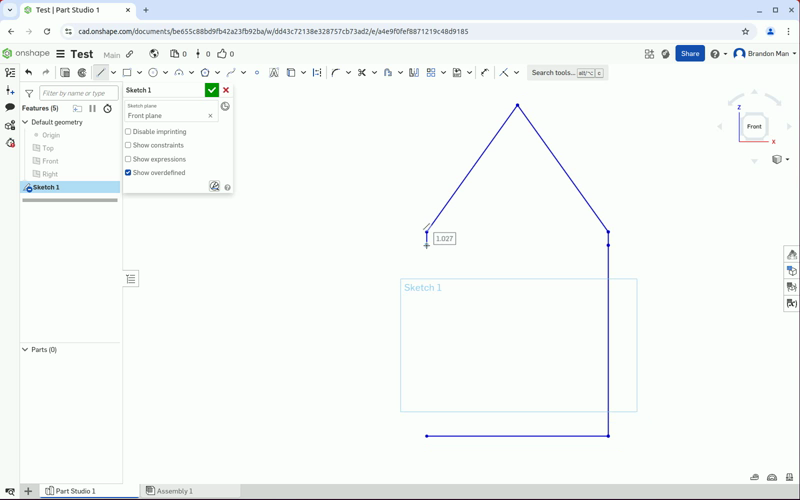
scroll(-6)
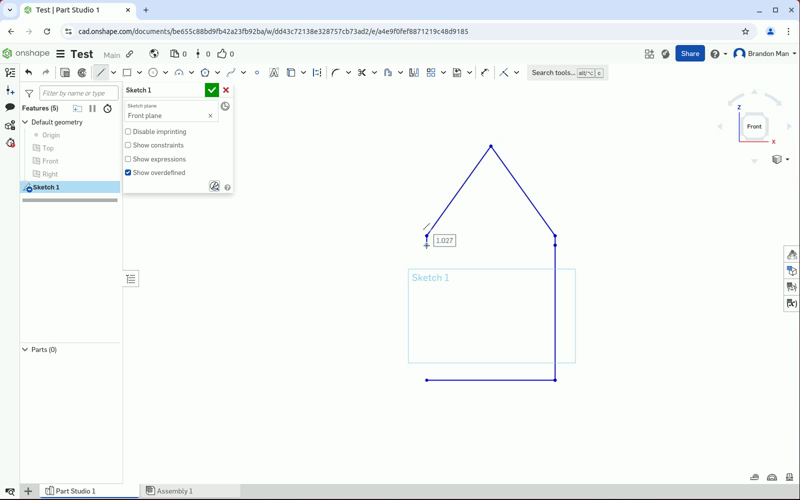
scroll(-6)
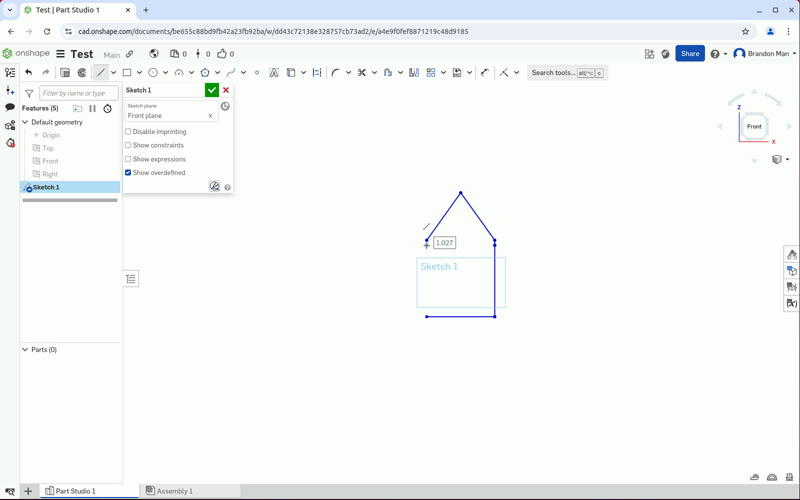
key_up(shift)
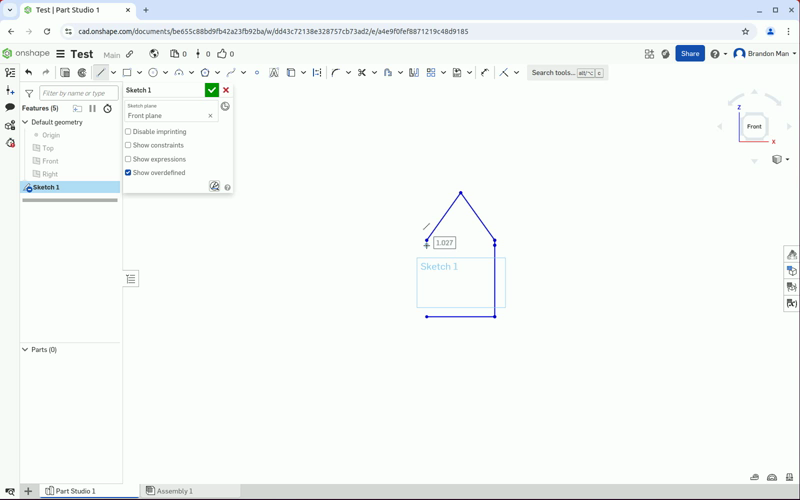
key_down(shift)
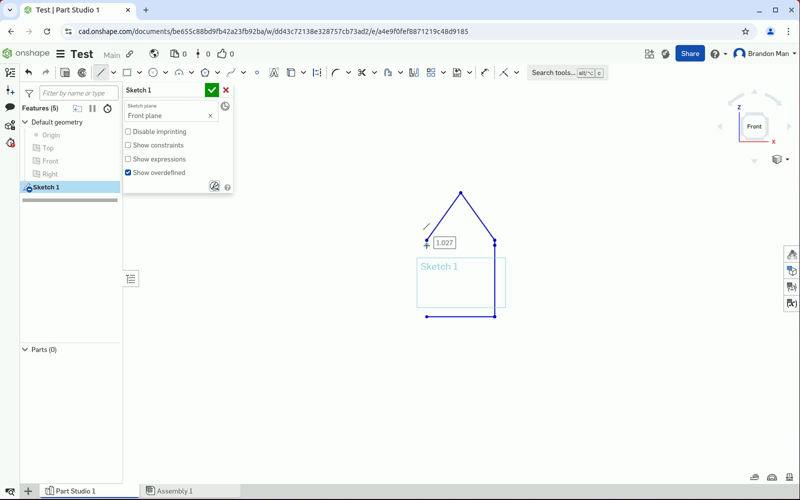
mouse_move(426, 316)
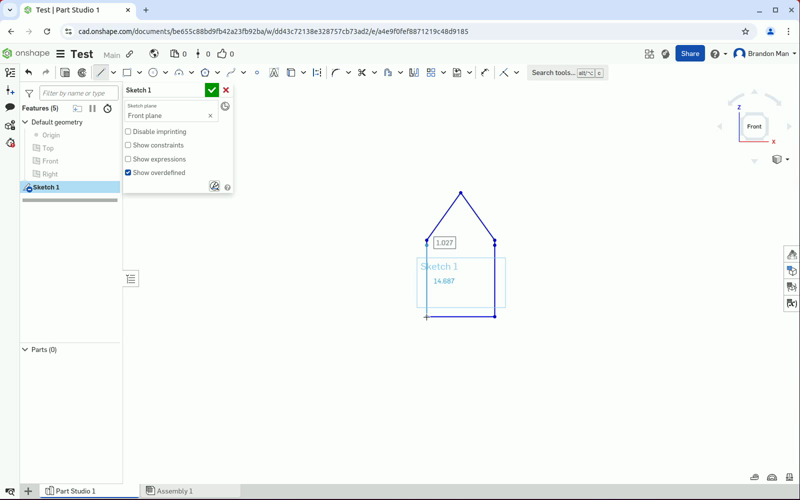
key_up(shift)
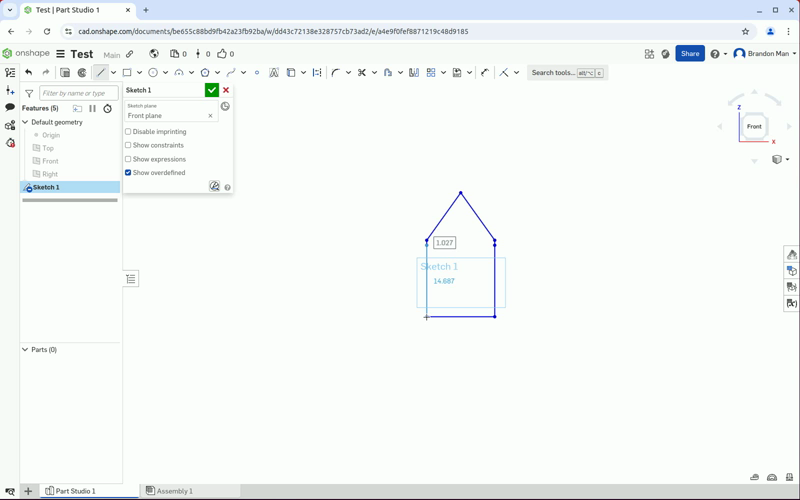
click(426, 316)
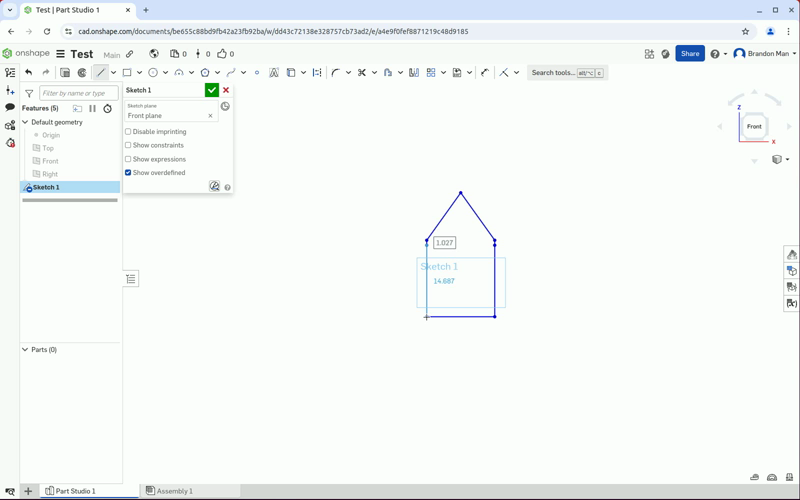
key(esc)
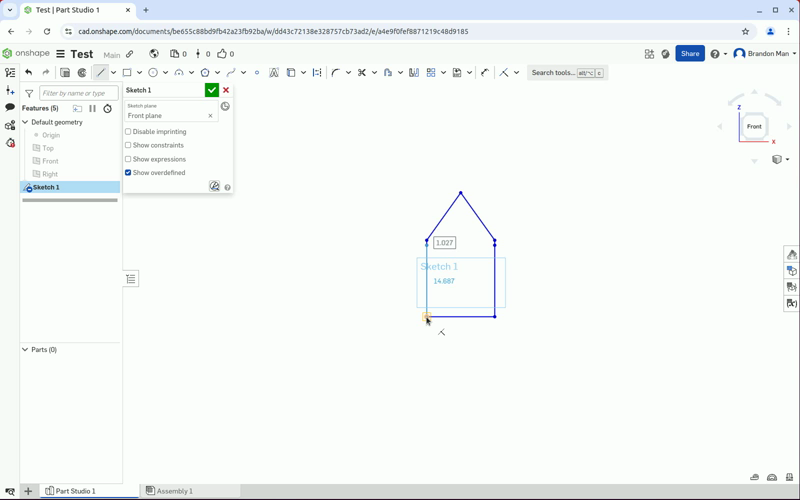
key(c)
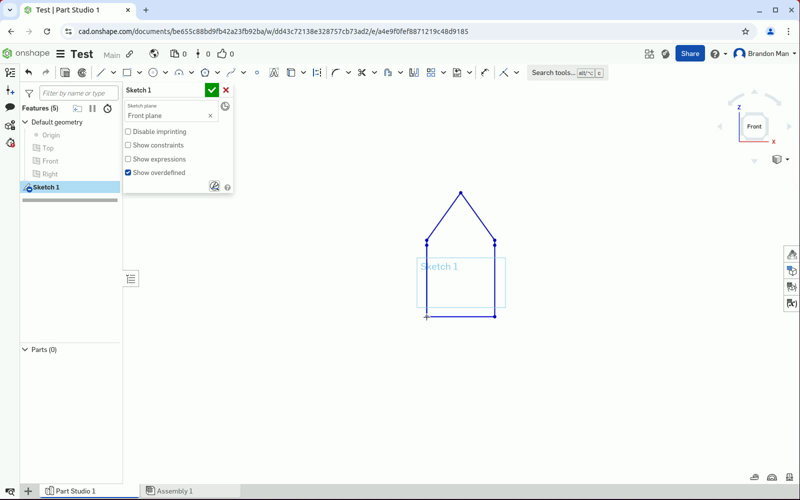
key_down(shift)
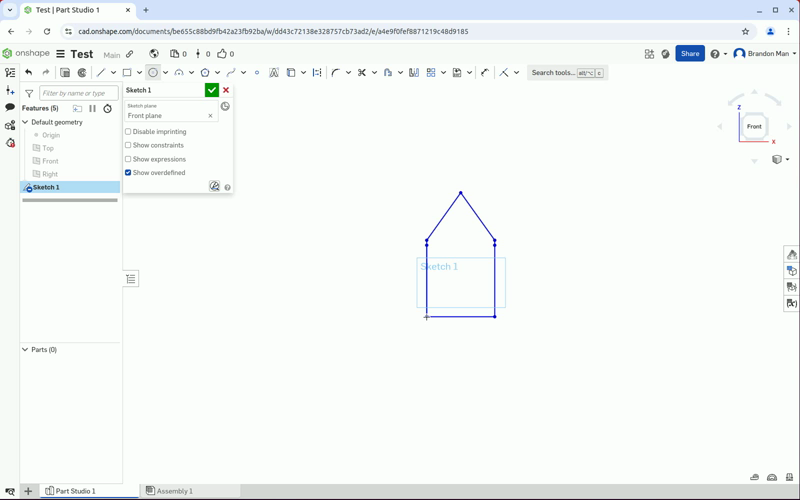
mouse_move(460, 245)
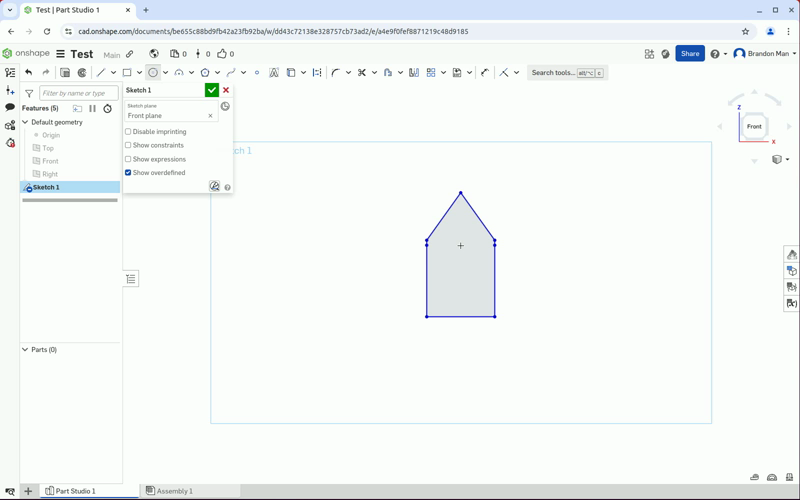
click(460, 245)
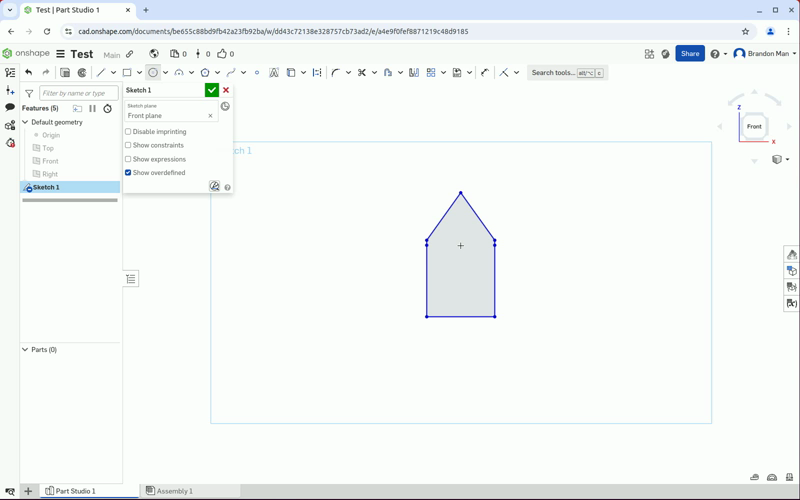
key_up(shift)
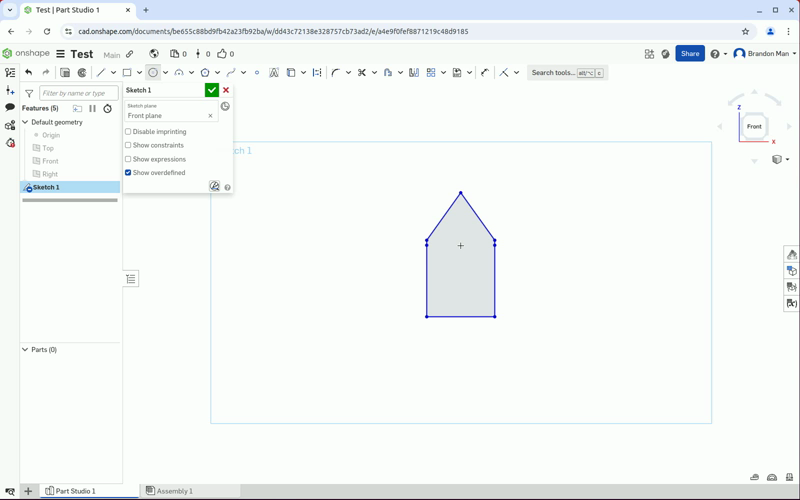
mouse_move(468, 245)
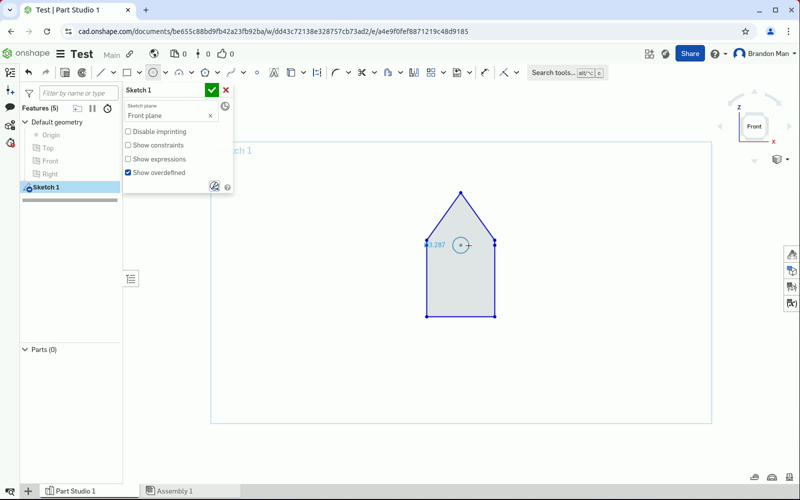
click(468, 245)
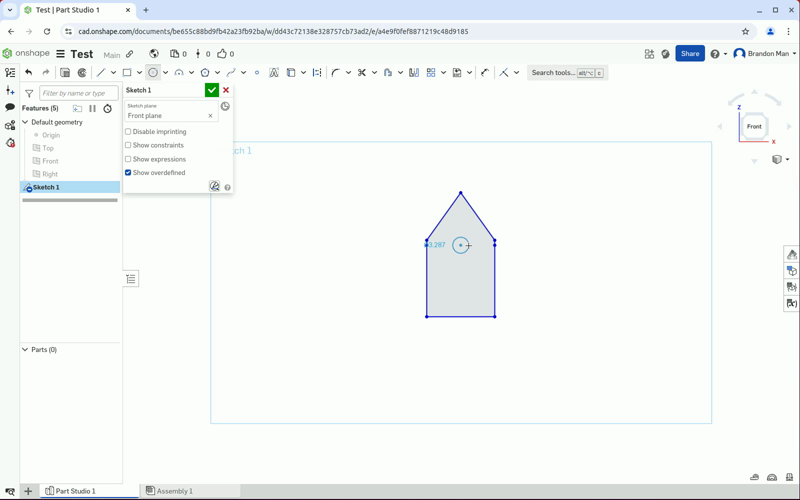
key(esc)
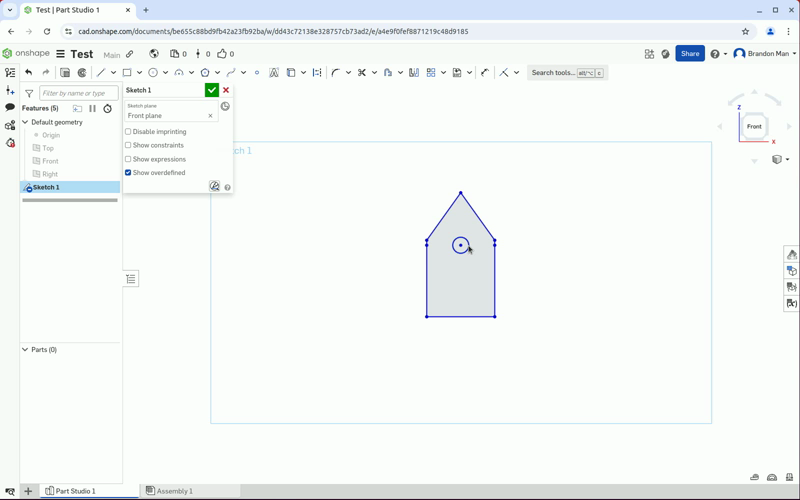
key(c)
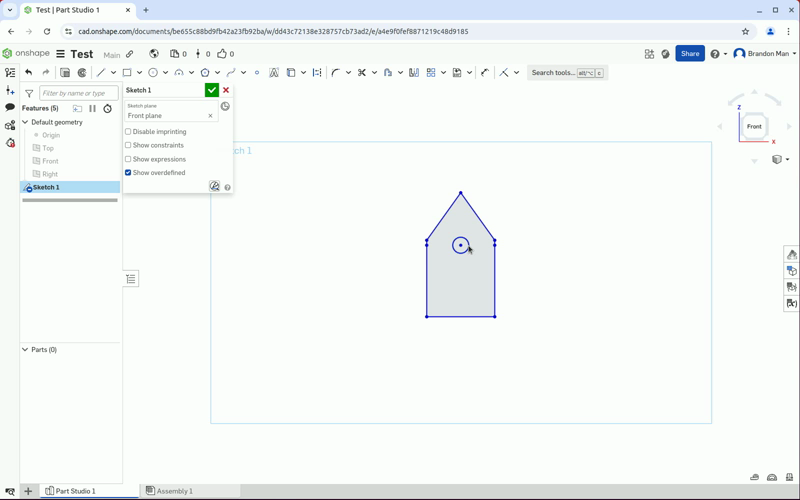
key_down(shift)
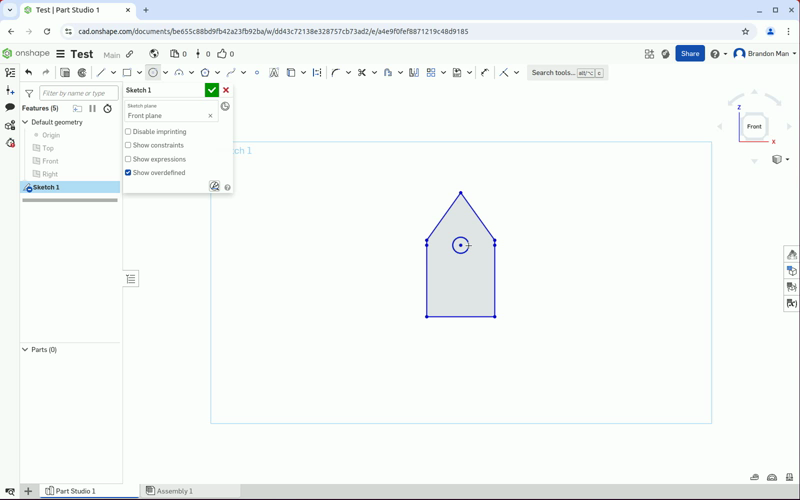
mouse_move(460, 260)
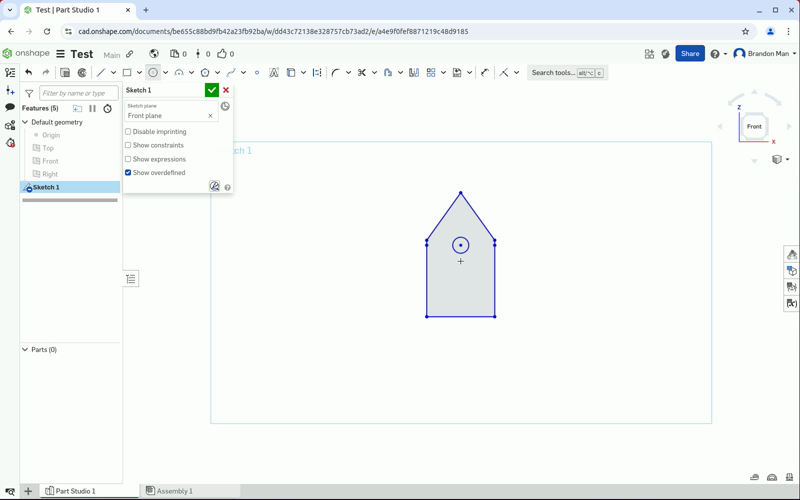
click(460, 260)
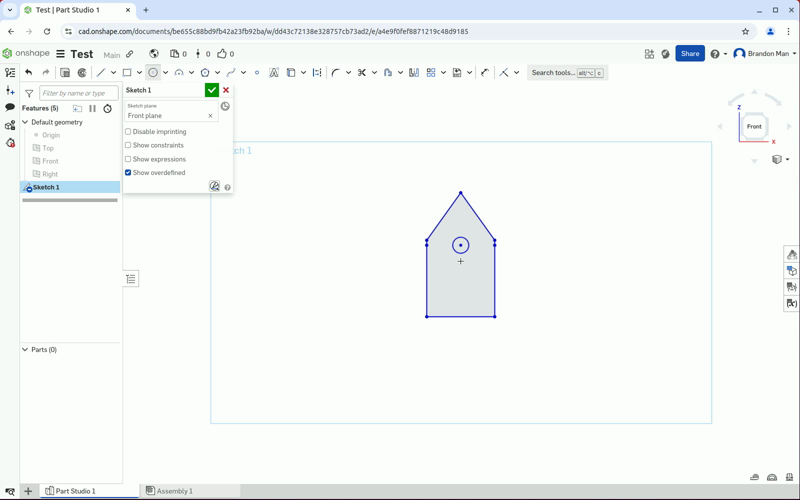
key_up(shift)
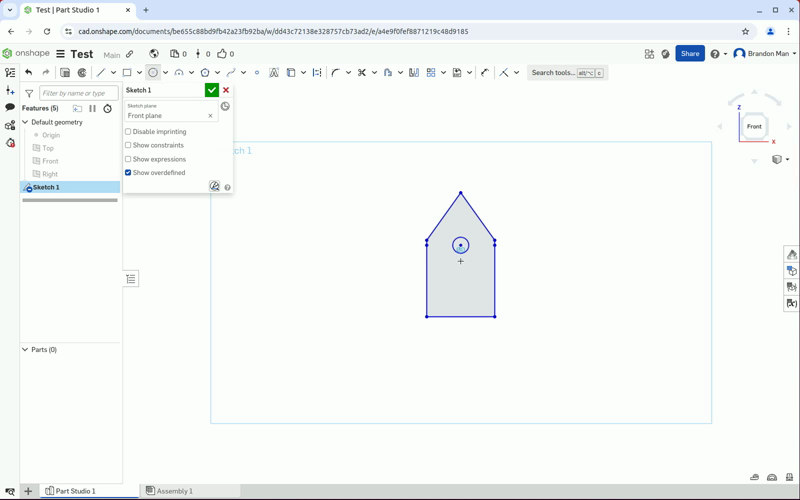
mouse_move(464, 260)
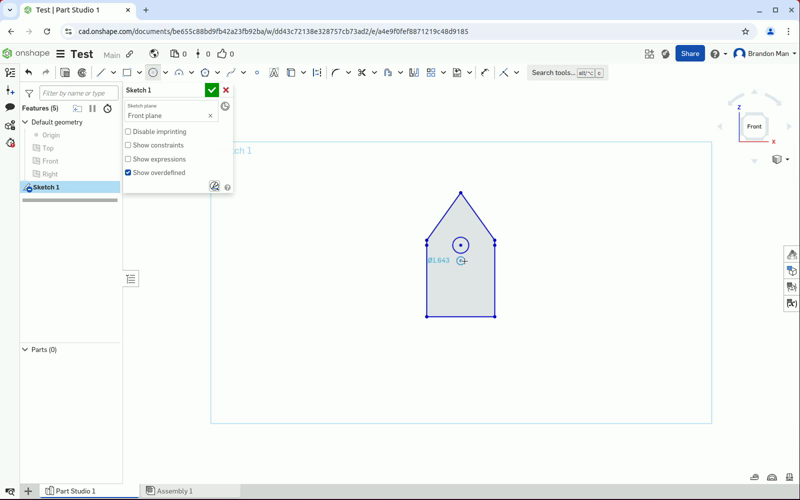
click(464, 260)
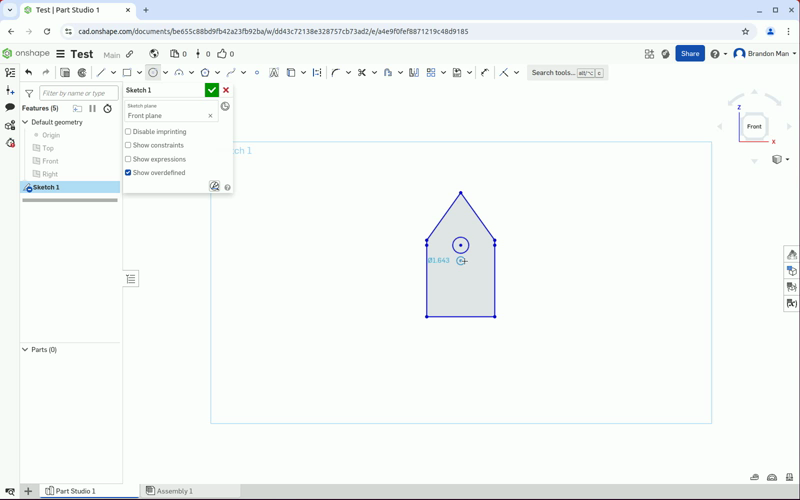
key(esc)
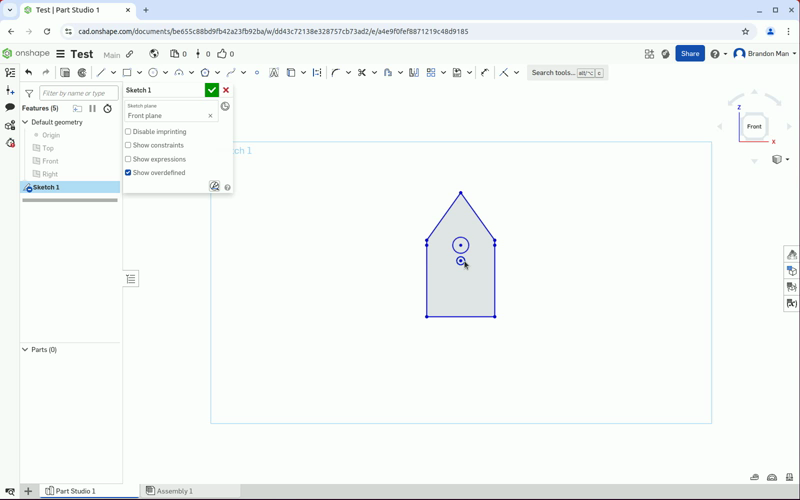
mouse_move(477, 251)
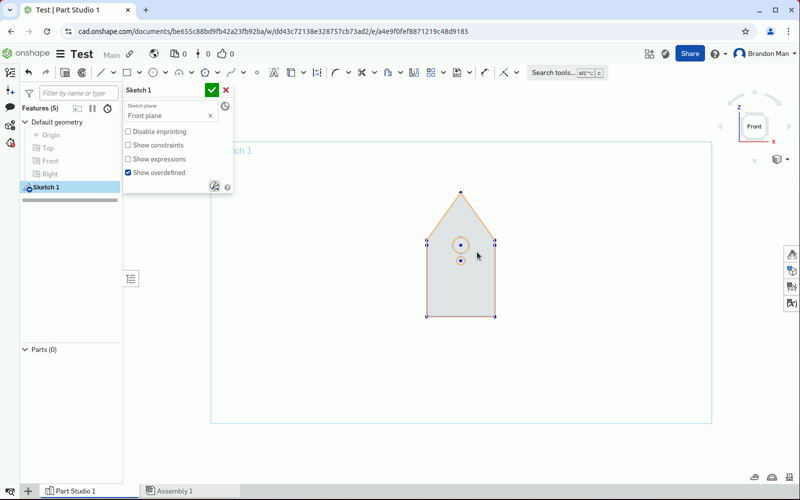
click(477, 251)
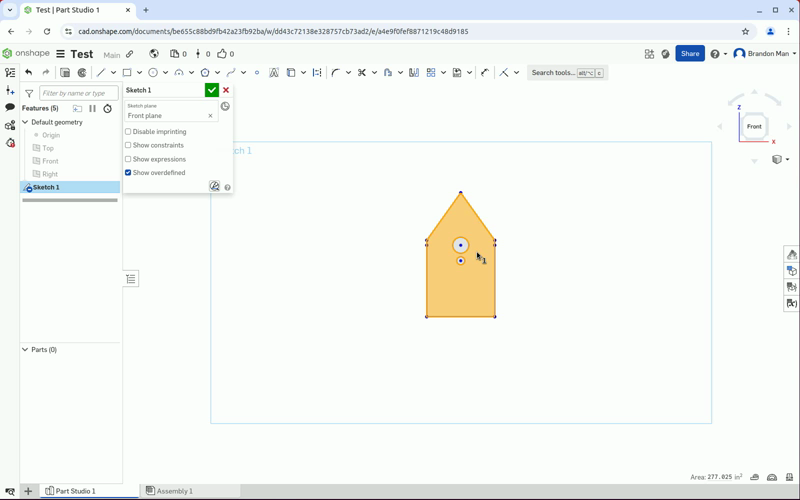
mouse_move(73, 352)
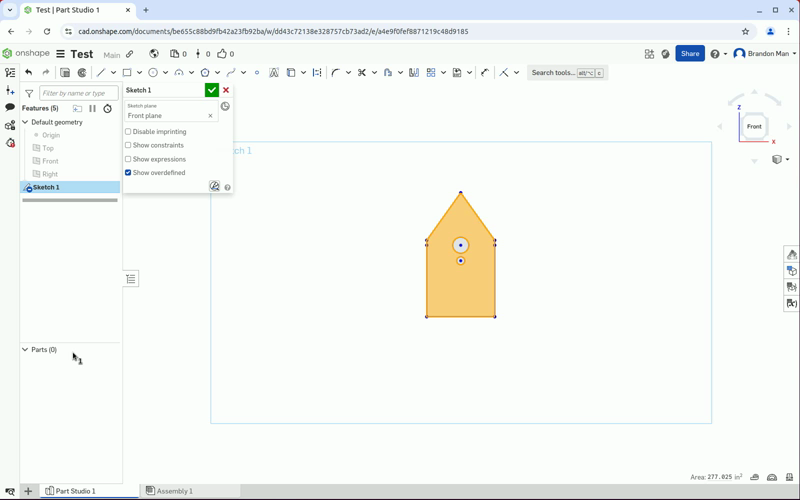
key(shift+y)
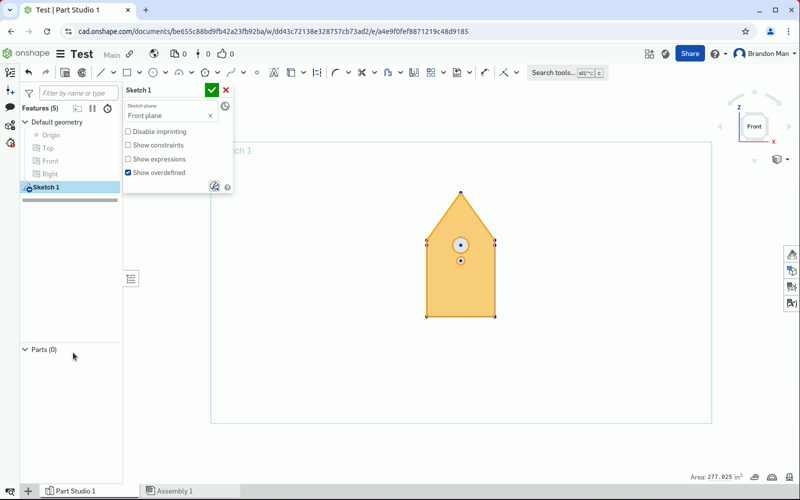
key(shift+e)
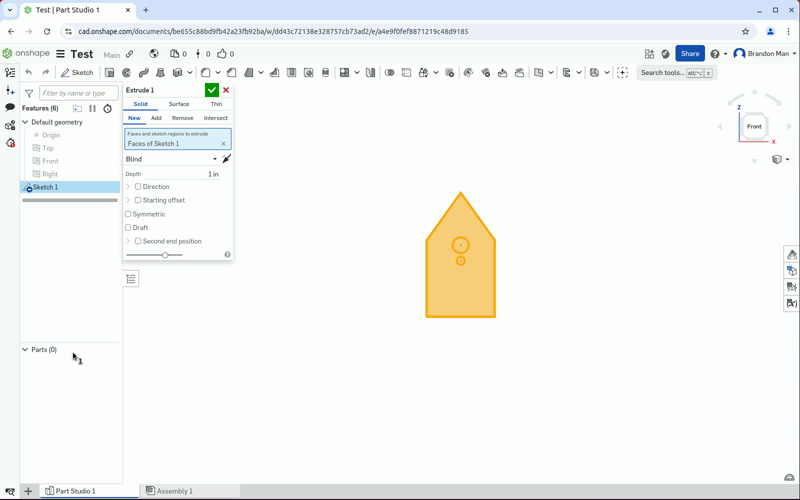
mouse_move(143, 106)
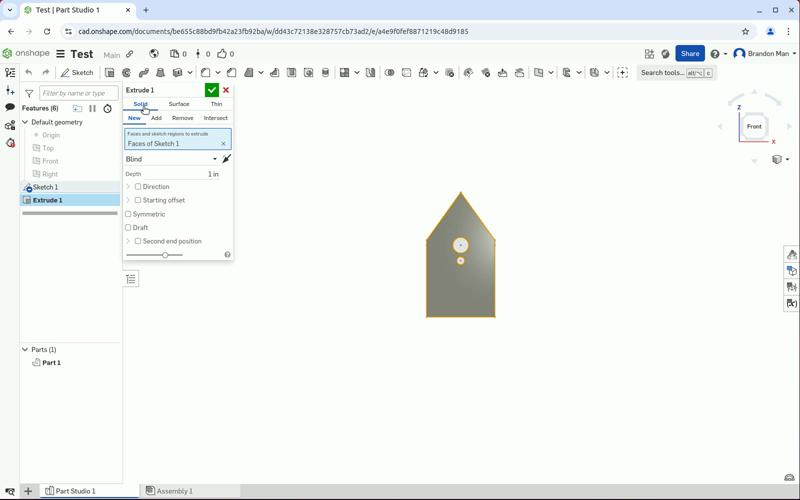
click(143, 106)
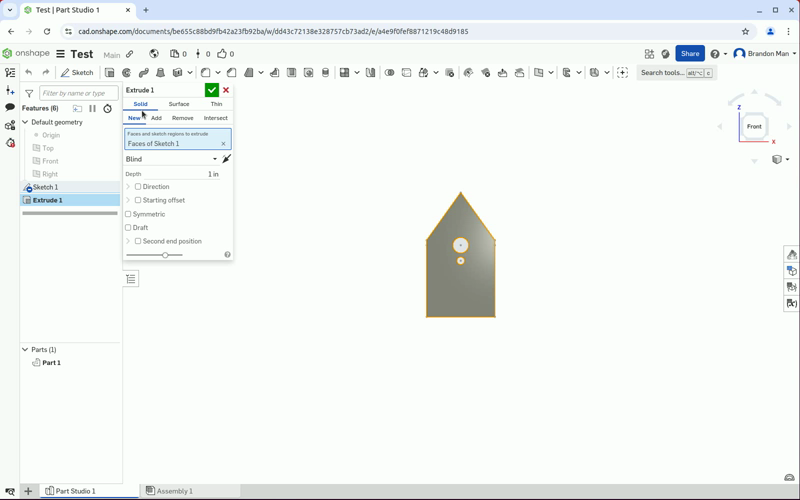
mouse_move(137, 120)
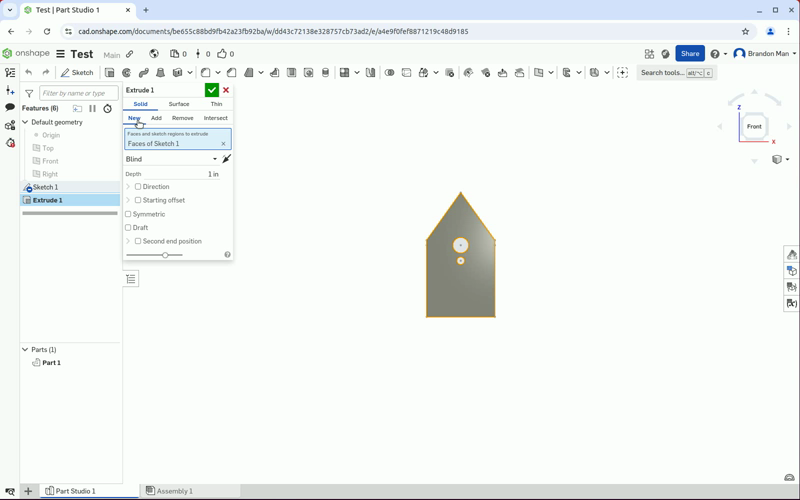
click(137, 120)
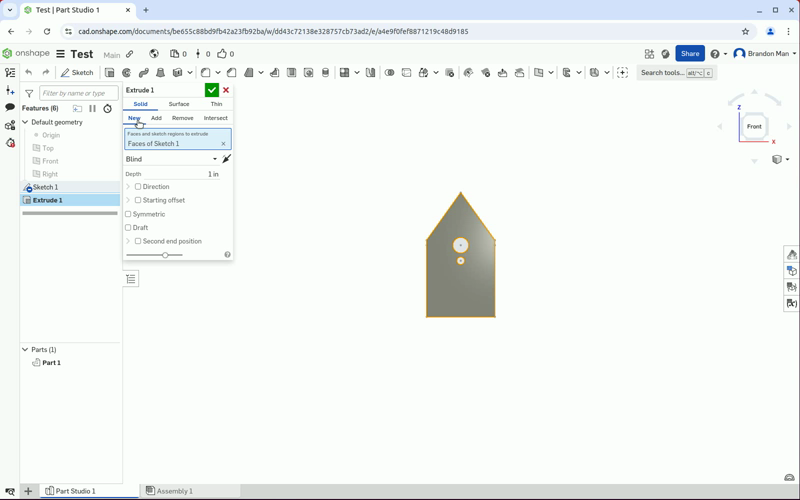
key(tab, 4)
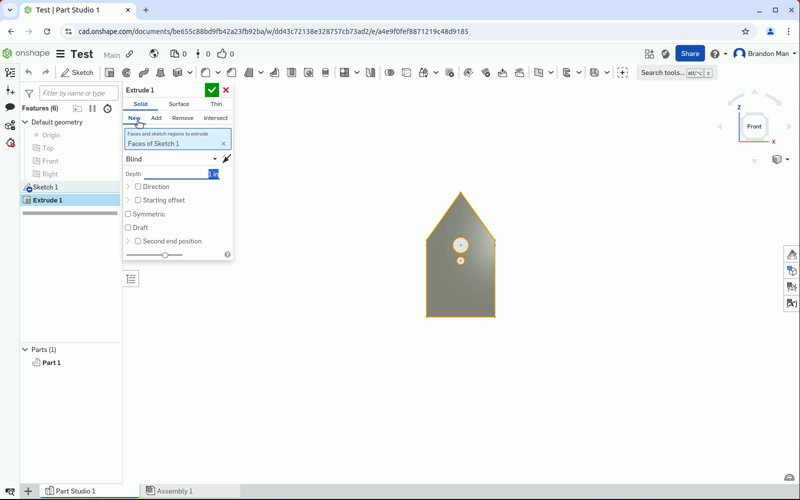
text(0.722)
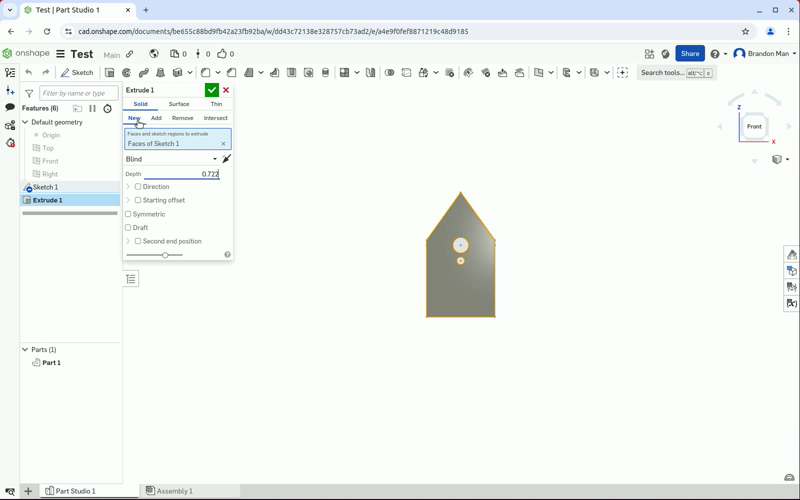
key(enter)
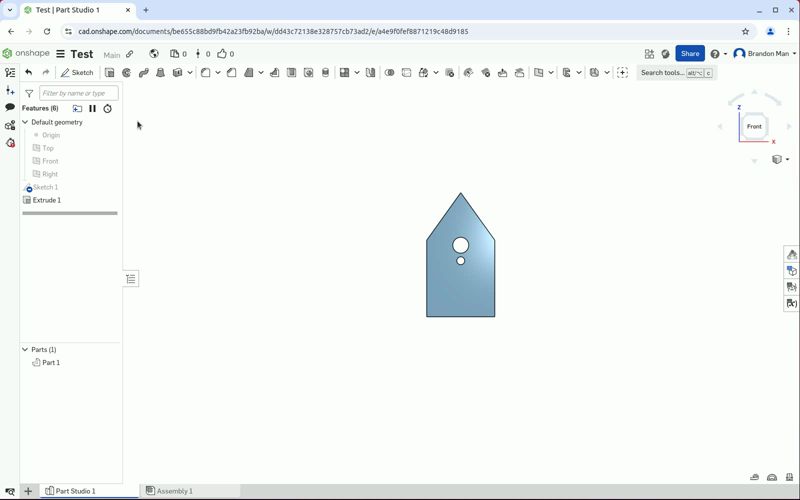
key(shift+h)
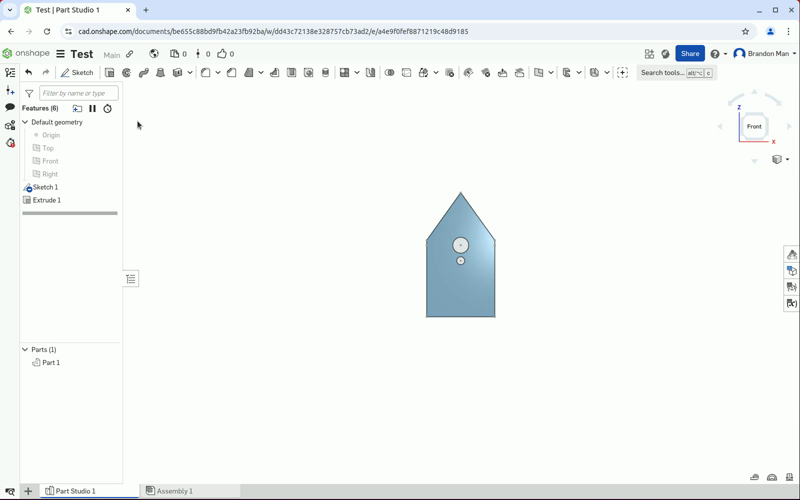
key(shift+h)
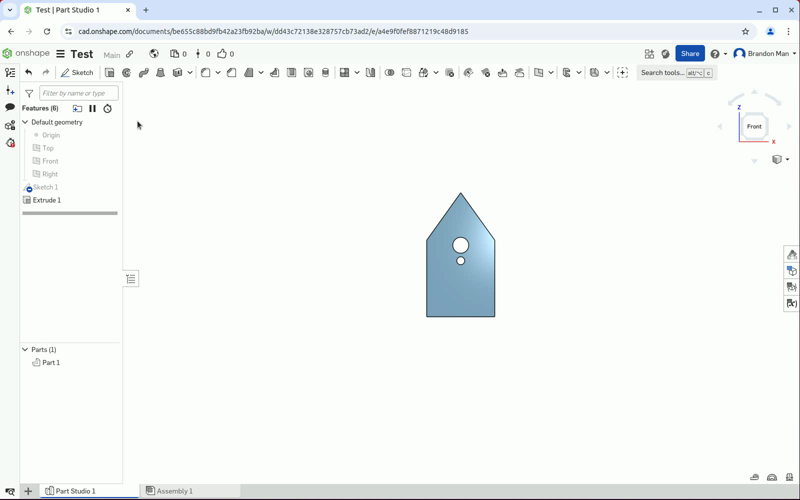
mouse_move(73, 189)
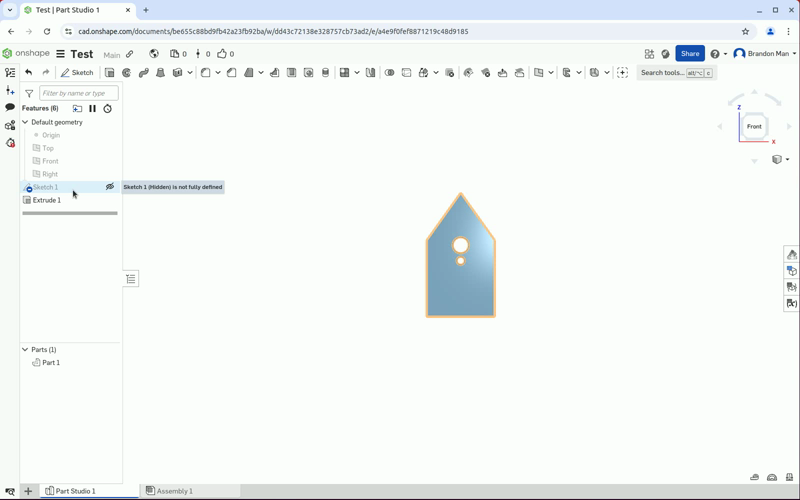
click(73, 189)
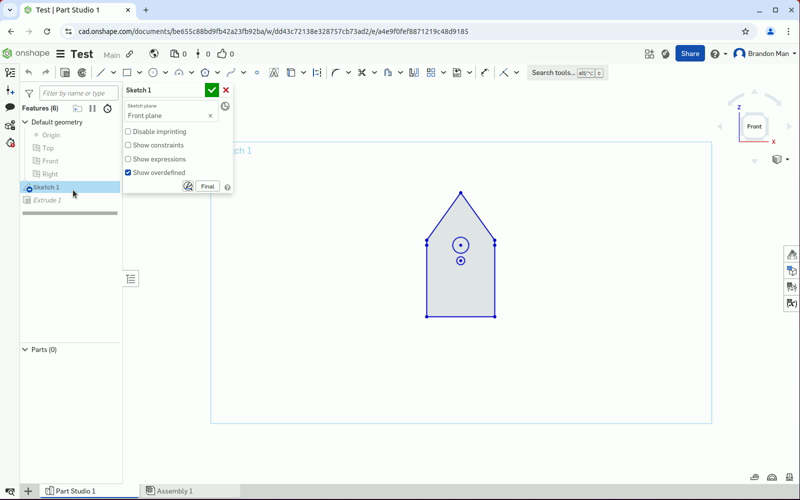
mouse_move(229, 92)
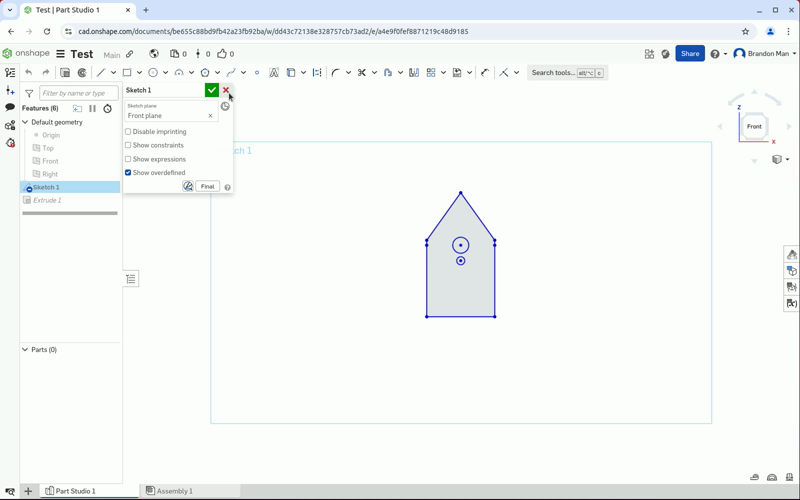
click(229, 92)
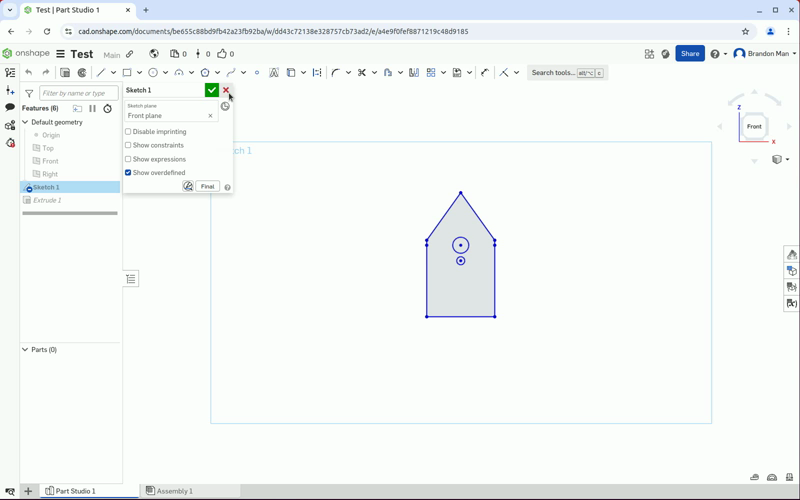
key(shift+s)
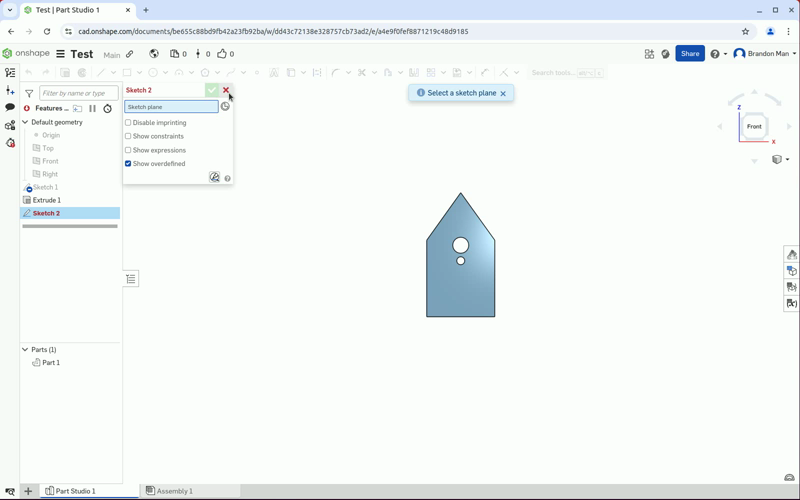
mouse_move(73, 163)
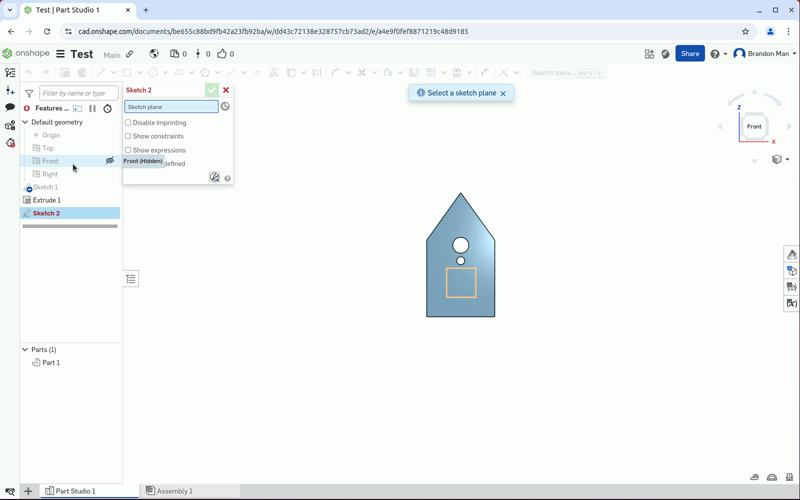
click(73, 163)
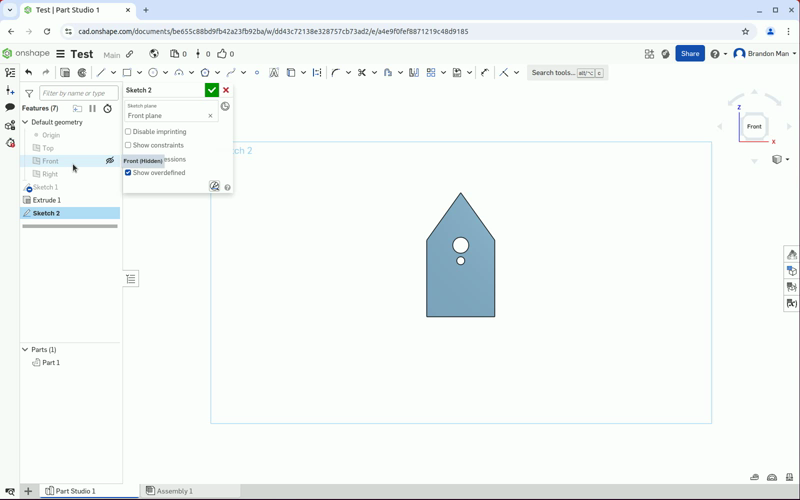
mouse_move(73, 352)
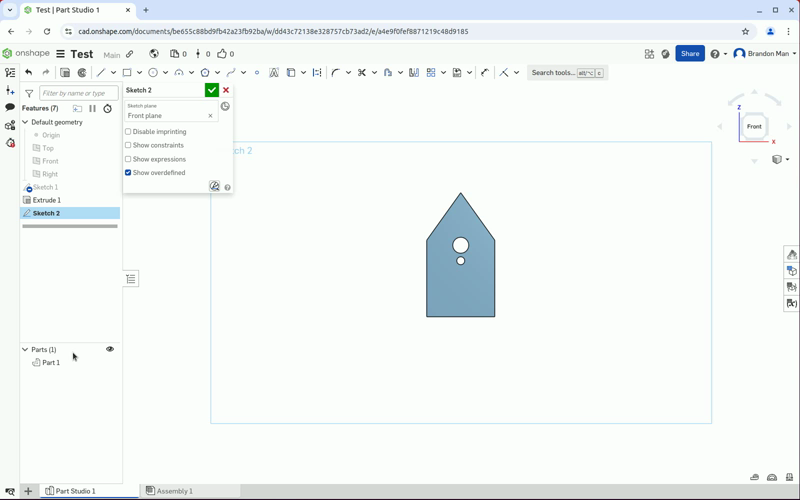
key(y)
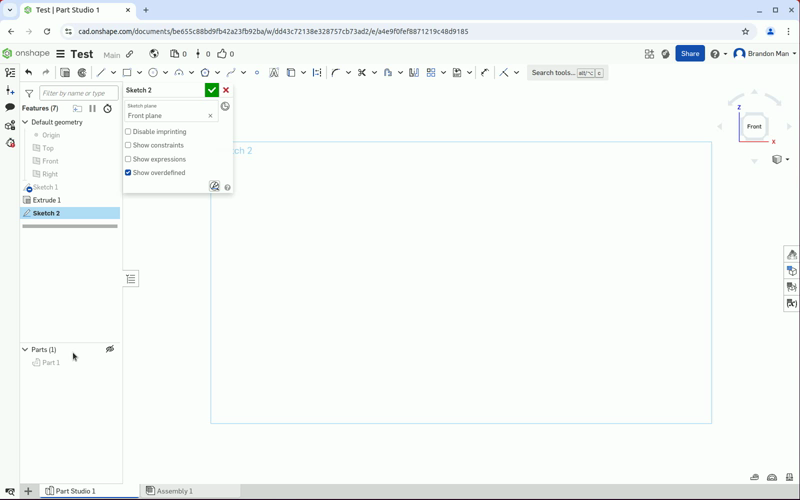
key(c)
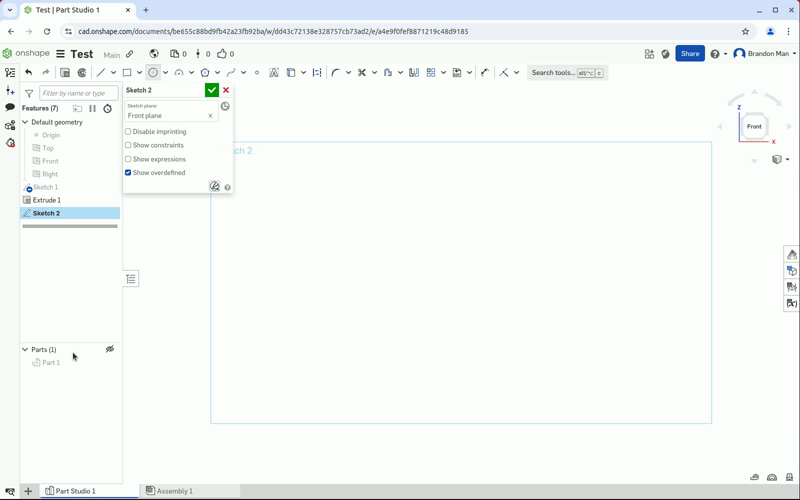
key_down(shift)
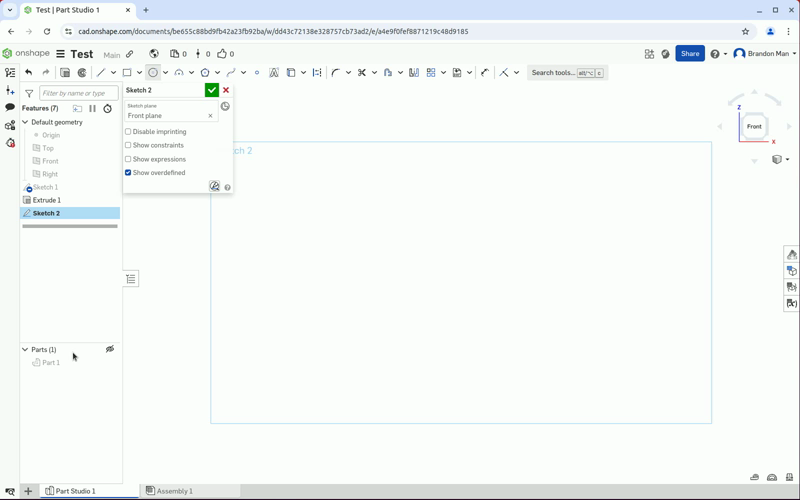
mouse_move(461, 260)
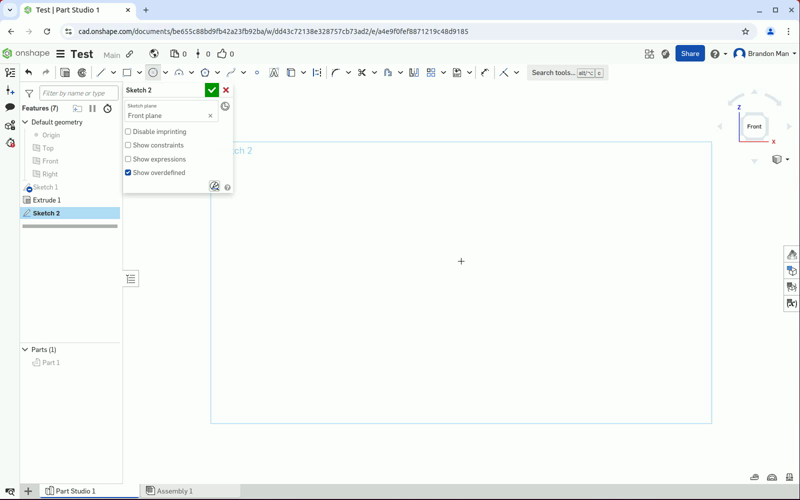
click(461, 260)
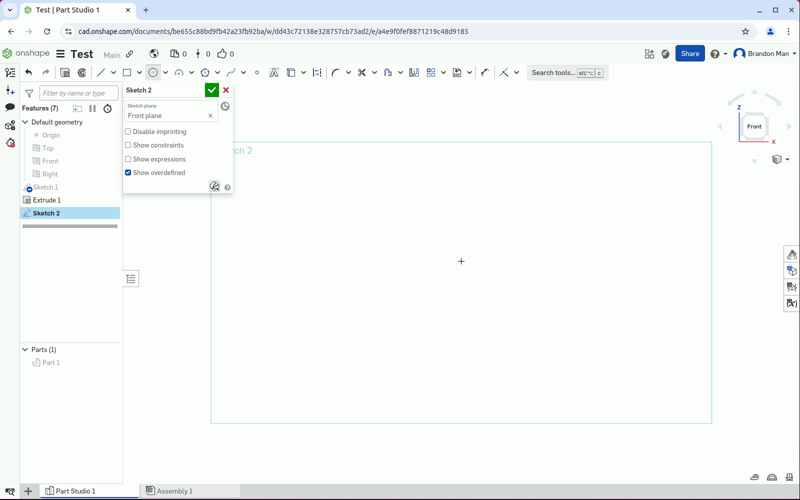
key_up(shift)
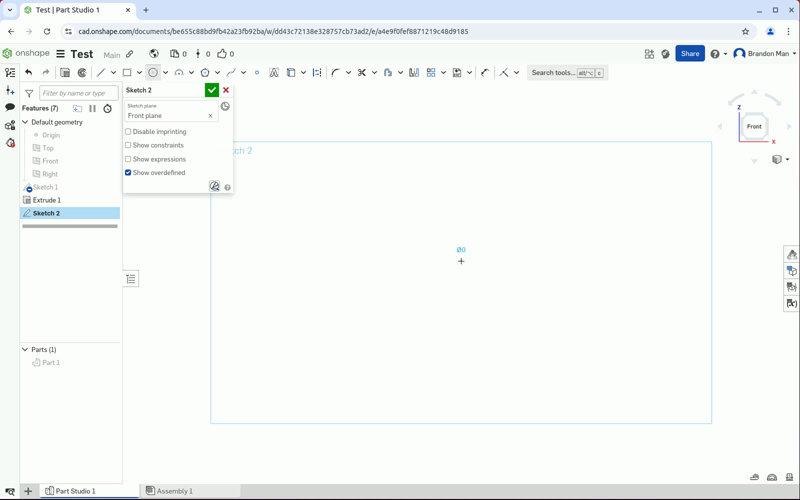
mouse_move(465, 260)
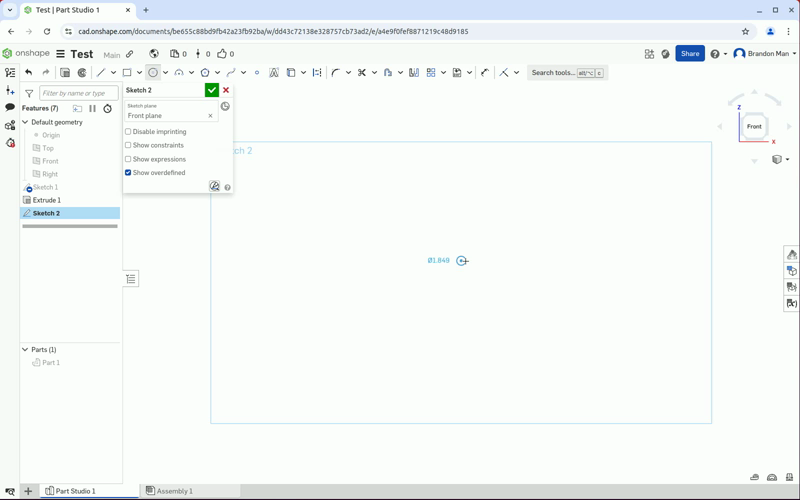
click(465, 260)
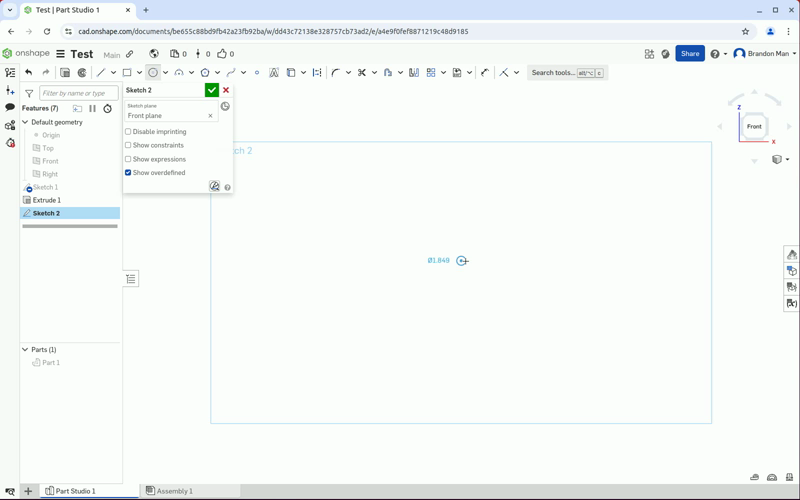
key(esc)
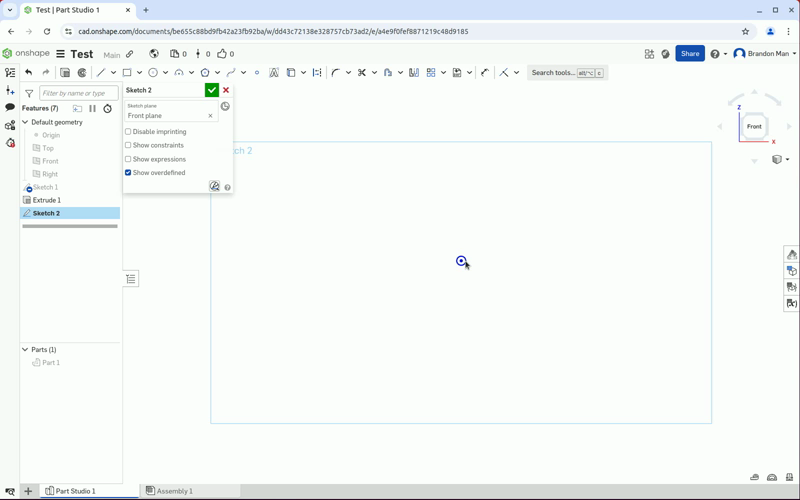
mouse_move(463, 262)
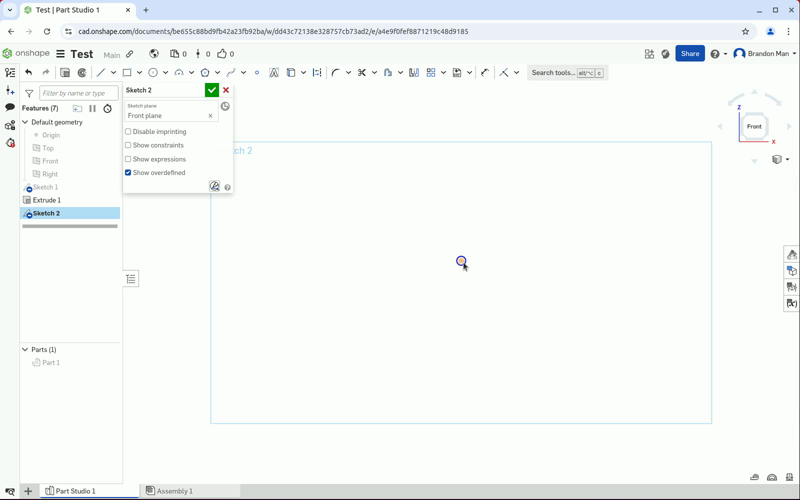
scroll(6)
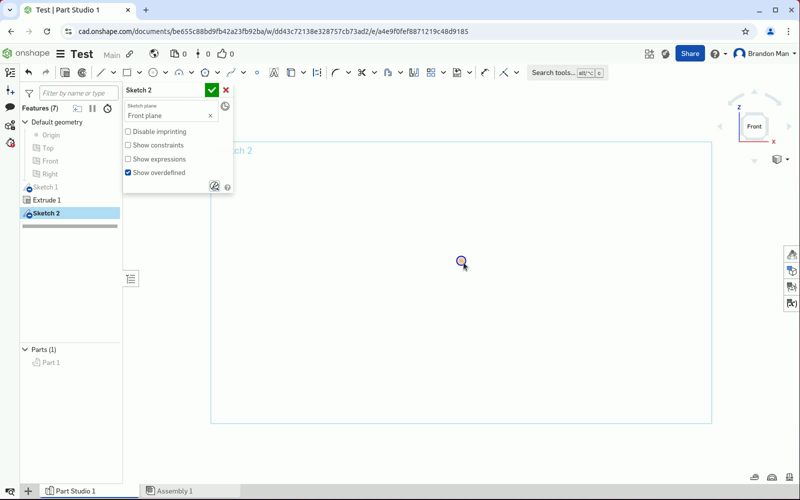
scroll(6)
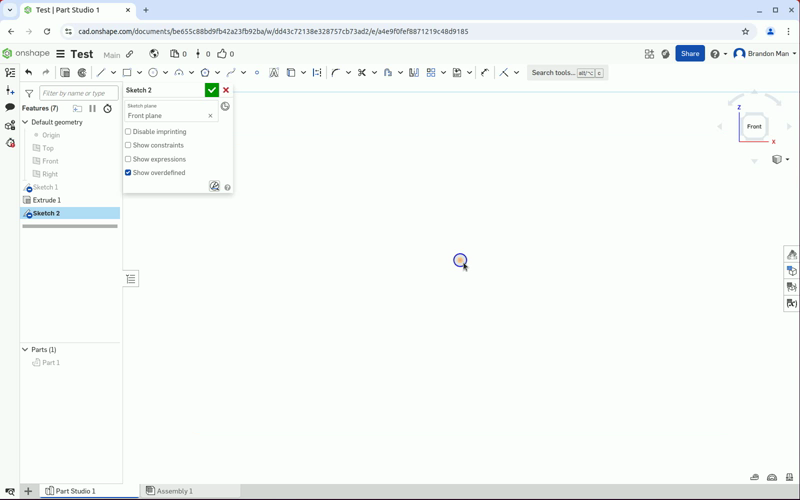
scroll(6)
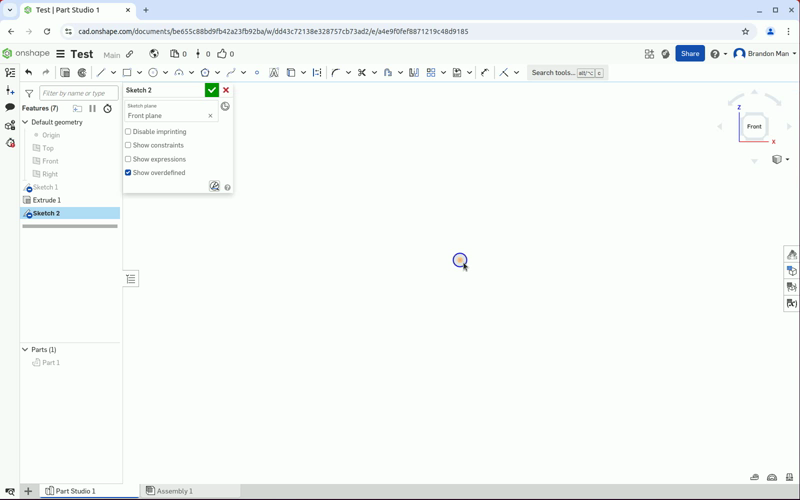
scroll(6)
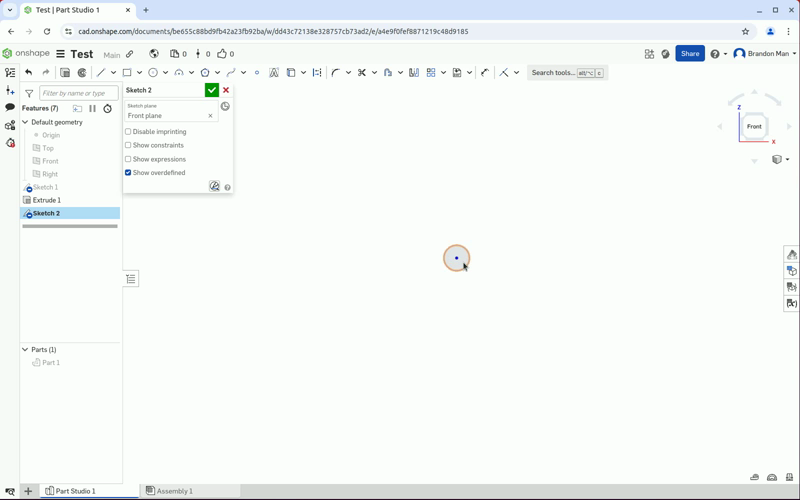
scroll(6)
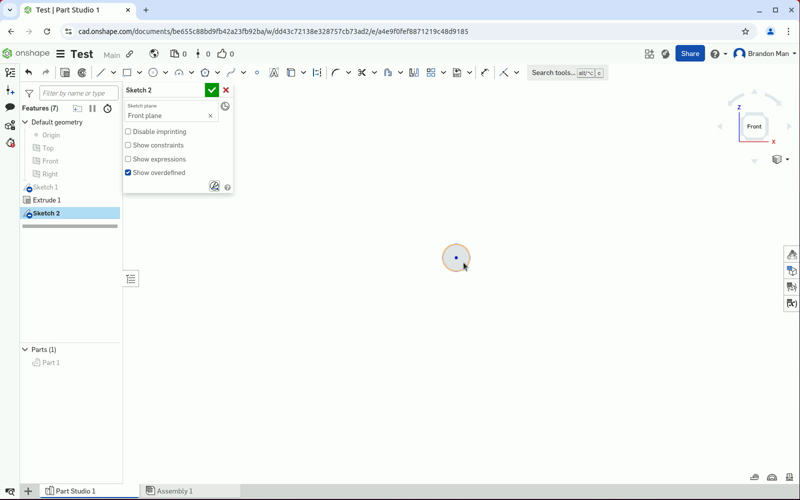
scroll(6)
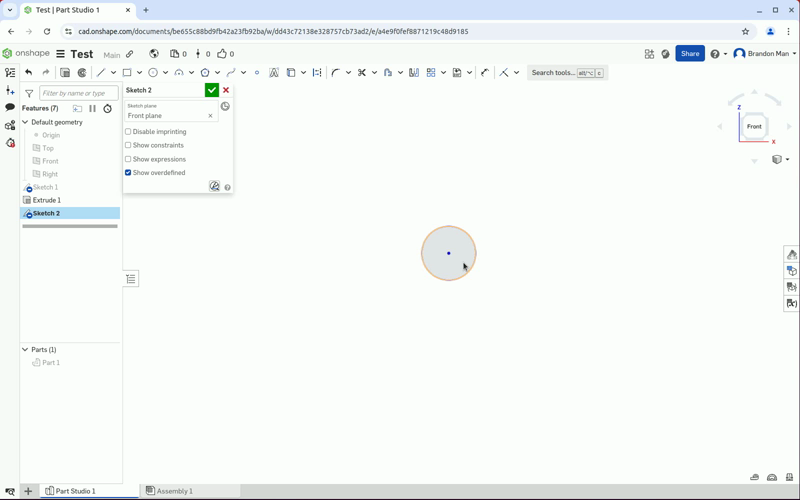
scroll(6)
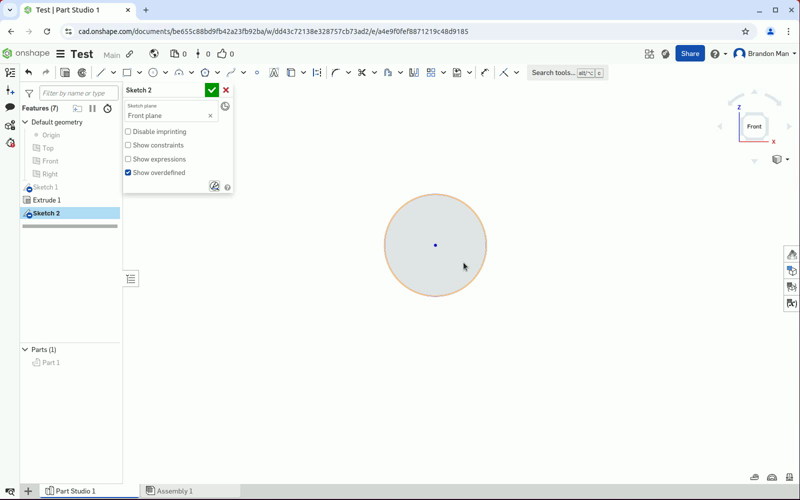
click(463, 262)
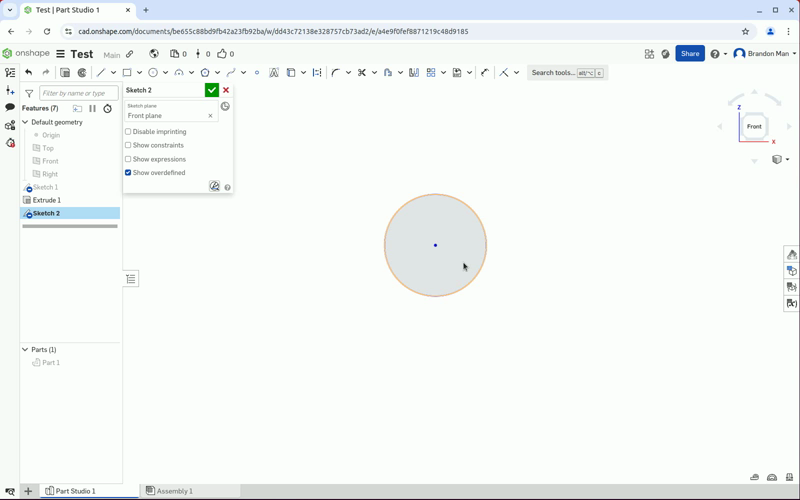
scroll(-6)
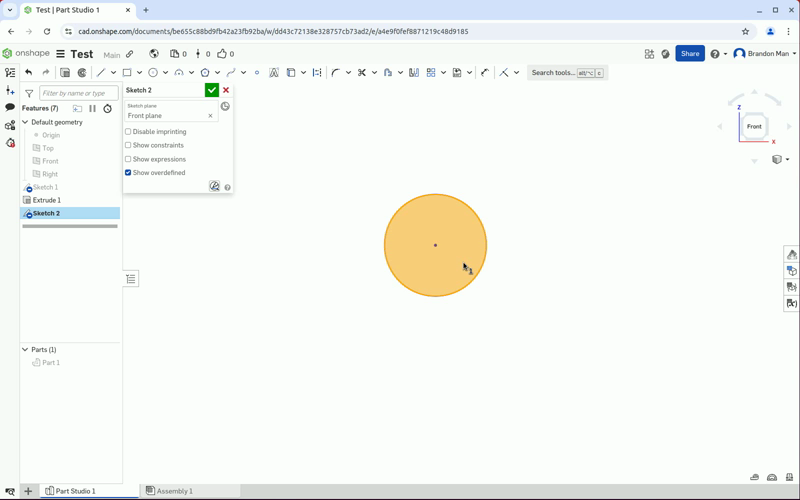
scroll(-6)
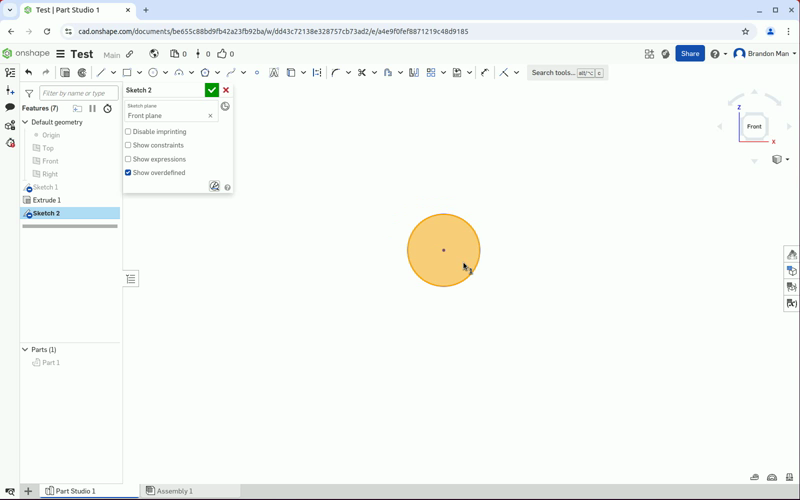
scroll(-6)
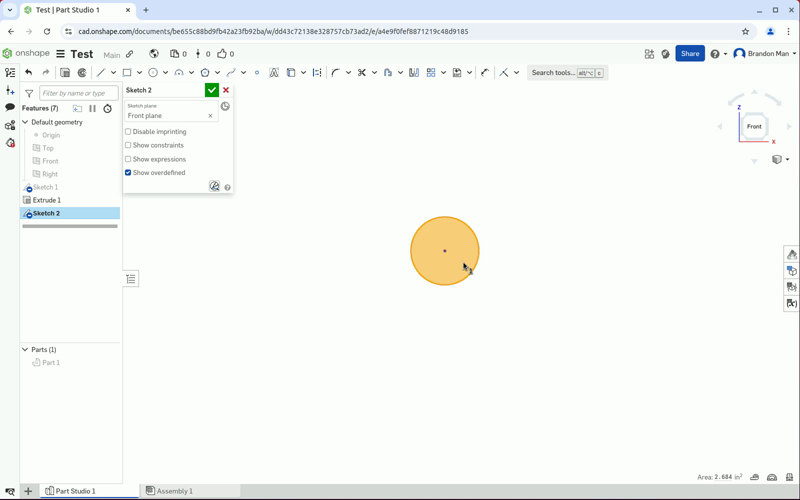
scroll(-6)
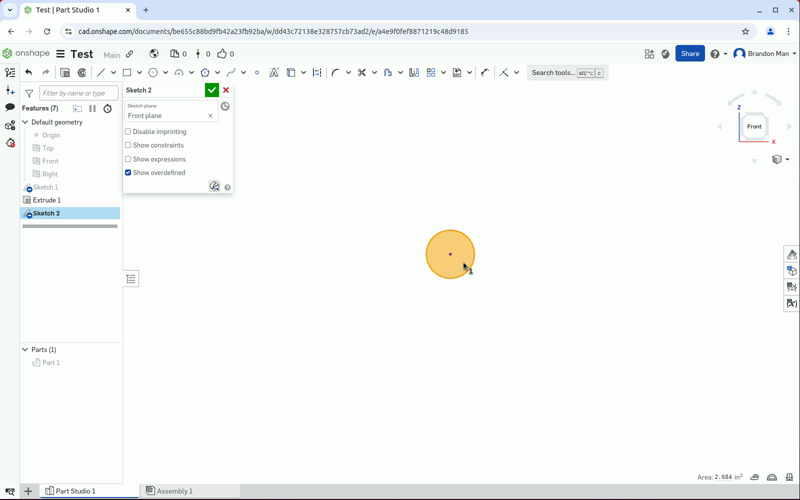
scroll(-6)
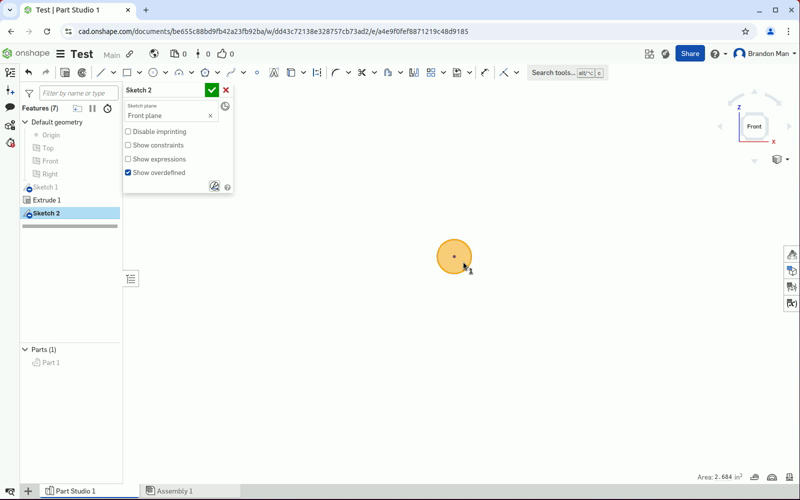
scroll(-6)
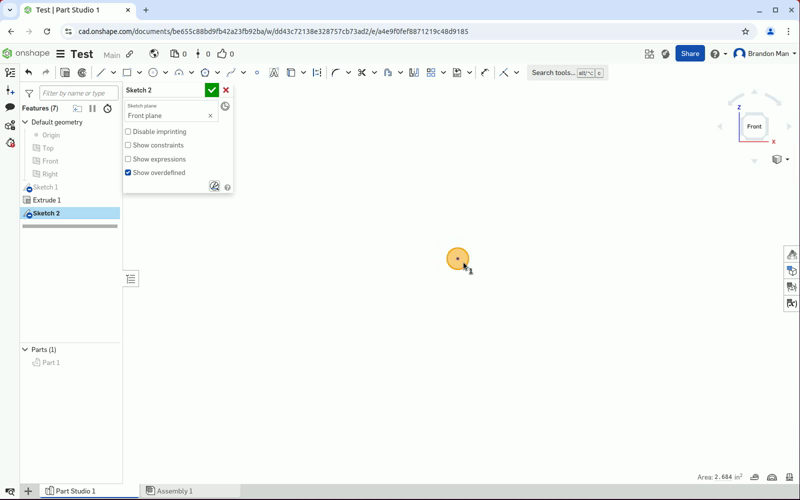
scroll(-6)
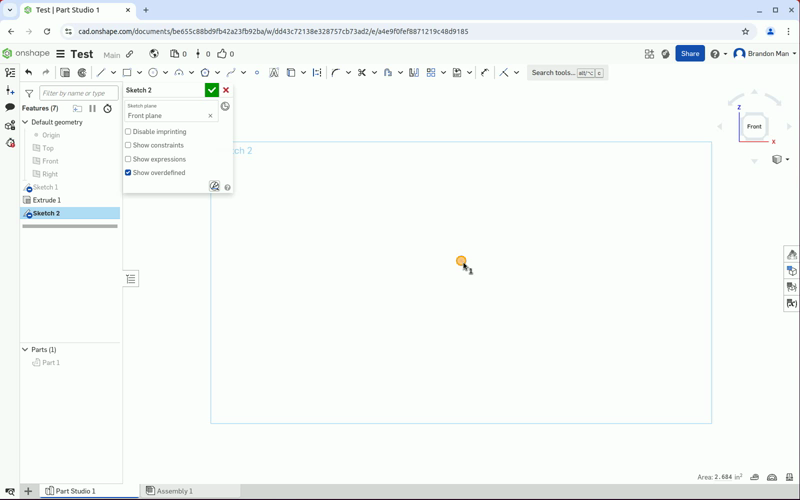
mouse_move(73, 352)
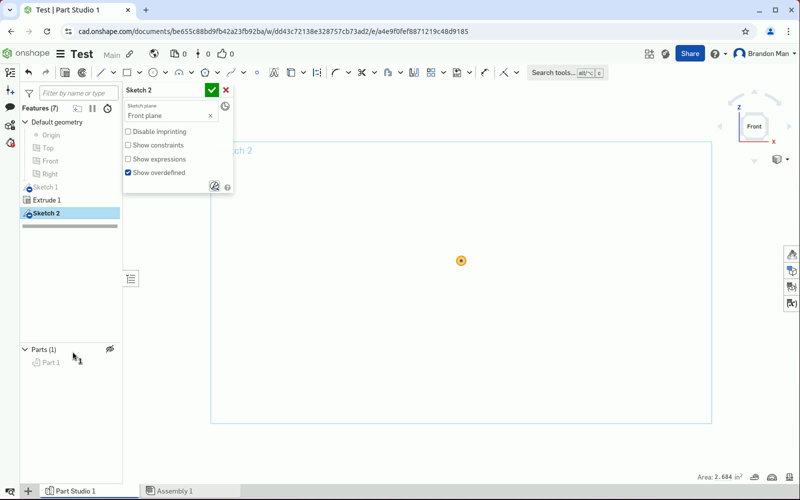
key(shift+y)
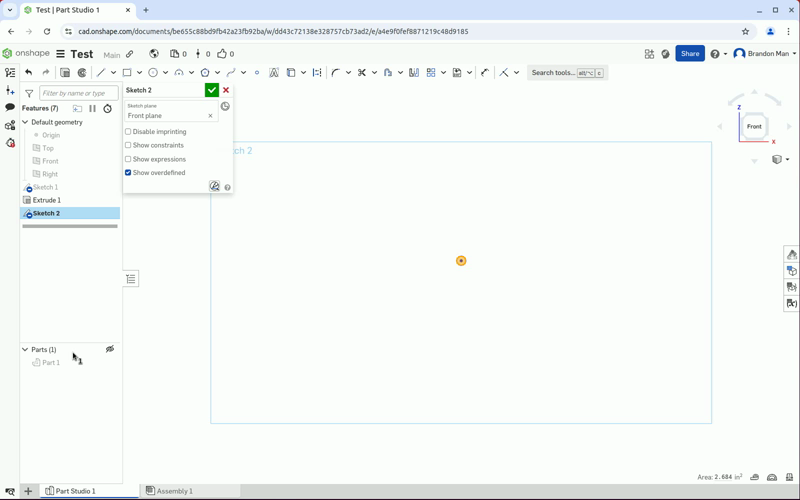
key(shift+e)
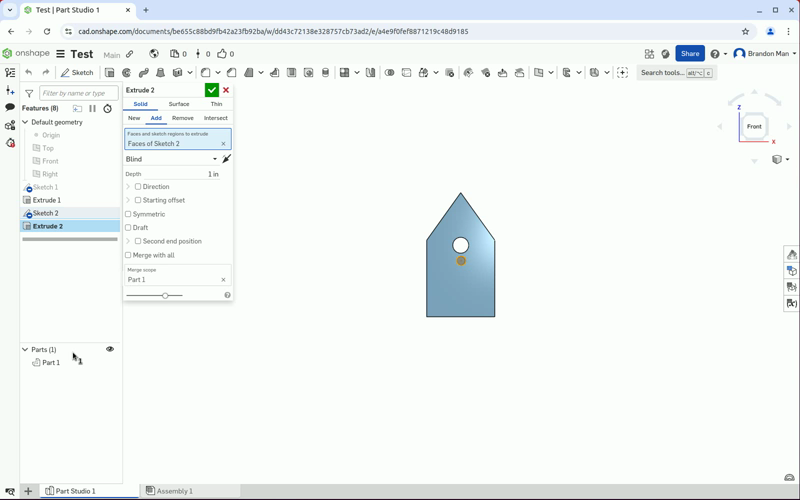
mouse_move(143, 106)
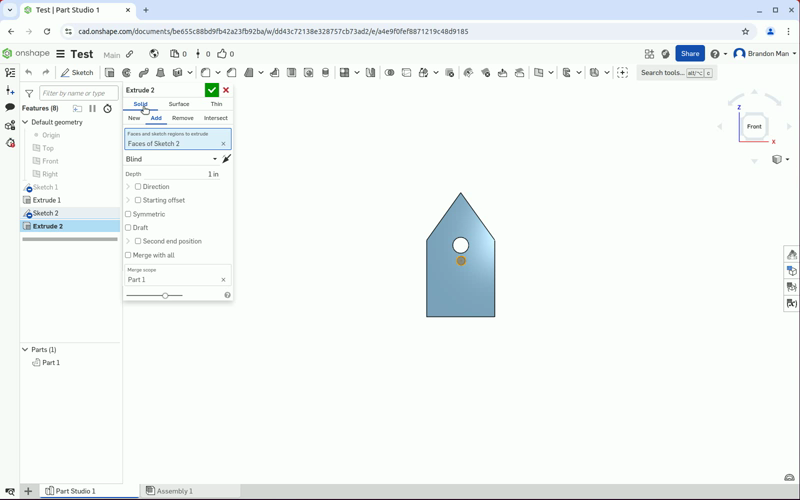
click(143, 106)
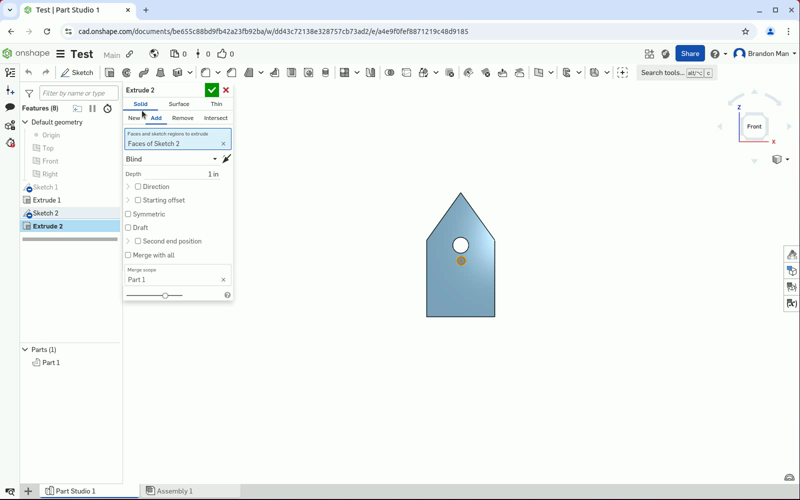
mouse_move(137, 120)
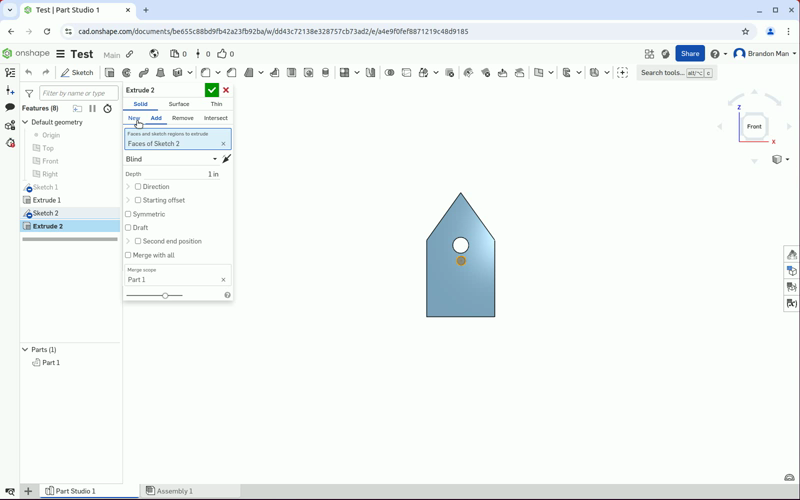
click(137, 120)
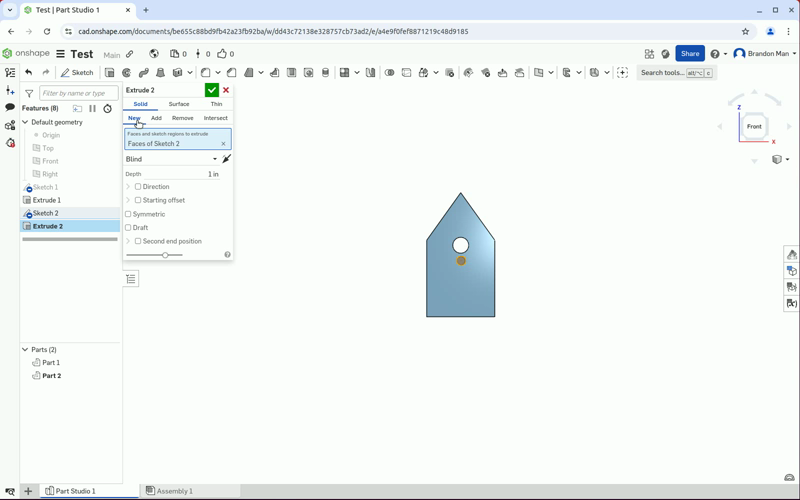
key(tab, 4)
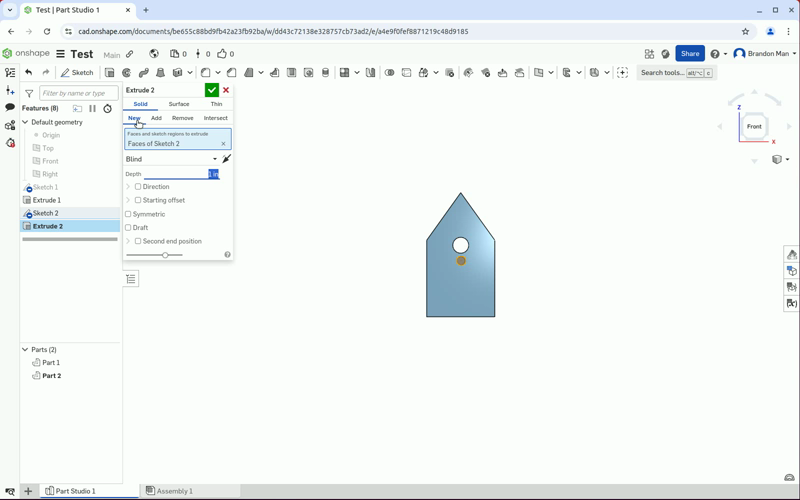
text(0.722)
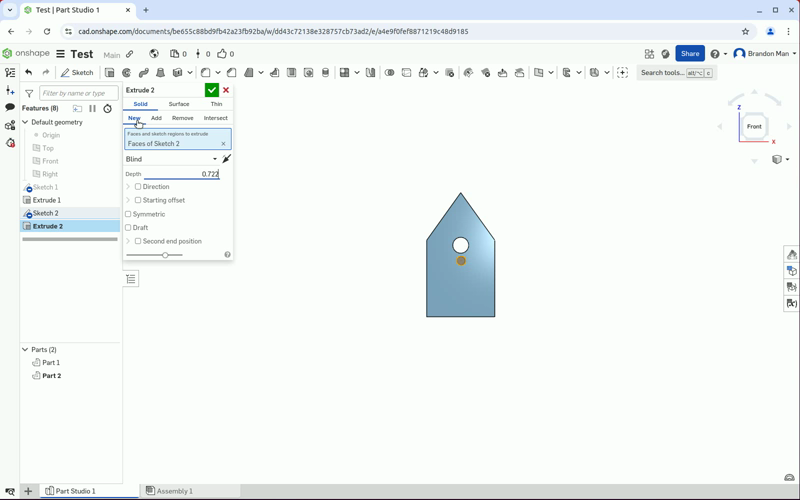
key(enter)
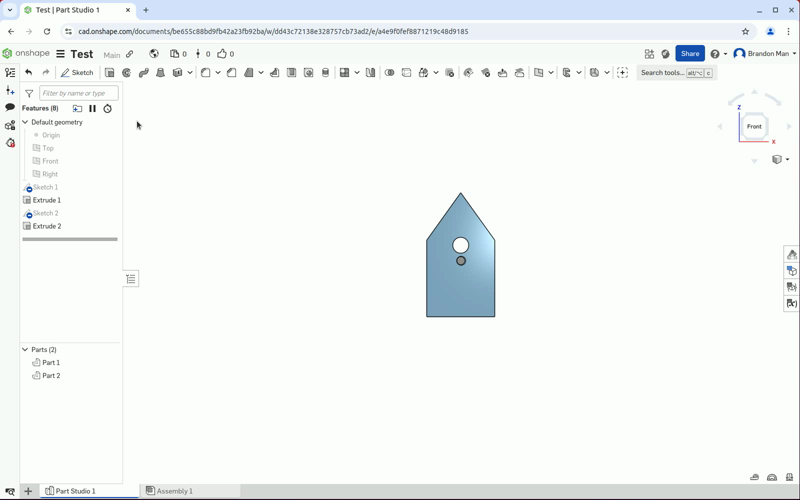
key(shift+h)
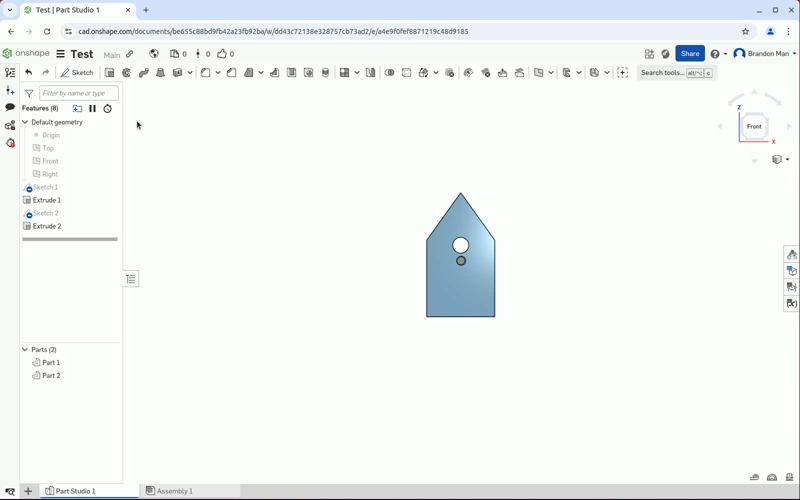
key(shift+h)
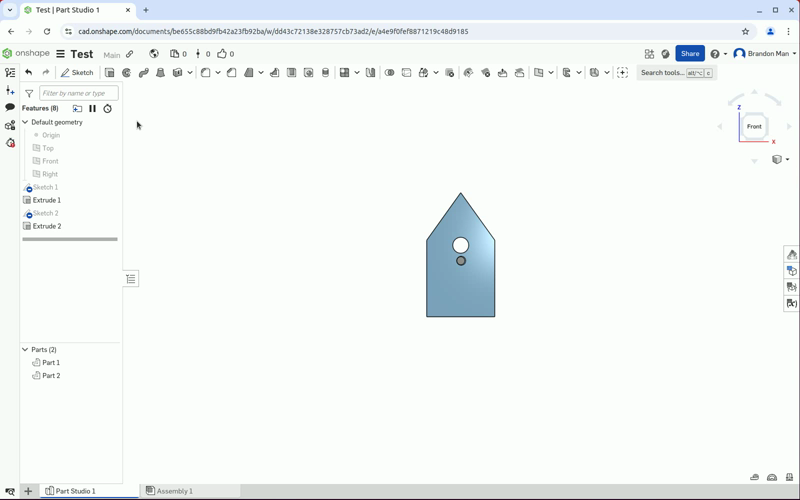
mouse_move(73, 189)
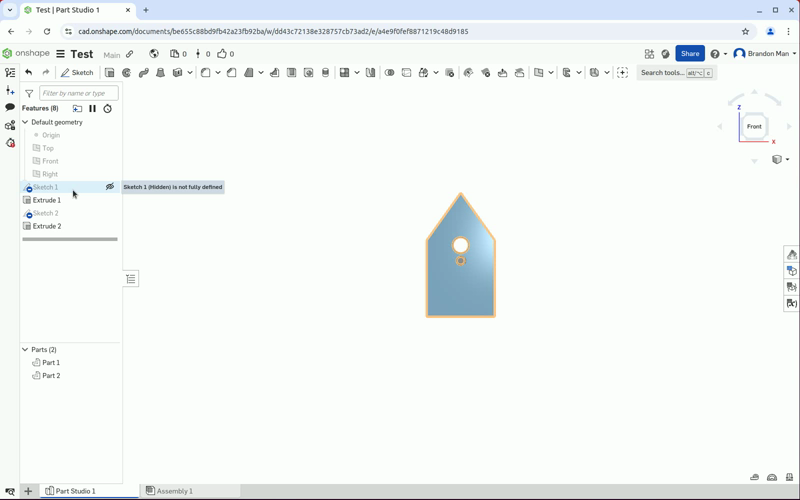
click(73, 189)
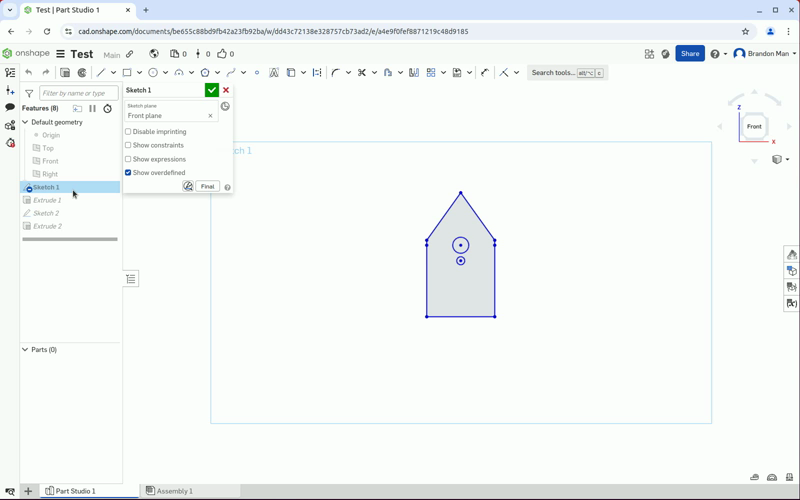
mouse_move(229, 92)
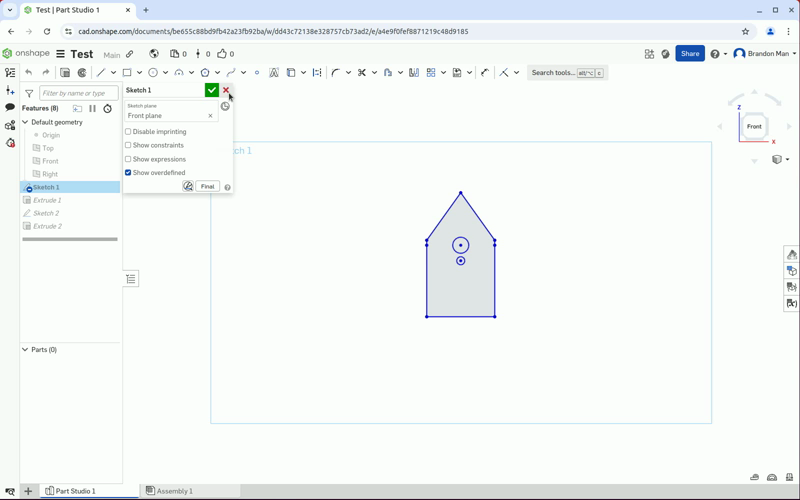
click(229, 92)
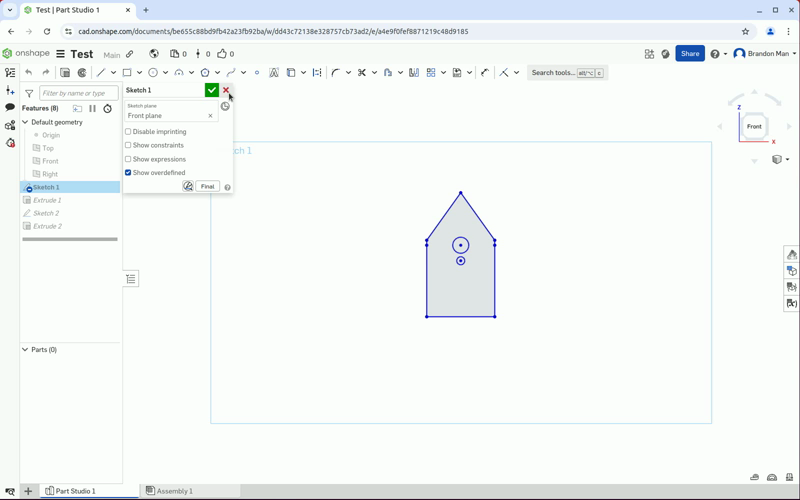
key(shift+s)
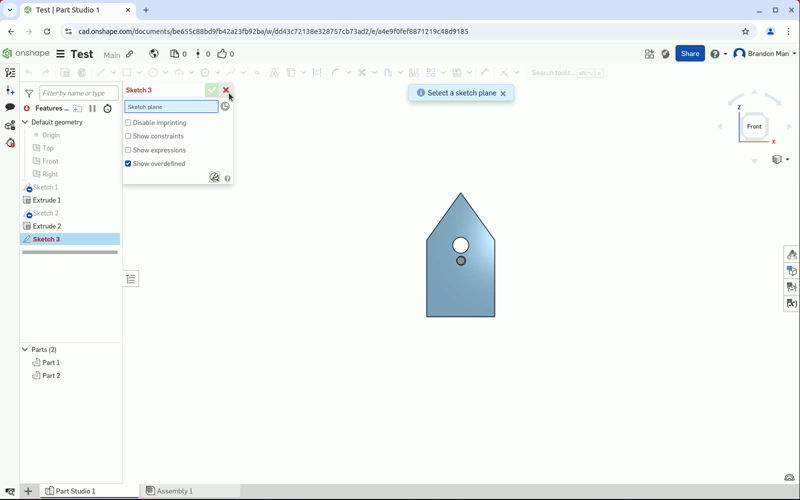
mouse_move(73, 163)
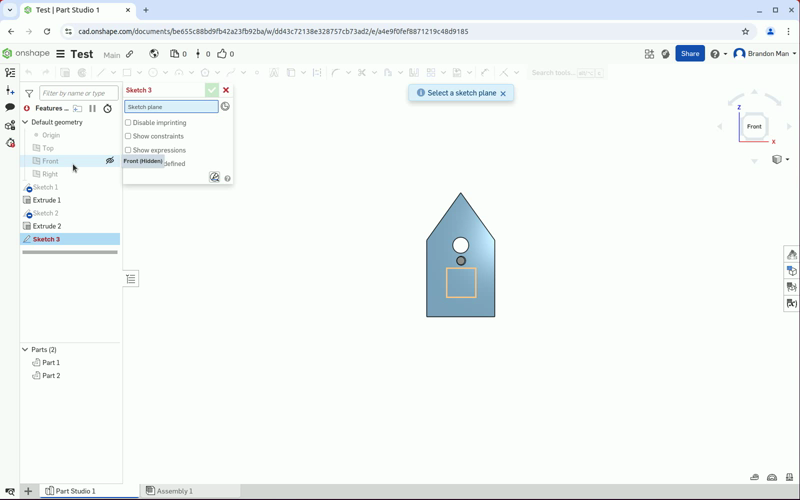
click(73, 163)
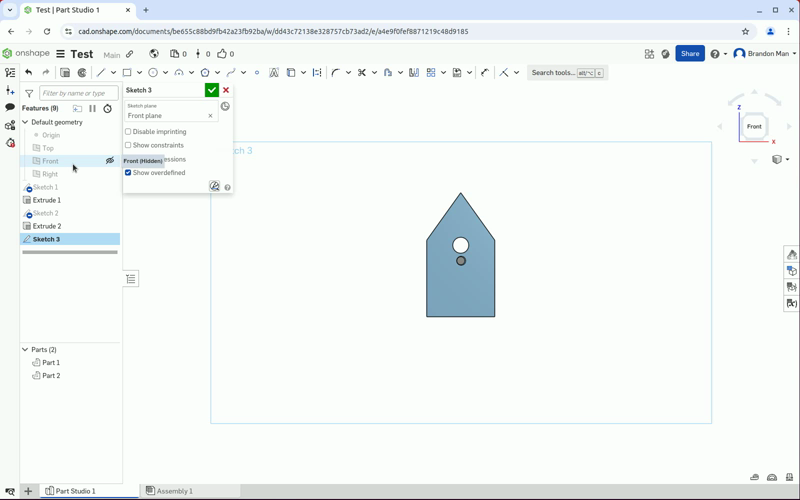
mouse_move(73, 352)
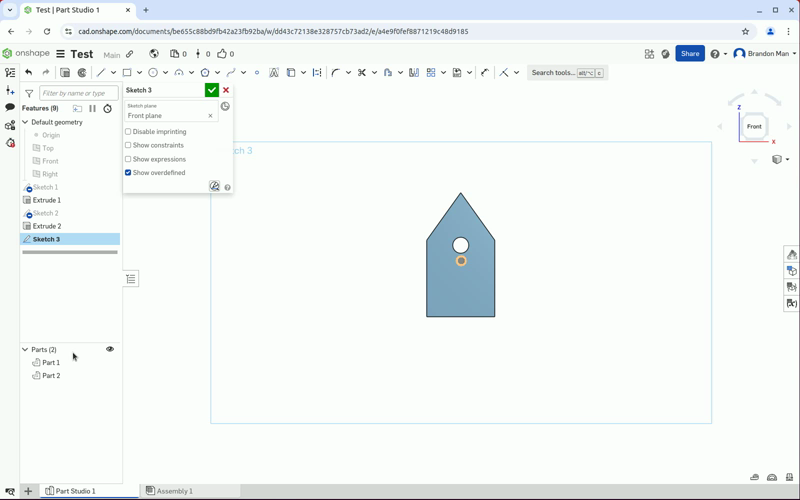
key(y)
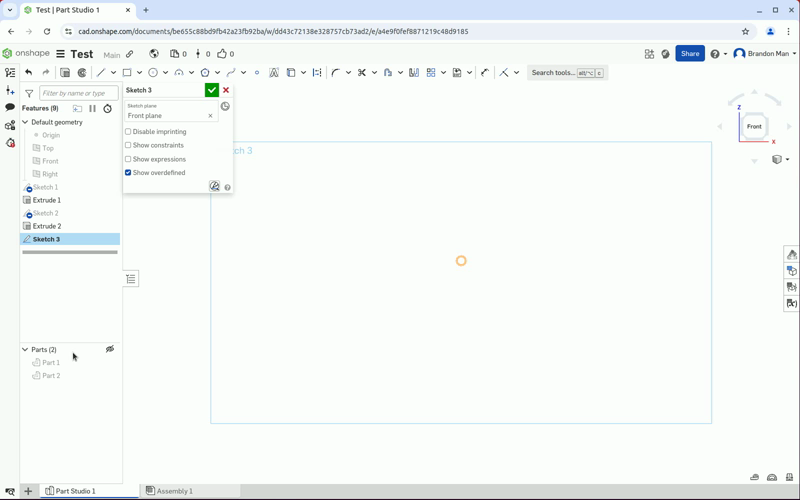
key(l)
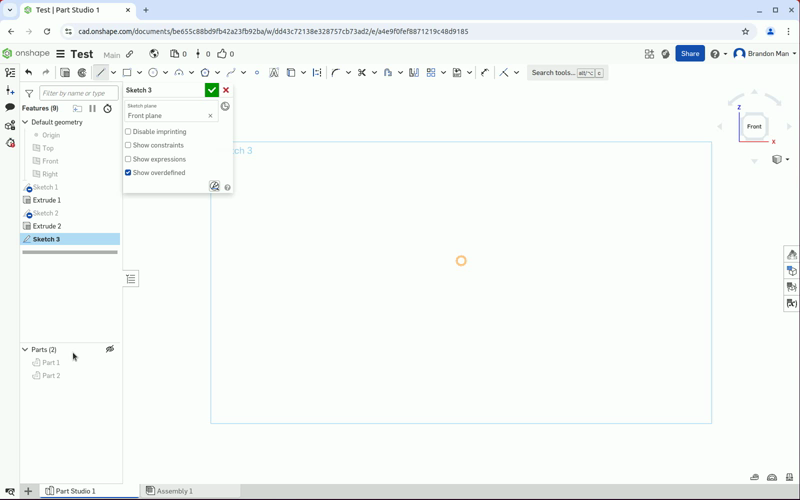
key_down(shift)
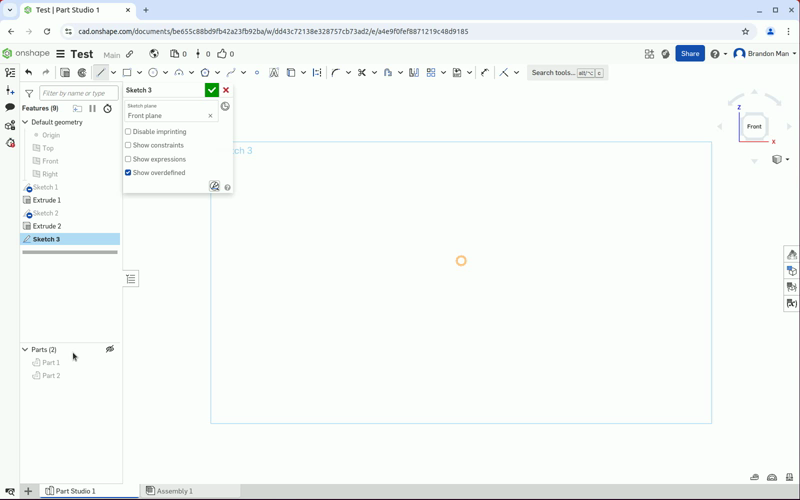
mouse_move(423, 320)
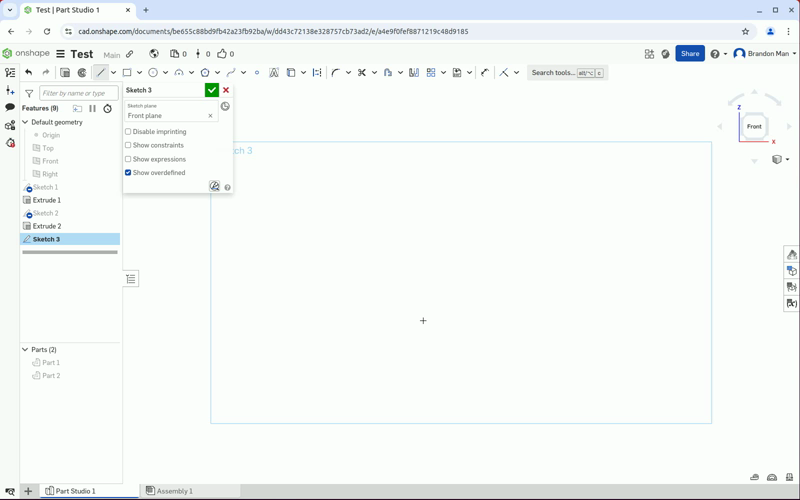
click(423, 320)
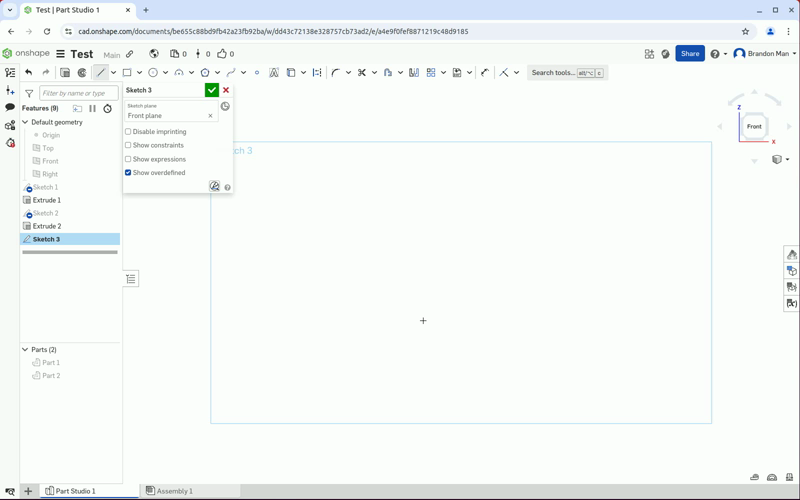
key_up(shift)
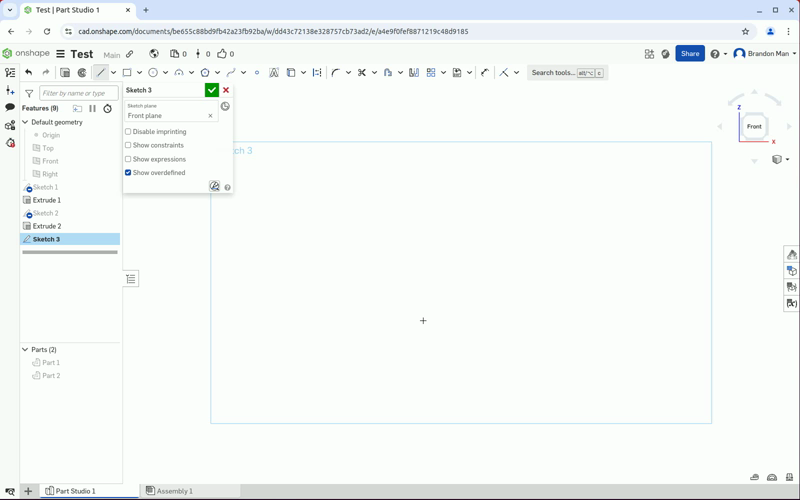
key_down(shift)
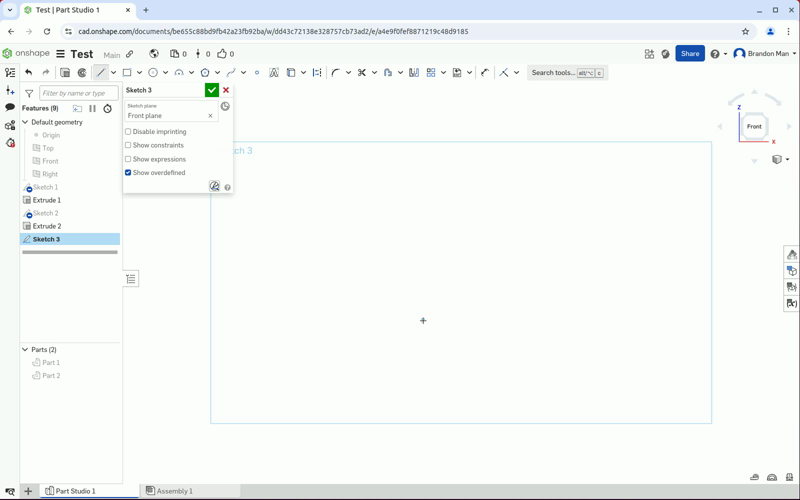
mouse_move(498, 320)
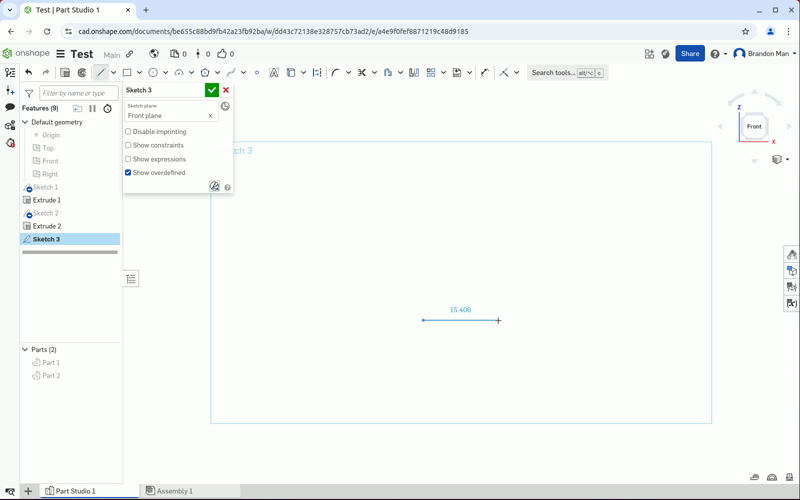
click(498, 320)
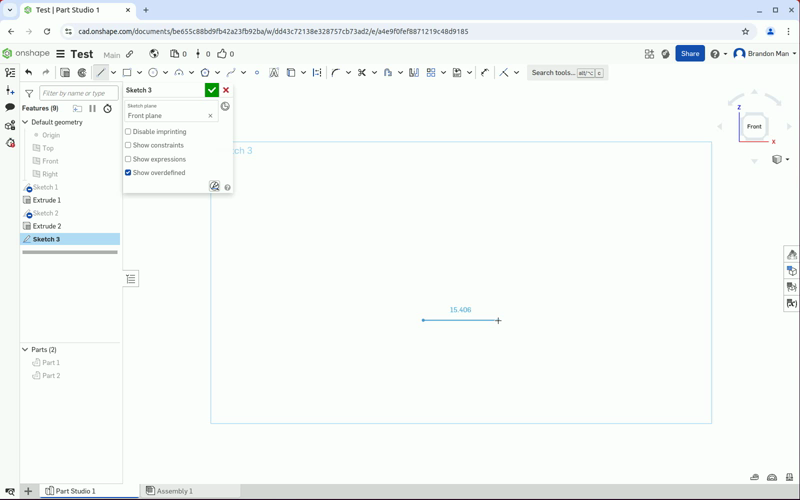
key_up(shift)
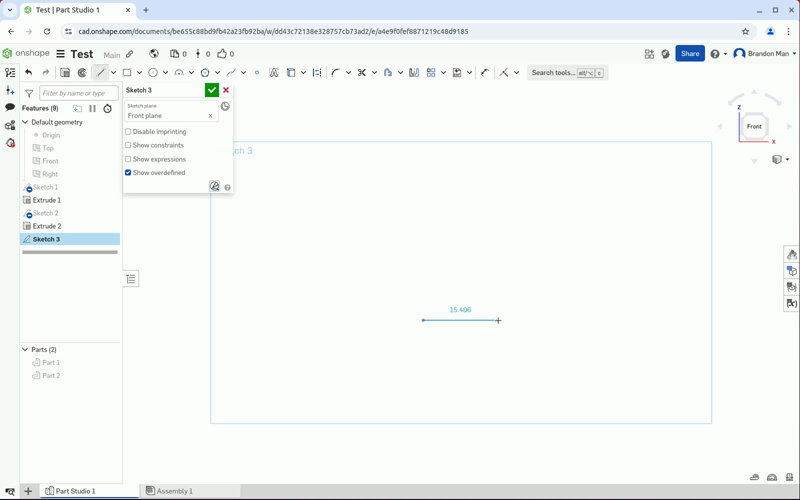
key_down(shift)
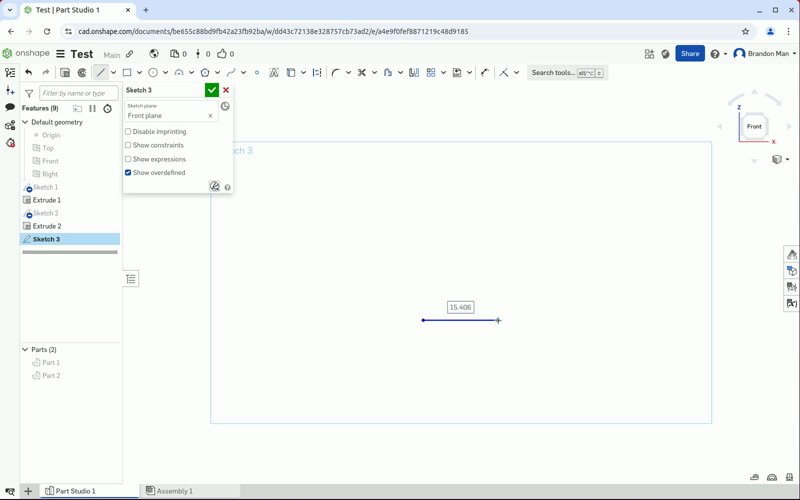
mouse_move(498, 245)
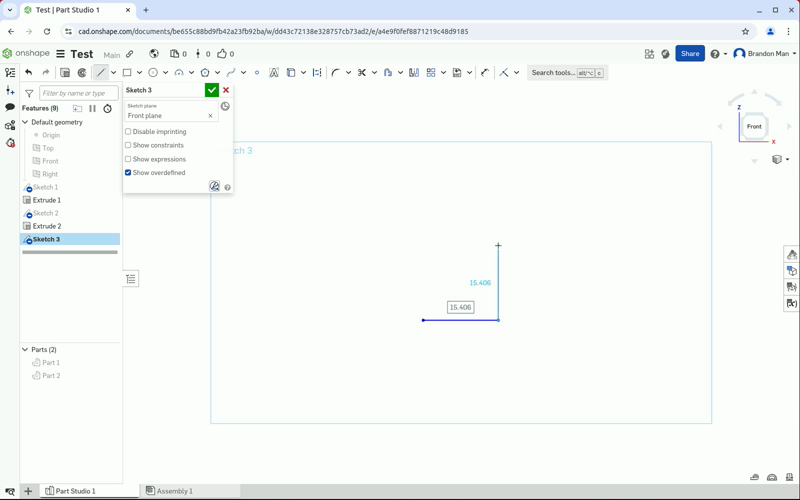
click(498, 245)
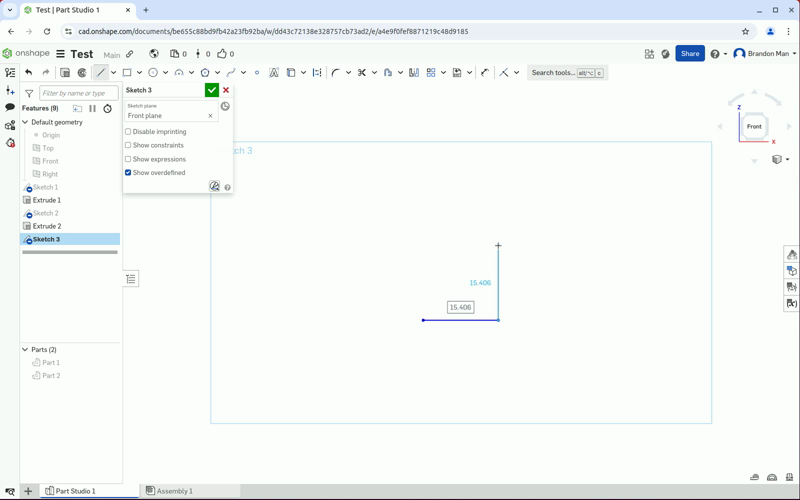
key_up(shift)
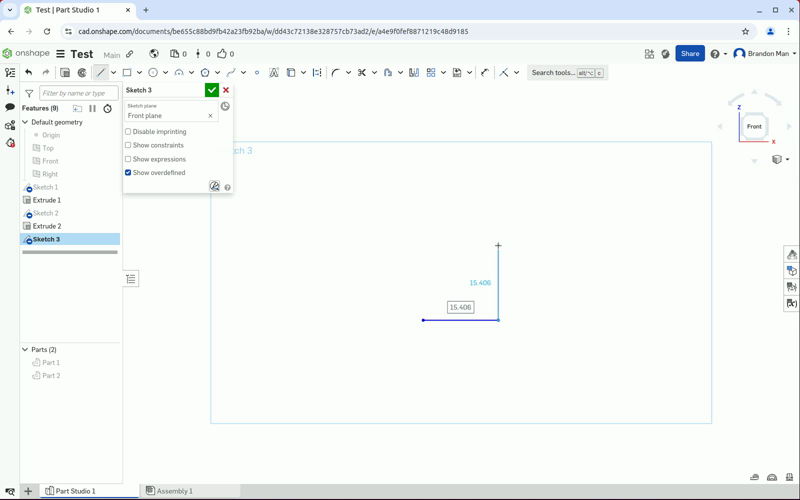
key_down(shift)
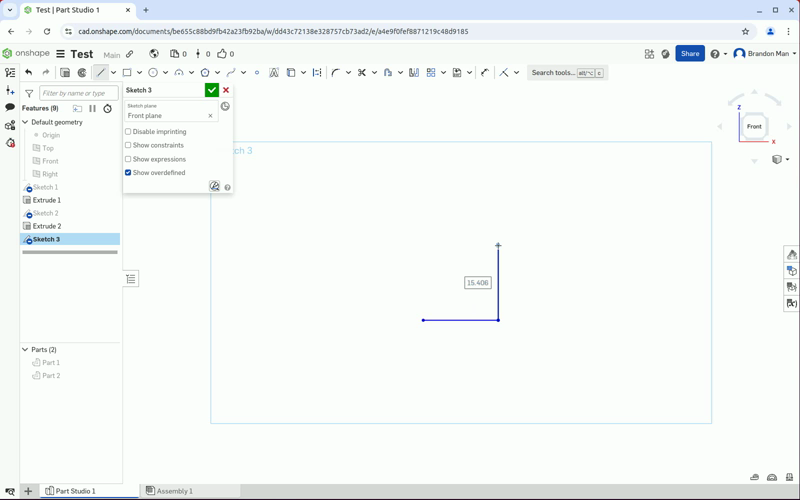
mouse_move(528, 245)
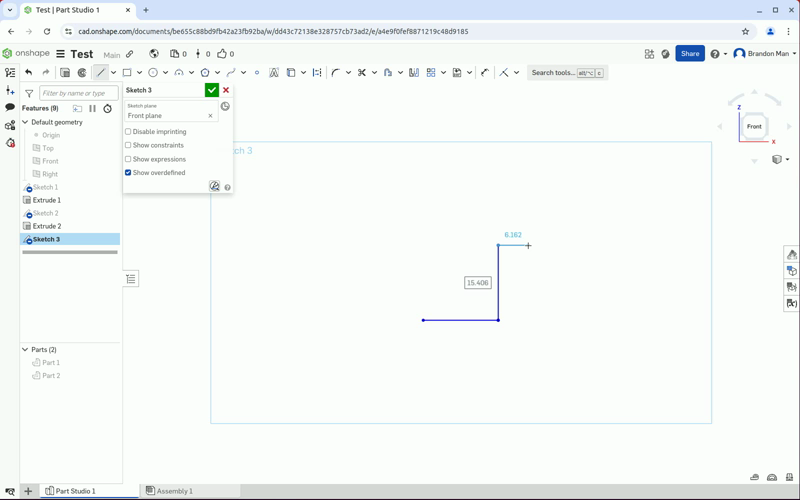
mouse_move(494, 240)
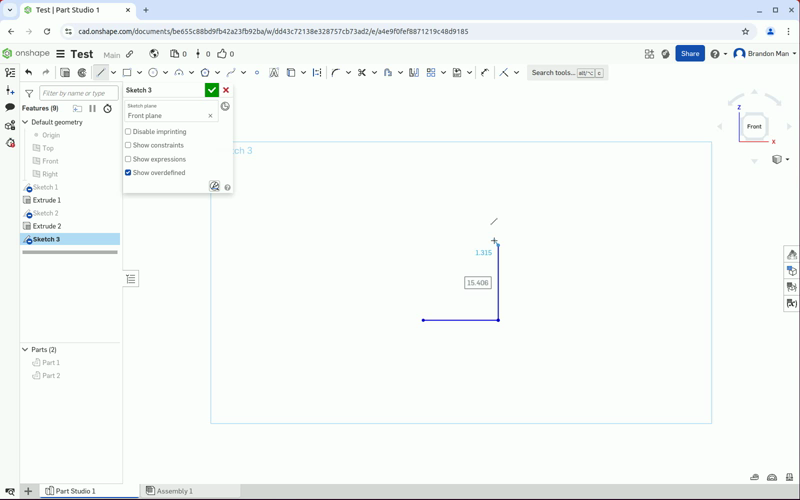
scroll(6)
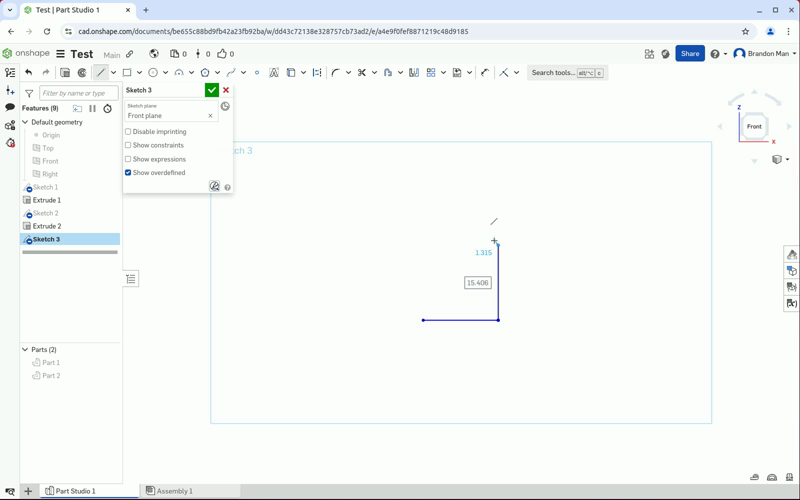
scroll(6)
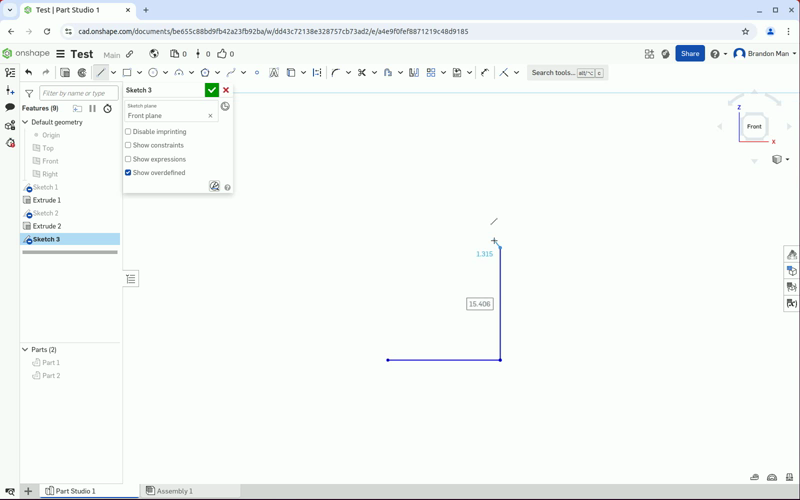
scroll(6)
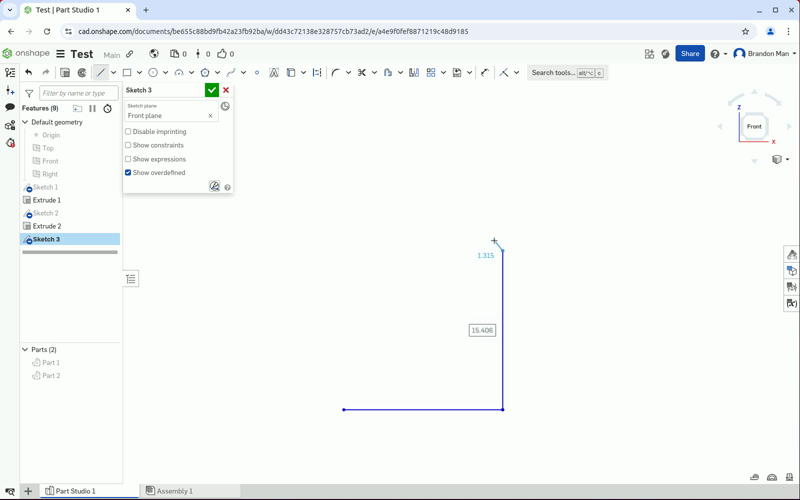
scroll(6)
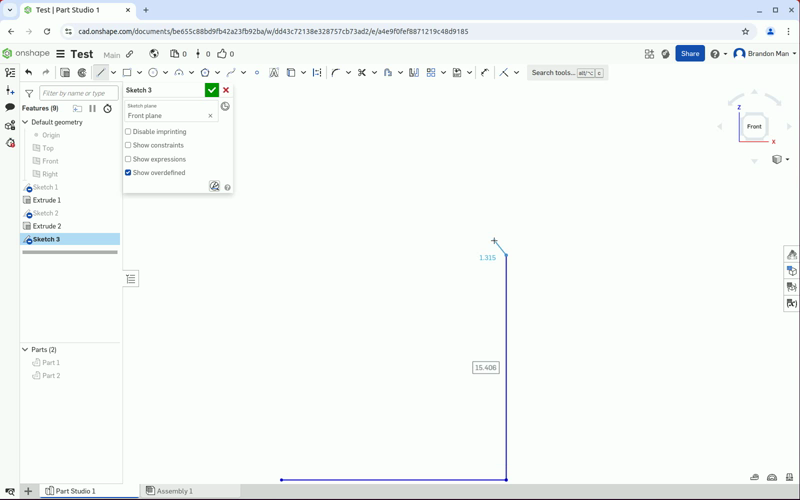
scroll(6)
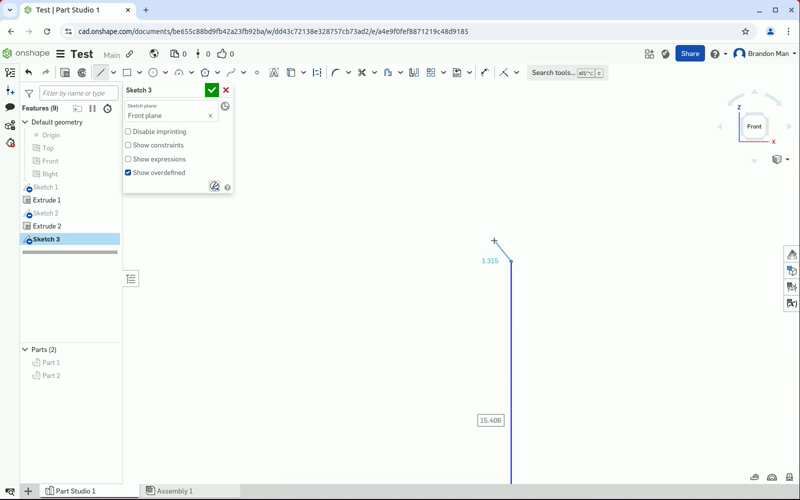
scroll(6)
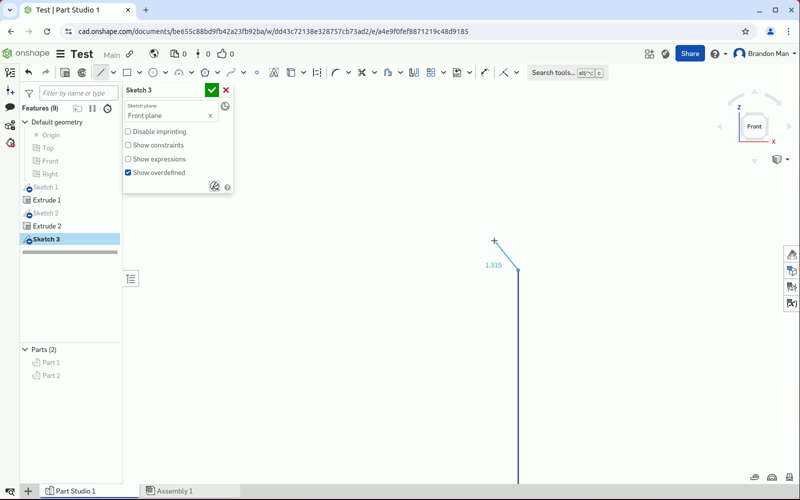
scroll(6)
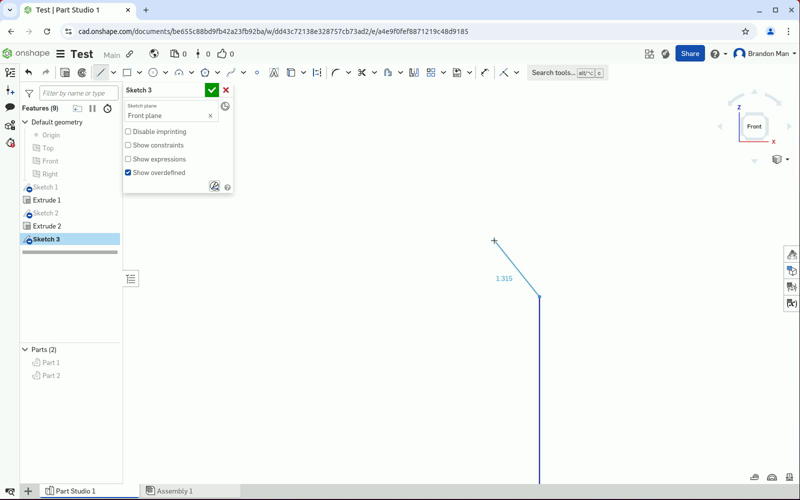
click(494, 240)
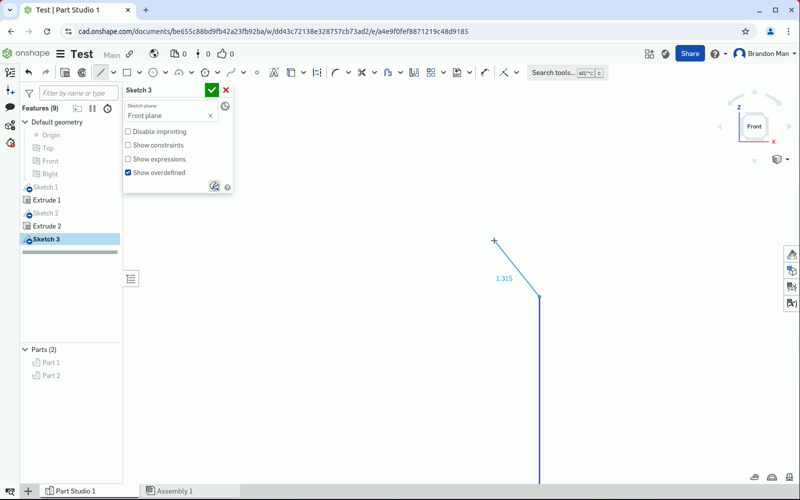
scroll(-6)
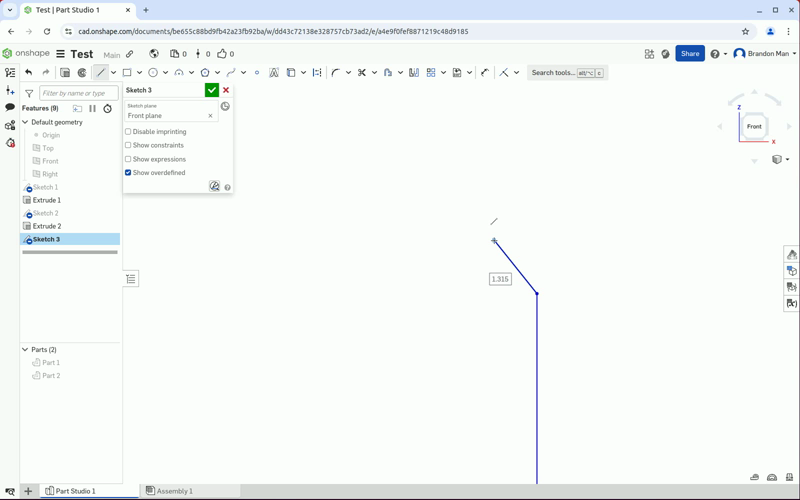
scroll(-6)
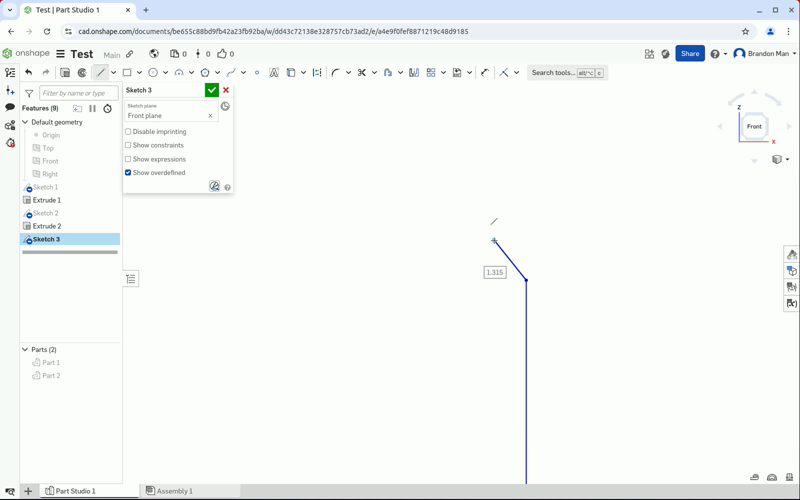
scroll(-6)
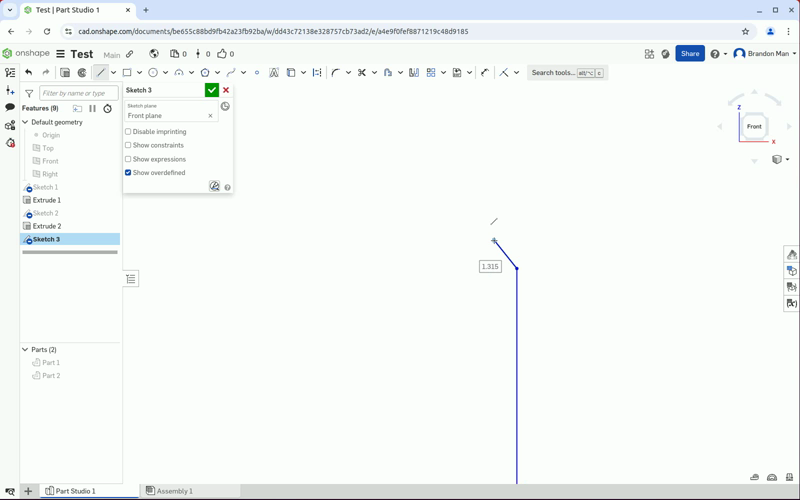
scroll(-6)
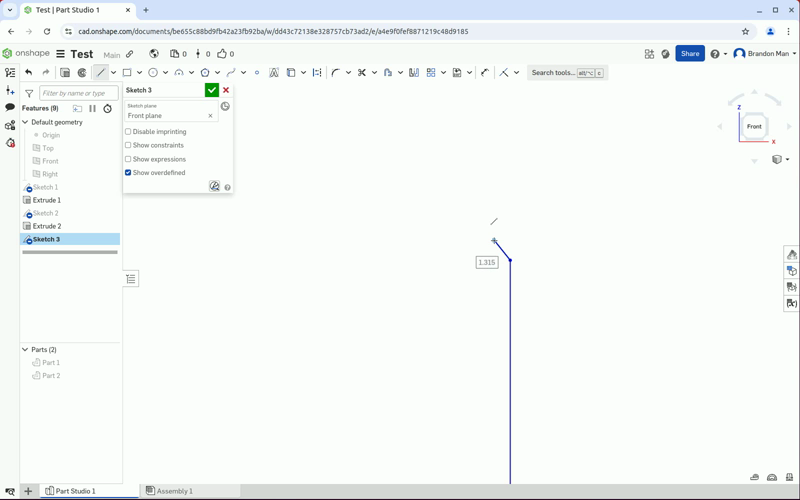
scroll(-6)
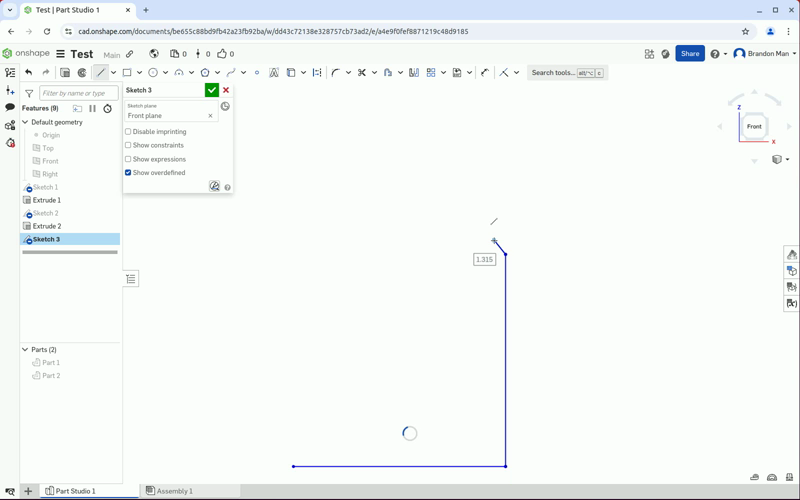
scroll(-6)
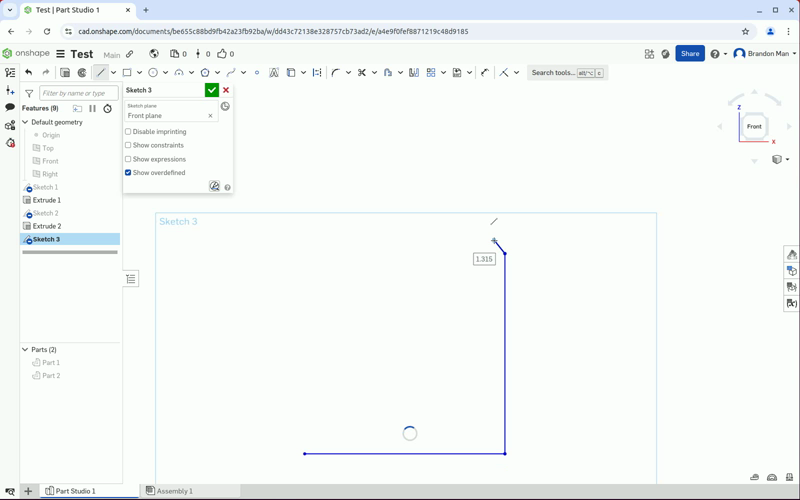
scroll(-6)
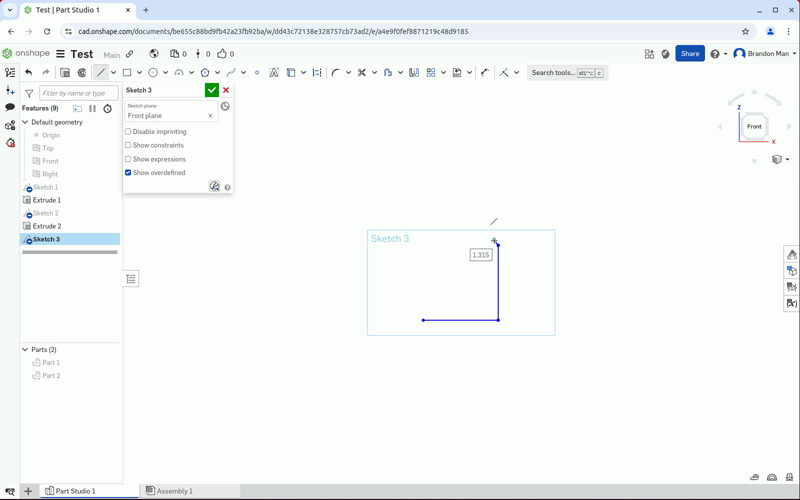
key_up(shift)
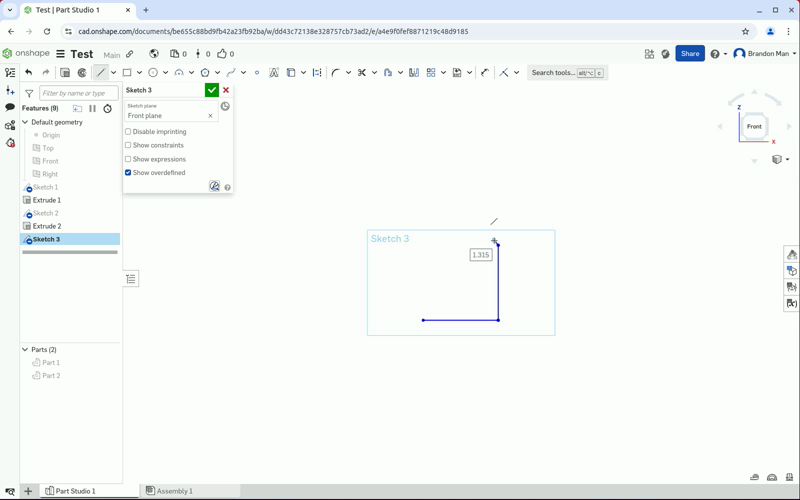
key_down(shift)
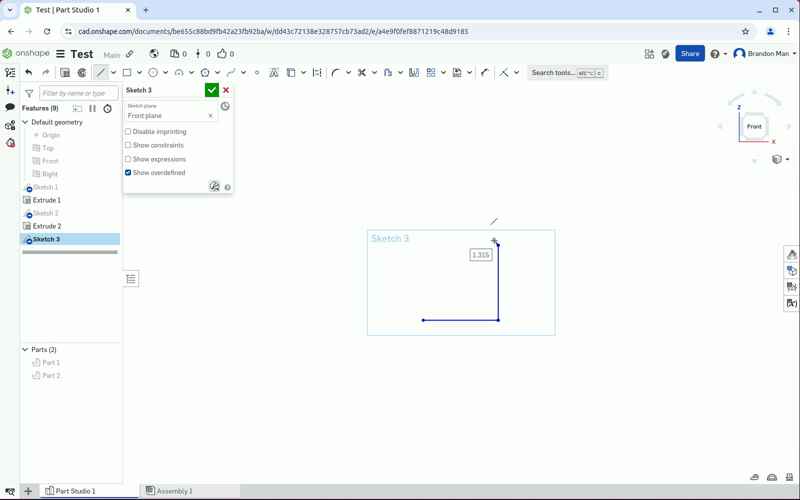
mouse_move(524, 240)
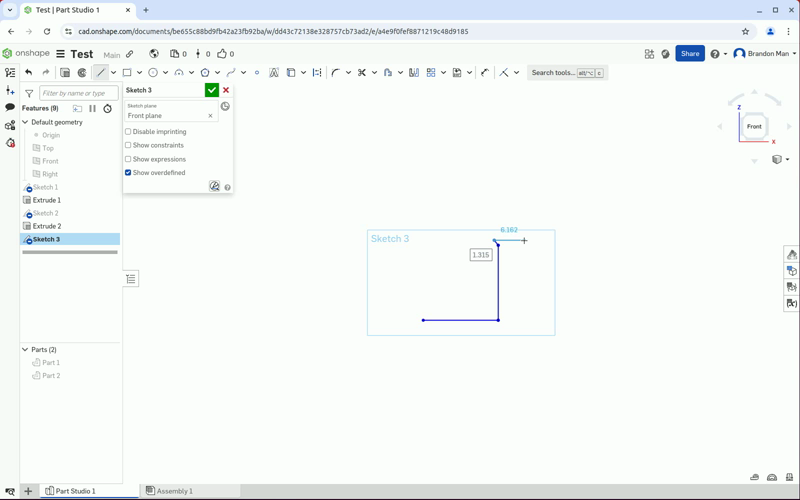
mouse_move(494, 245)
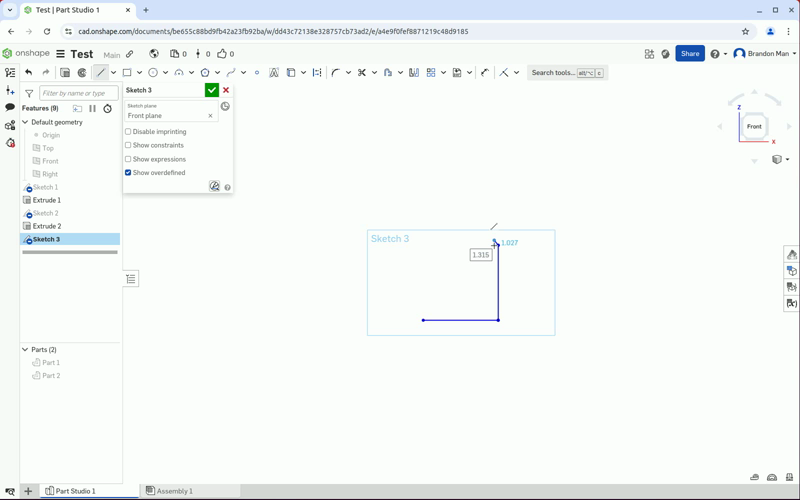
scroll(6)
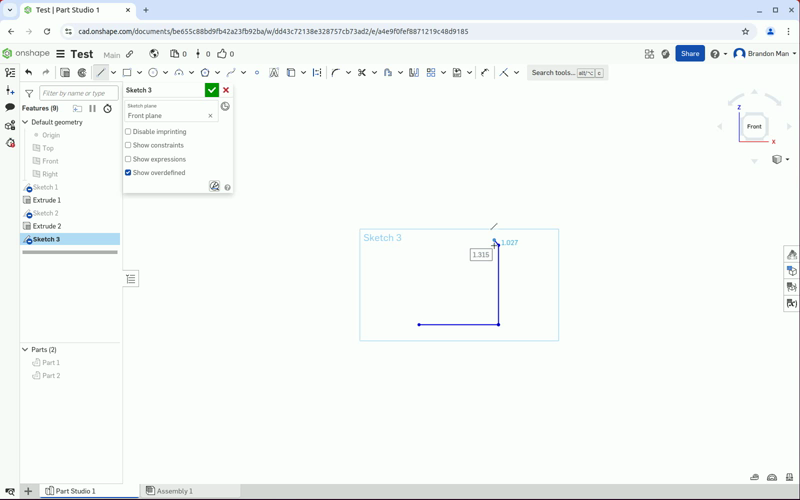
scroll(6)
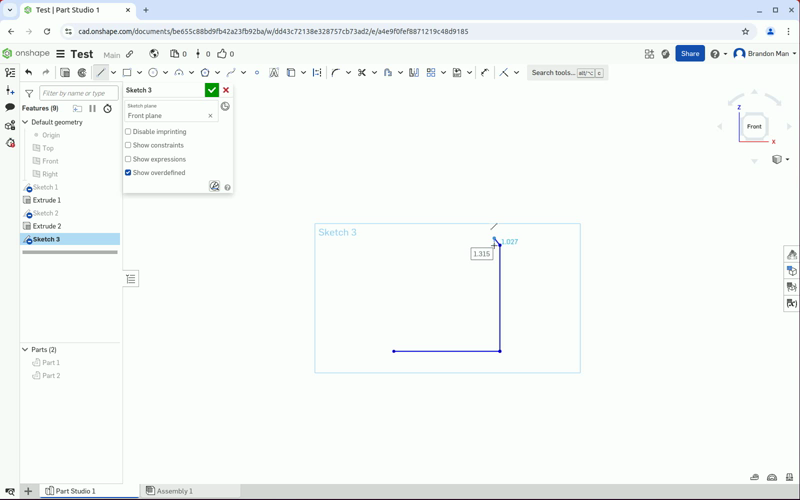
scroll(6)
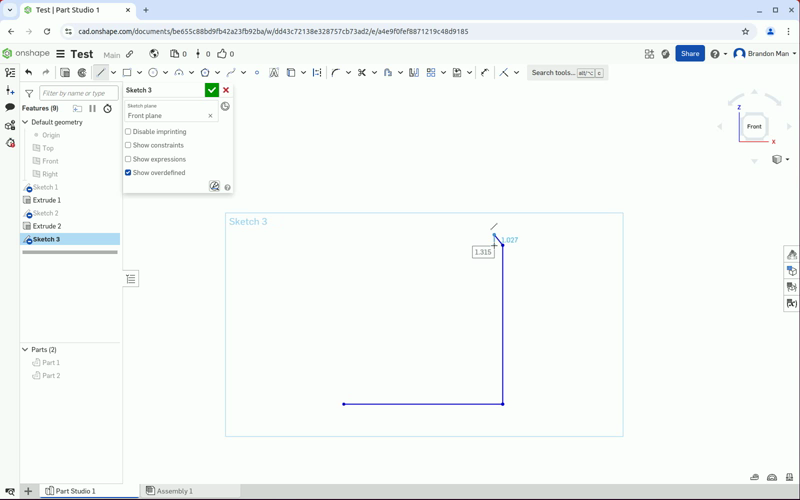
scroll(6)
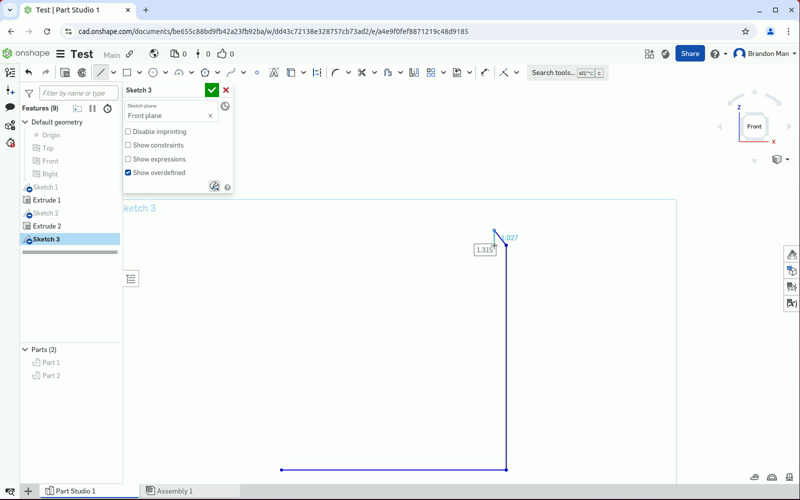
scroll(6)
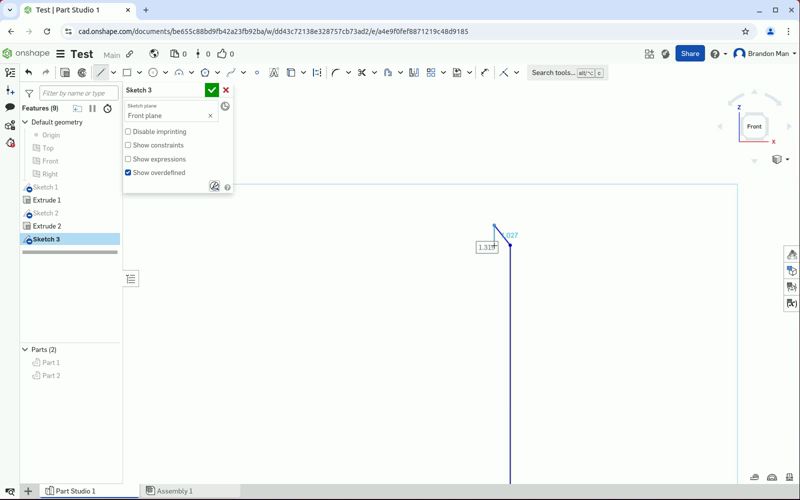
scroll(6)
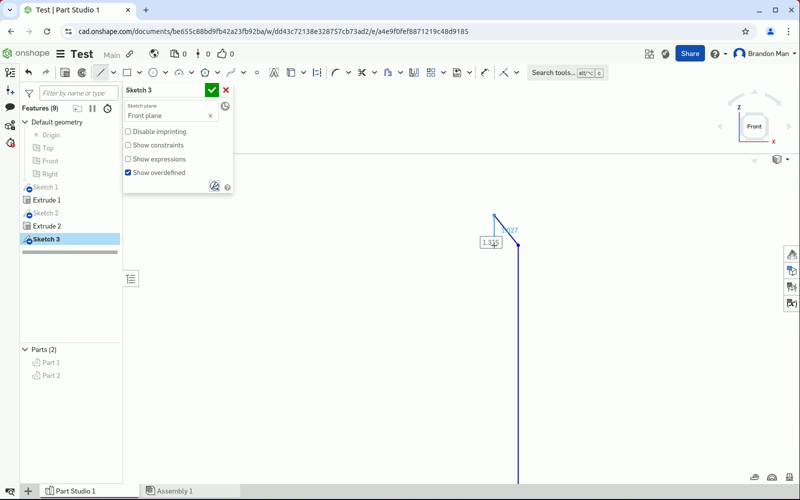
scroll(6)
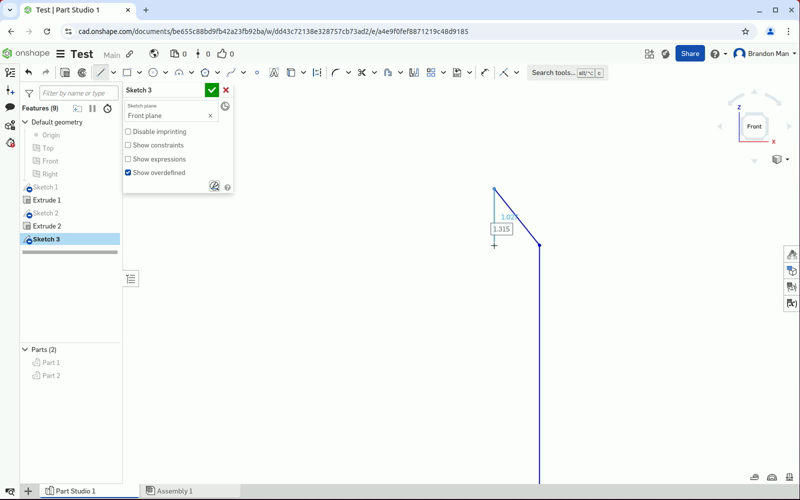
click(494, 245)
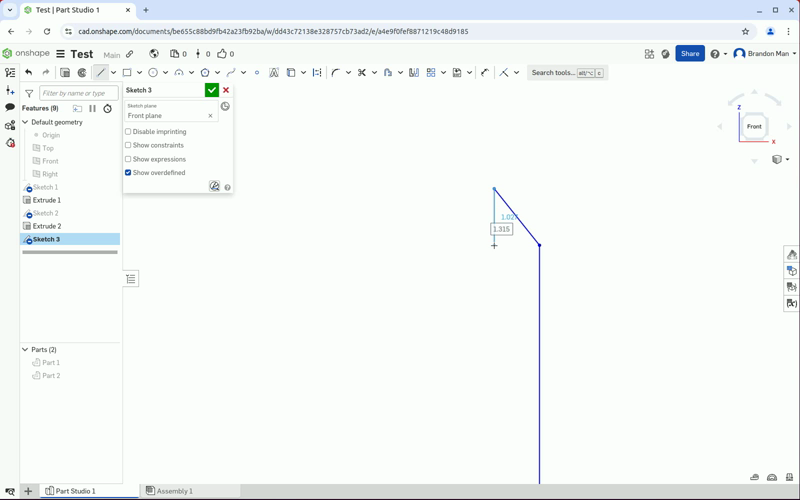
scroll(-6)
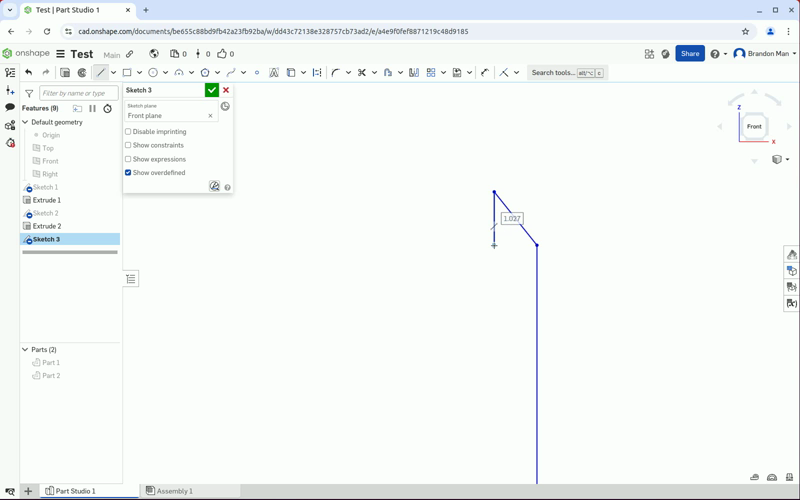
scroll(-6)
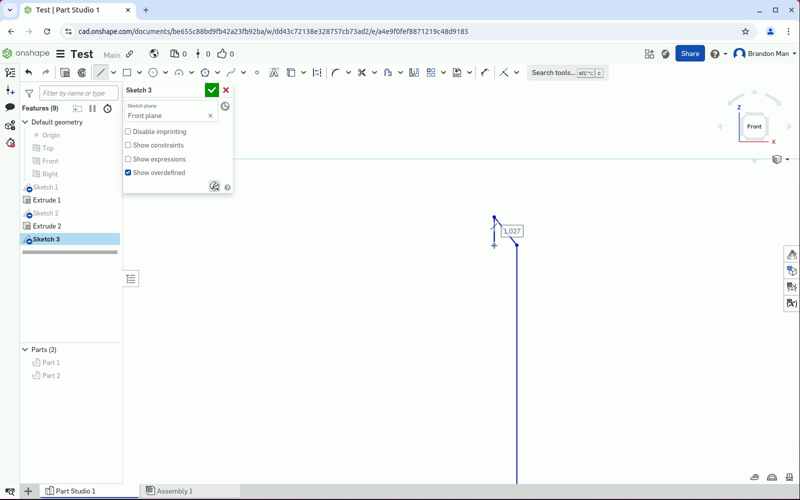
scroll(-6)
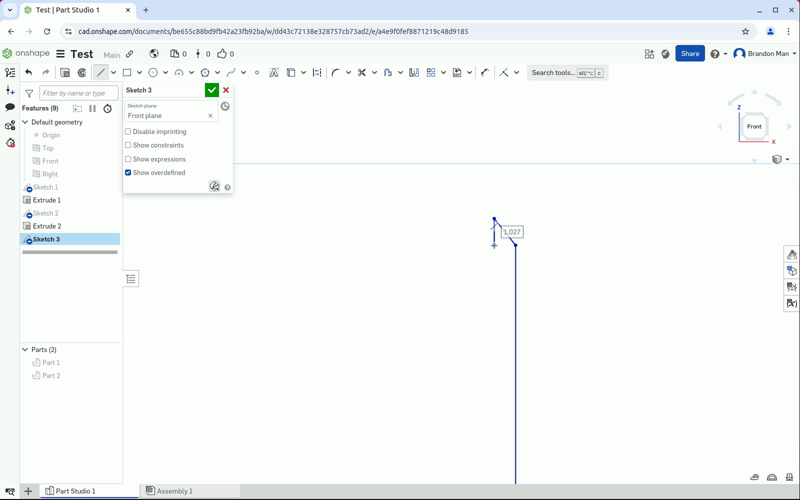
scroll(-6)
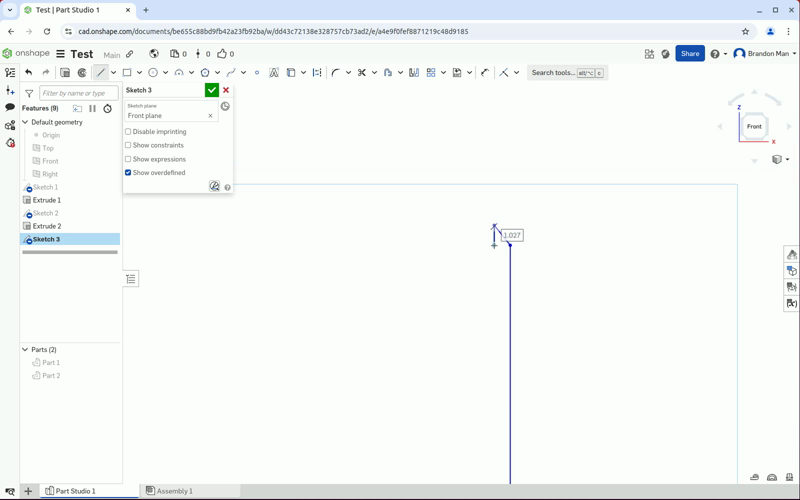
scroll(-6)
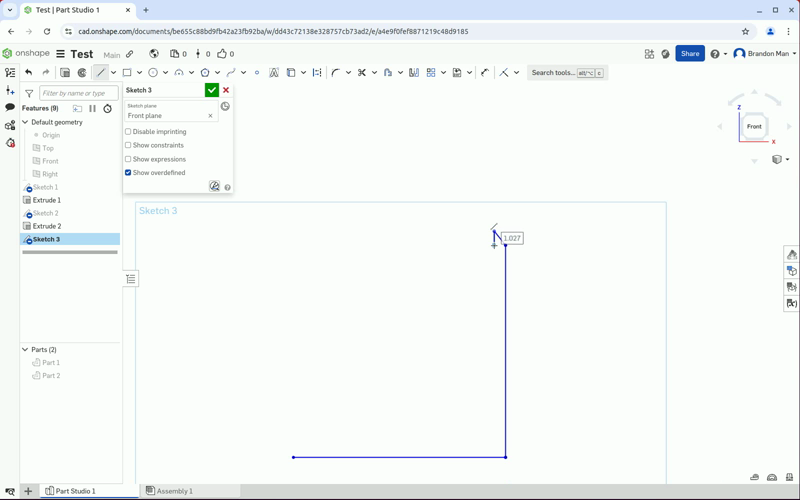
scroll(-6)
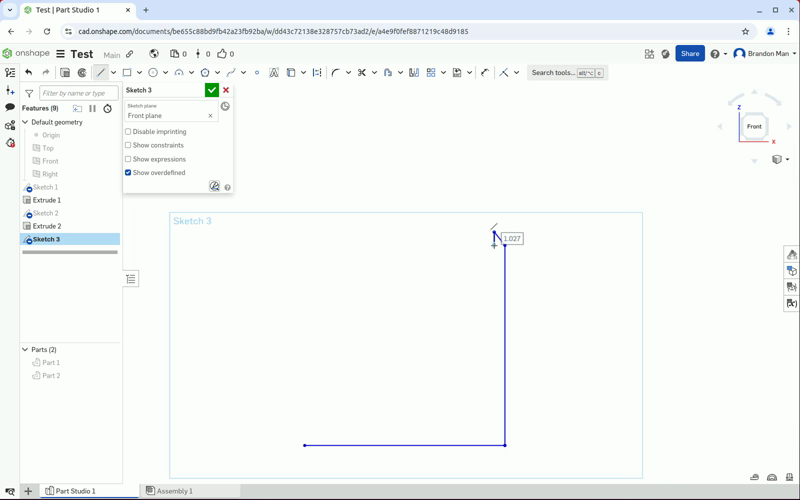
scroll(-6)
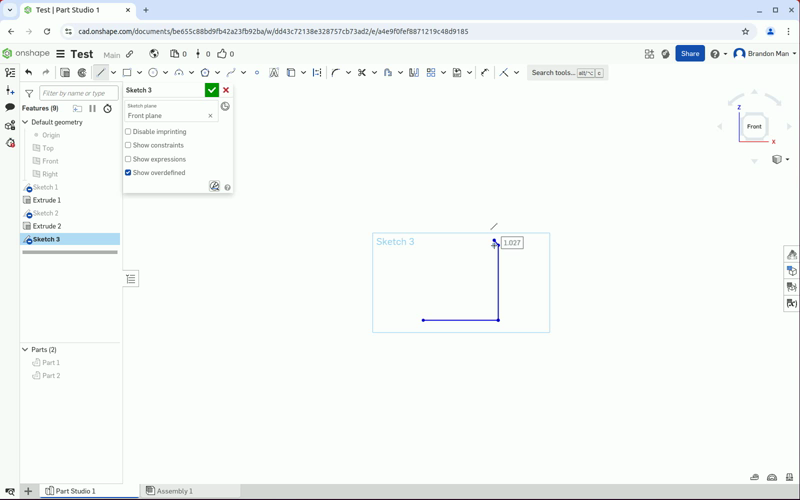
key_up(shift)
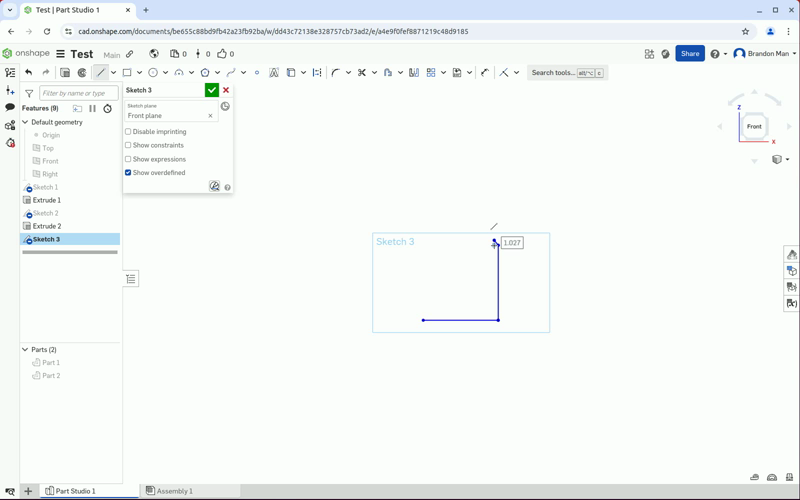
key_down(shift)
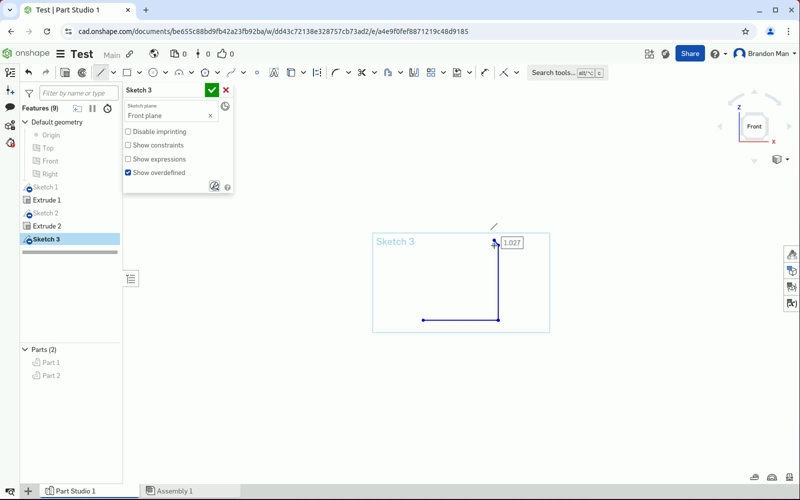
mouse_move(494, 317)
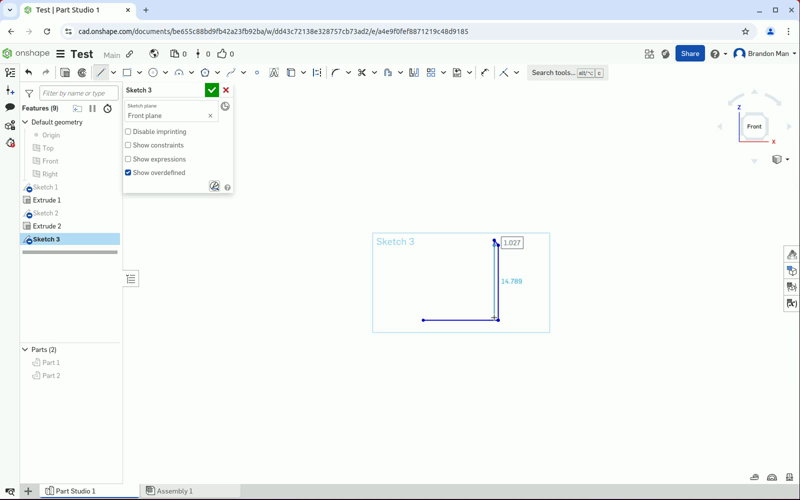
click(494, 317)
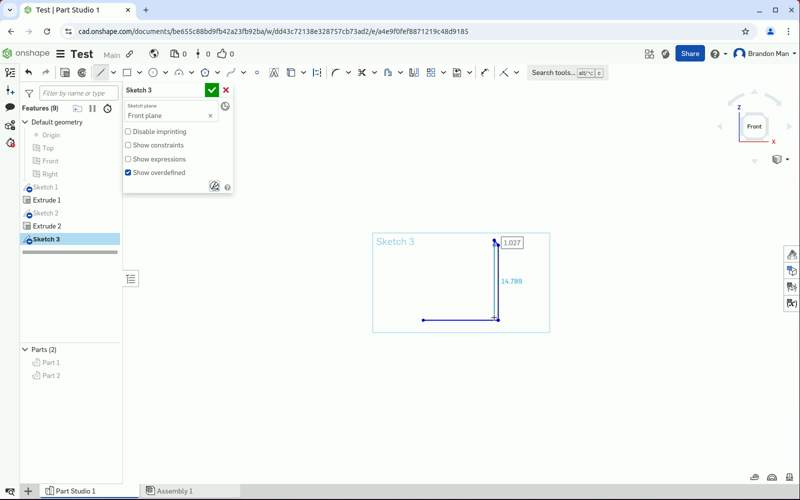
key_up(shift)
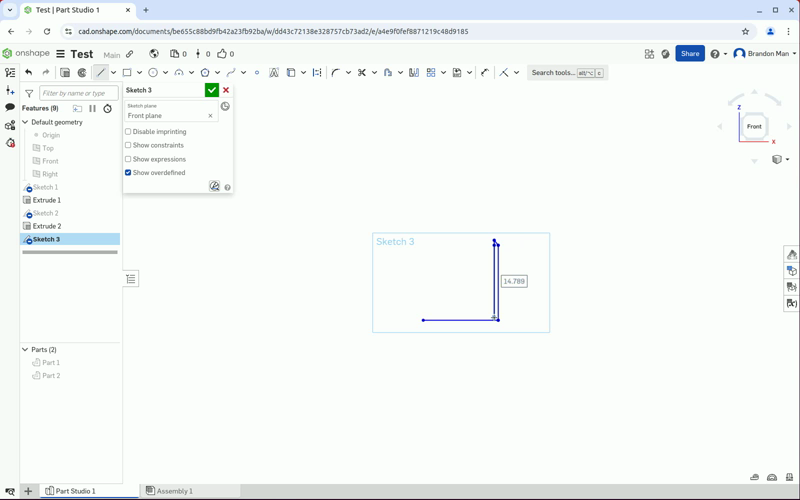
key_down(shift)
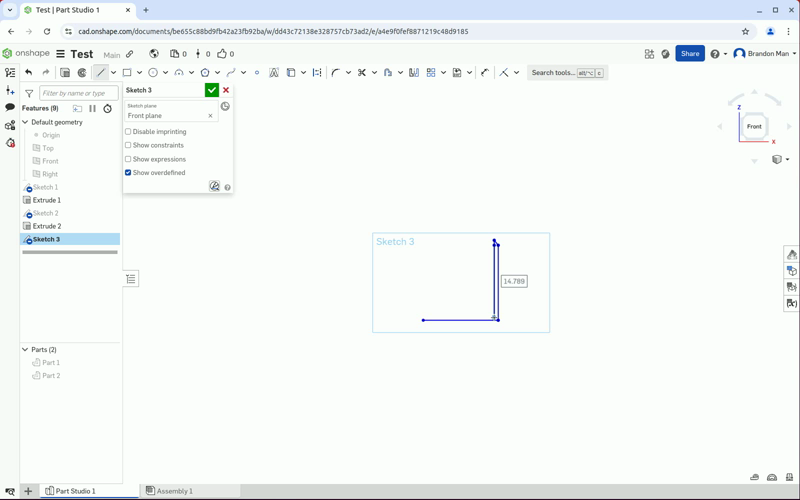
mouse_move(426, 317)
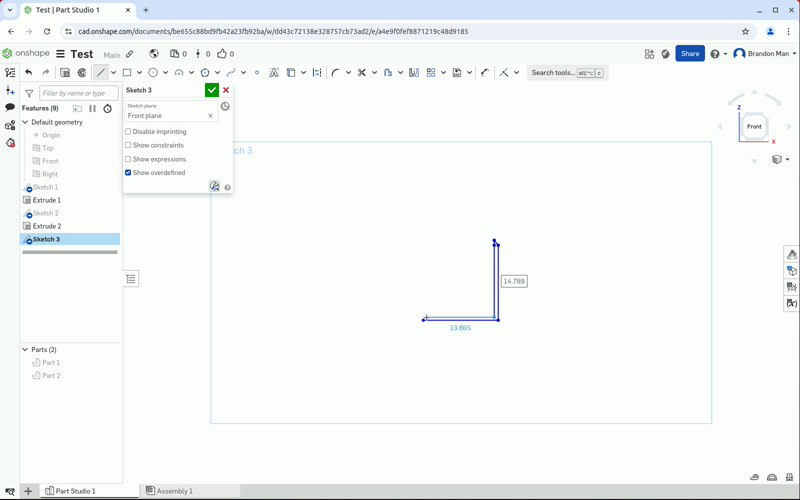
click(426, 317)
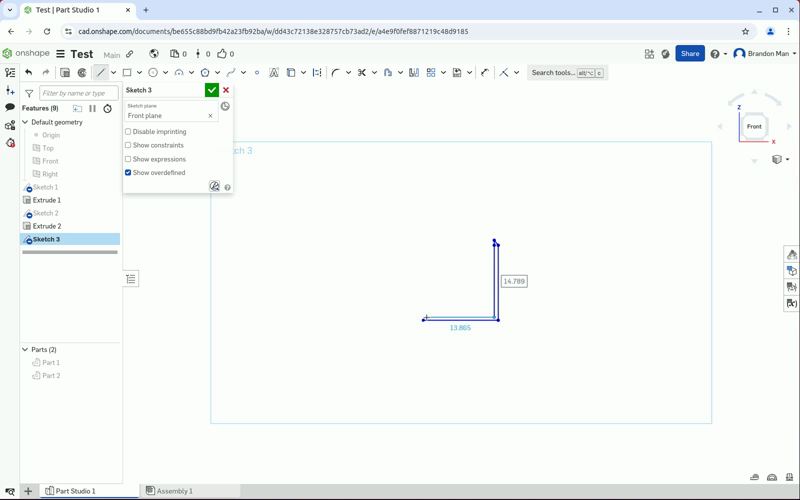
key_up(shift)
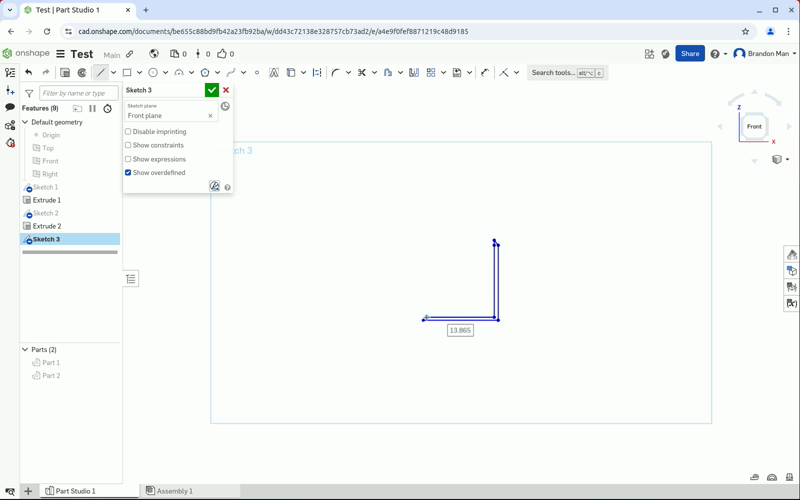
key_down(shift)
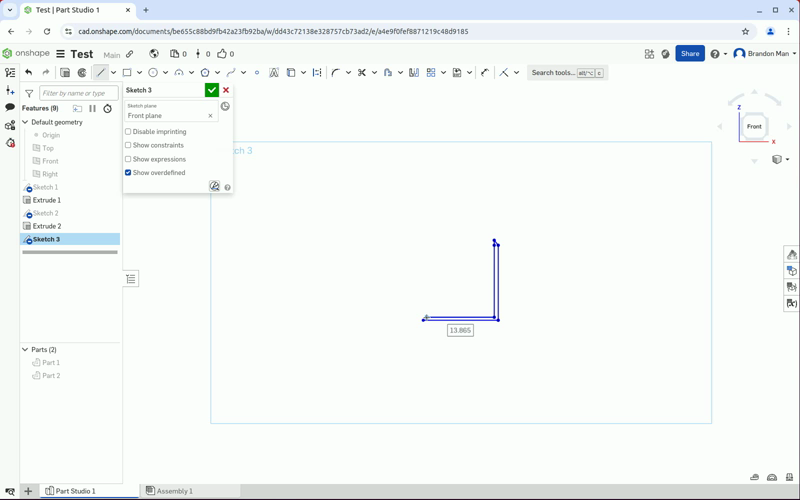
mouse_move(426, 245)
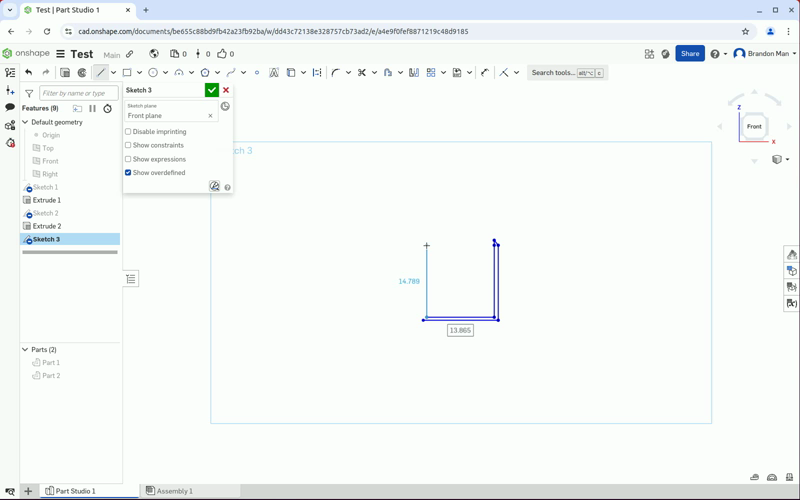
click(426, 245)
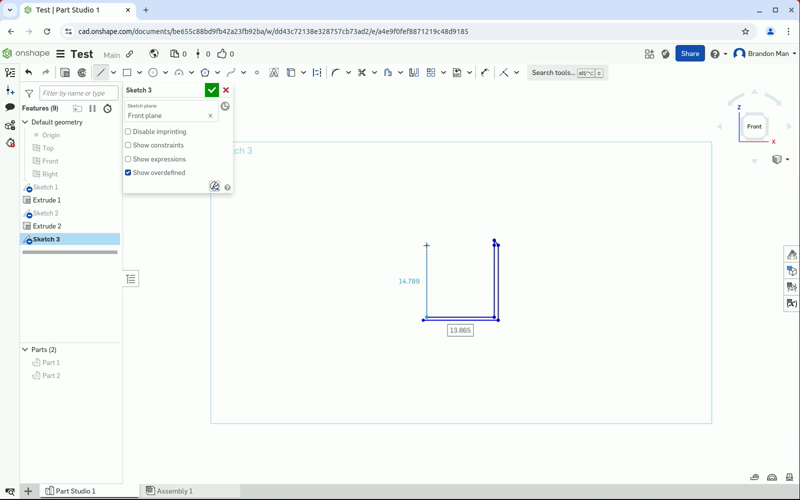
key_up(shift)
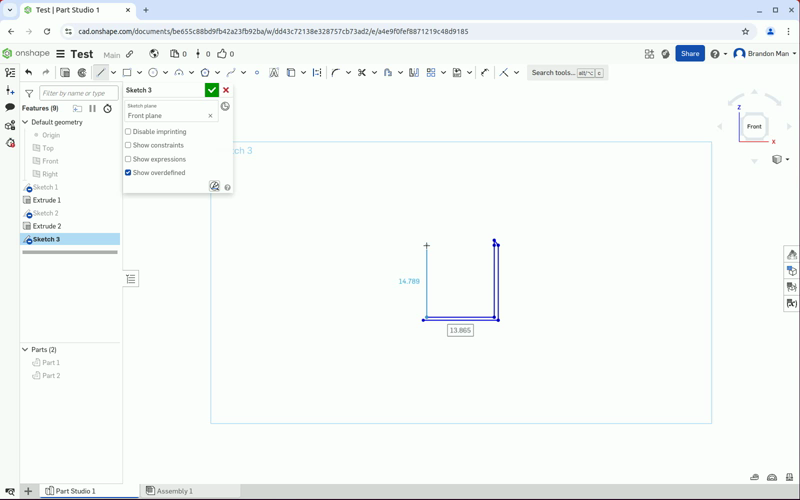
key_down(shift)
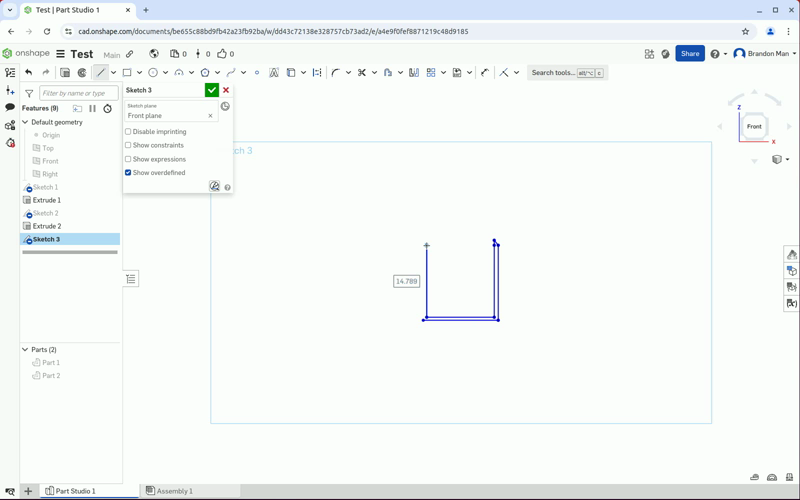
mouse_move(456, 245)
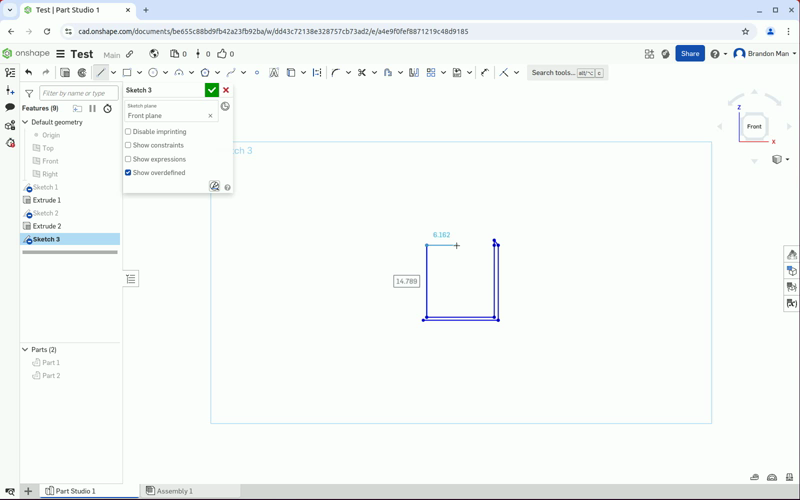
mouse_move(426, 240)
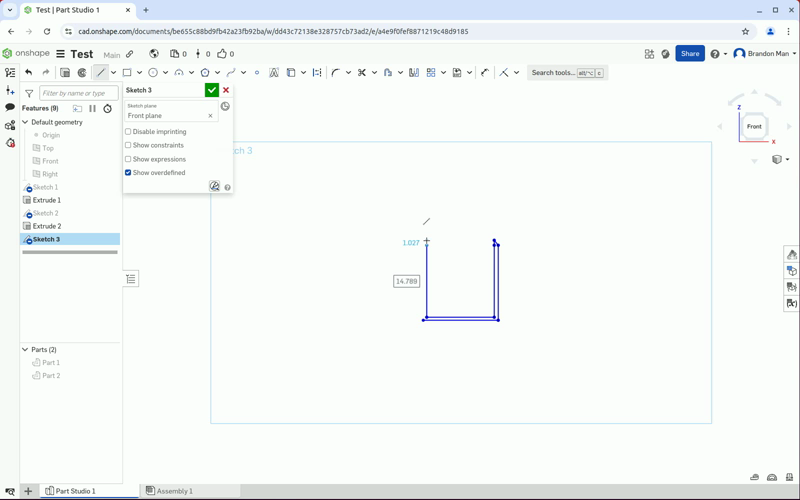
scroll(6)
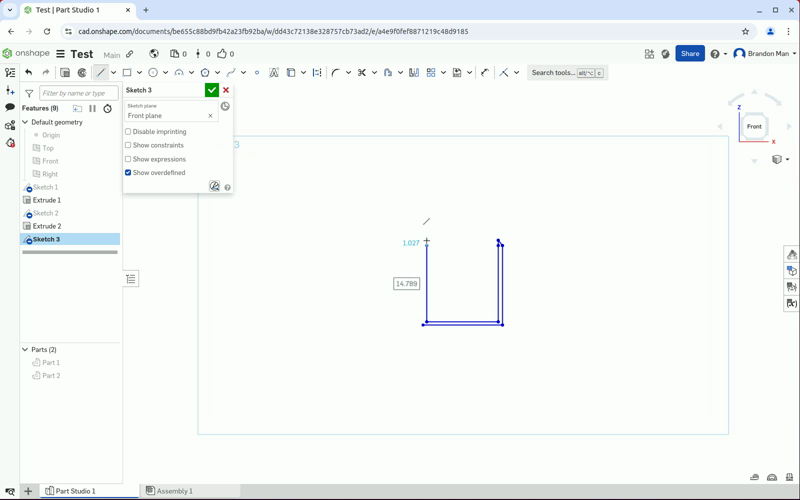
scroll(6)
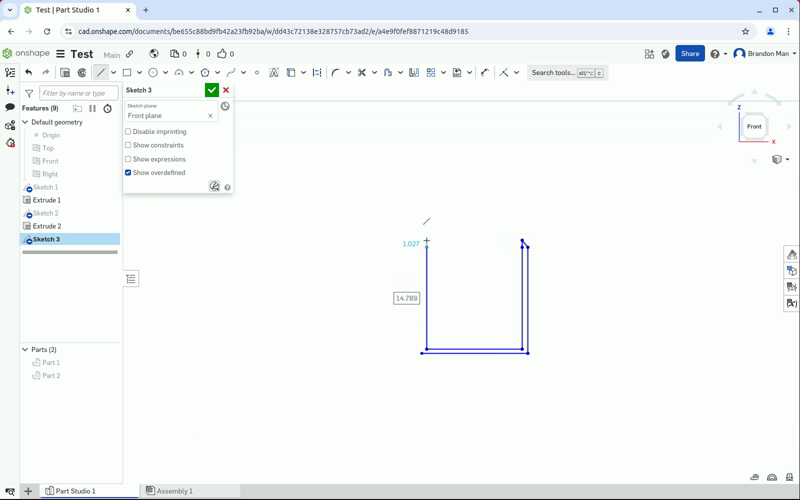
scroll(6)
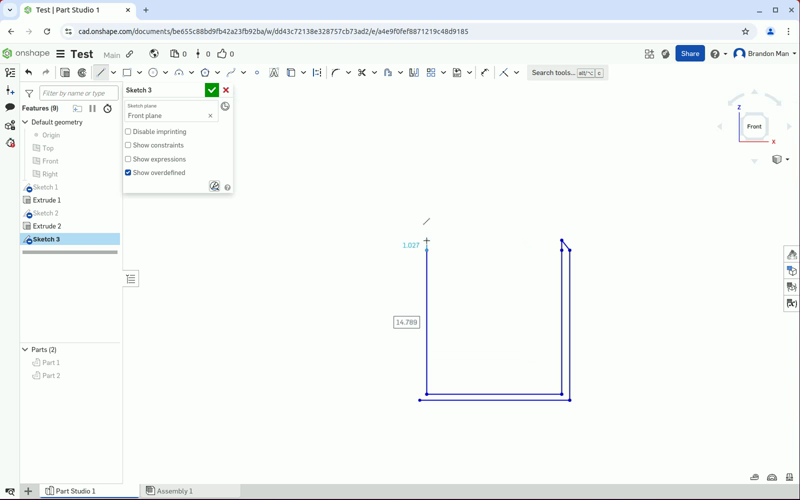
scroll(6)
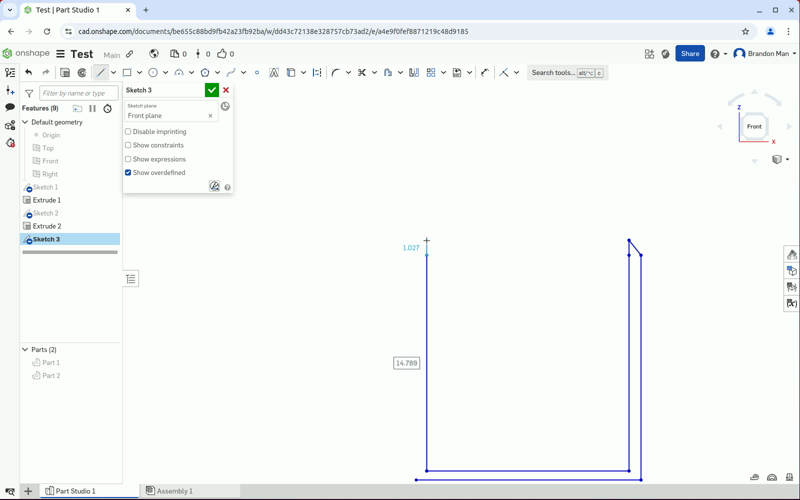
scroll(6)
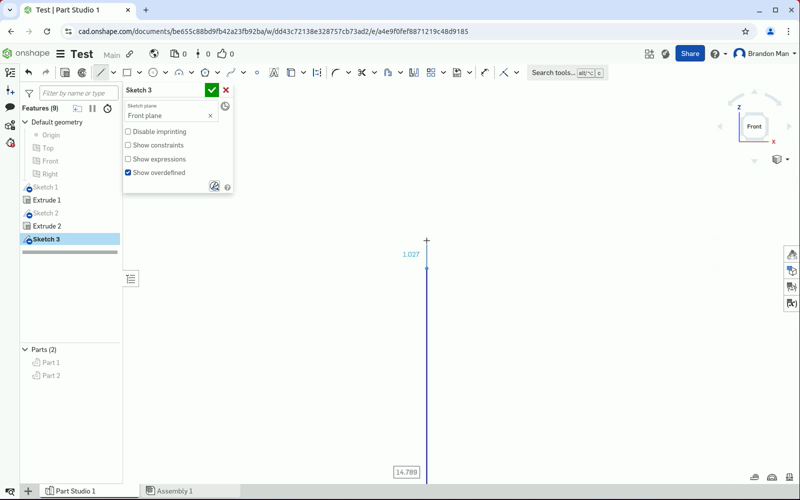
scroll(6)
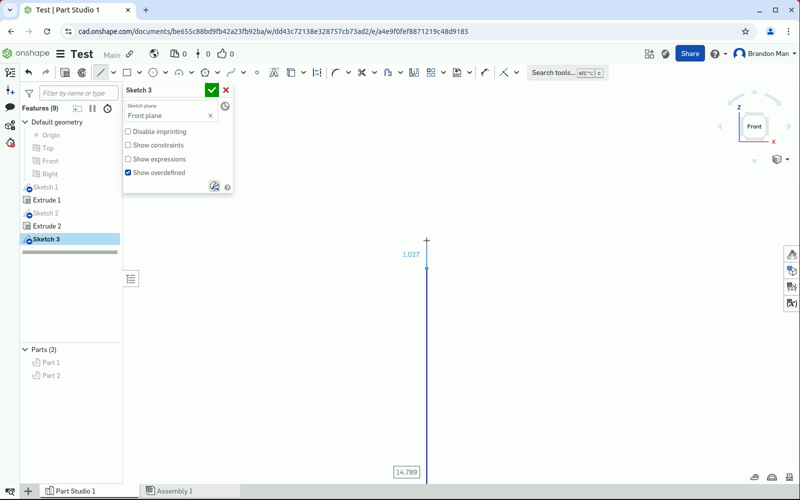
scroll(6)
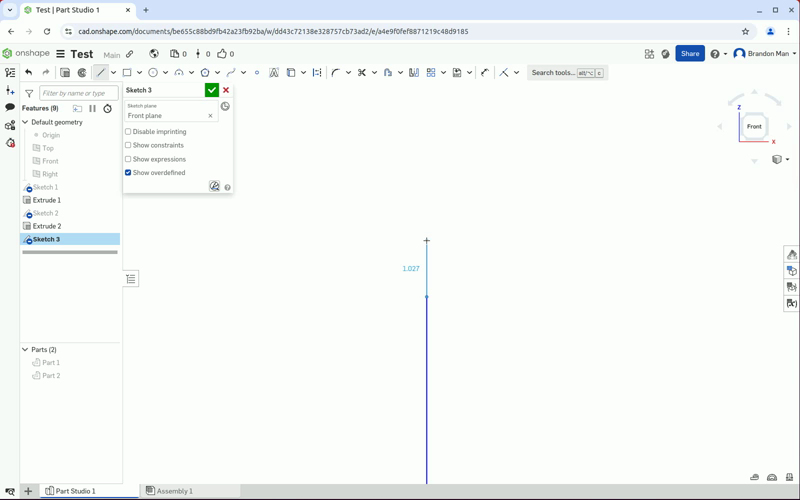
click(426, 240)
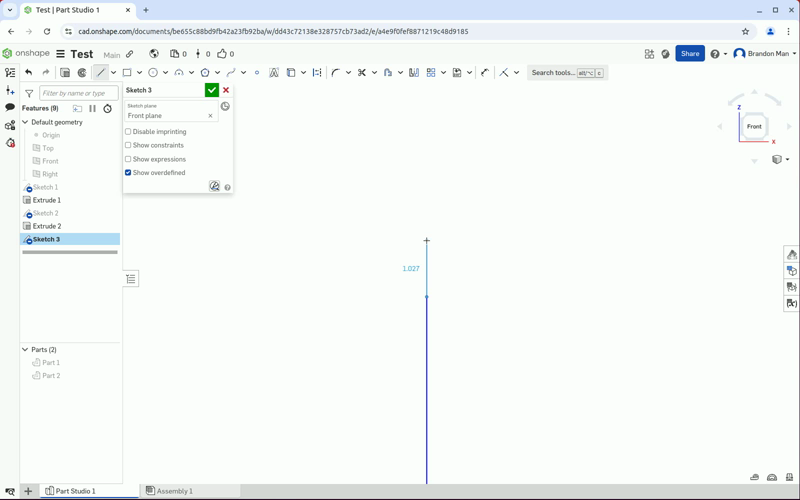
scroll(-6)
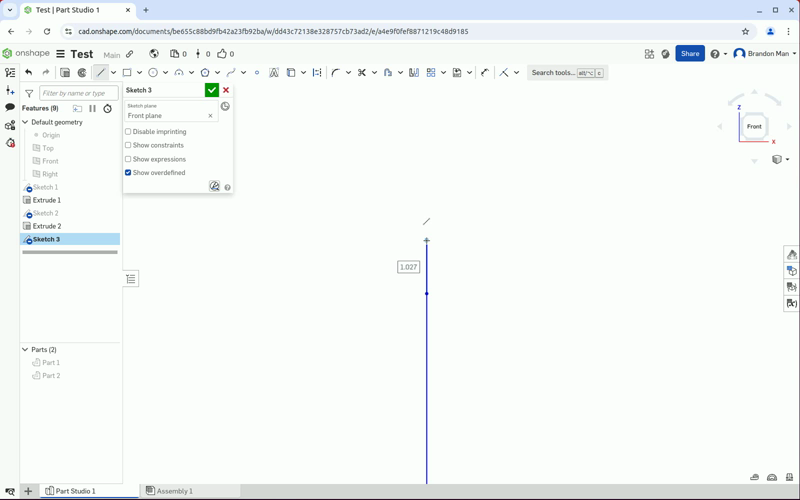
scroll(-6)
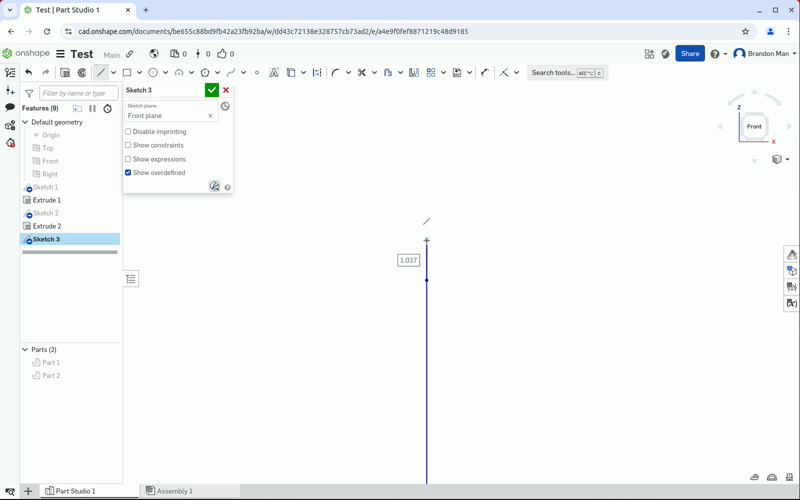
scroll(-6)
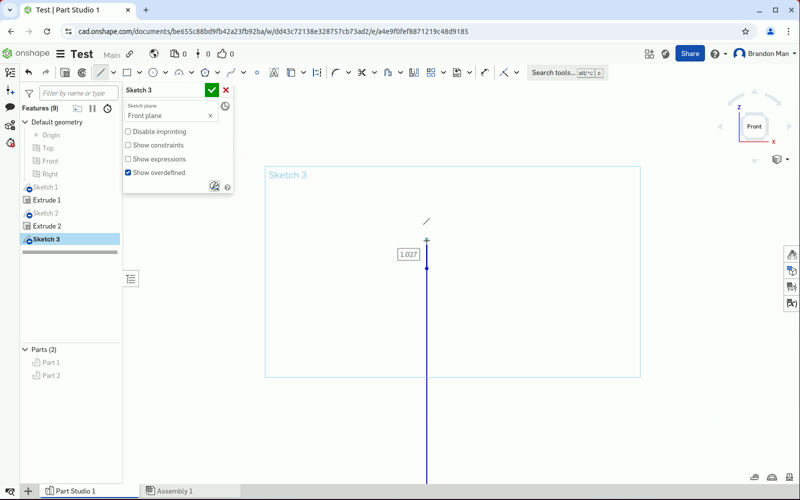
scroll(-6)
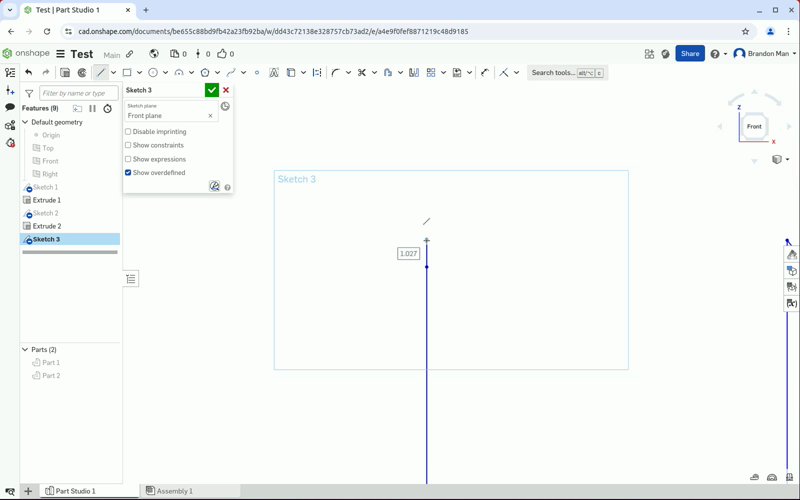
scroll(-6)
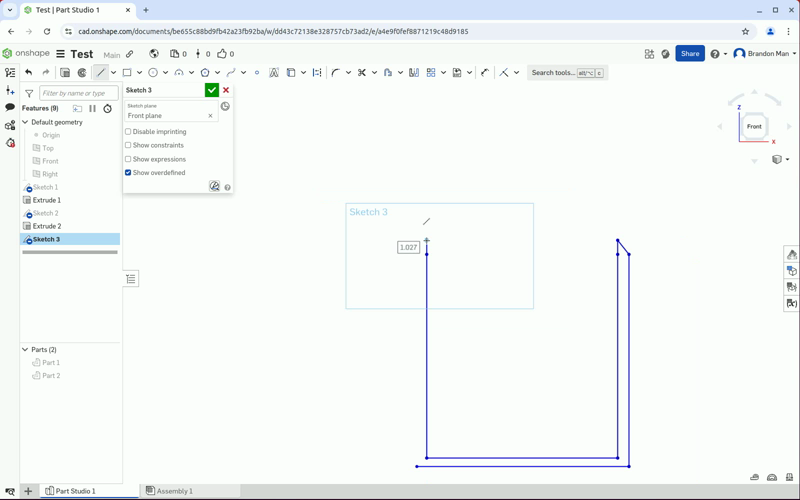
scroll(-6)
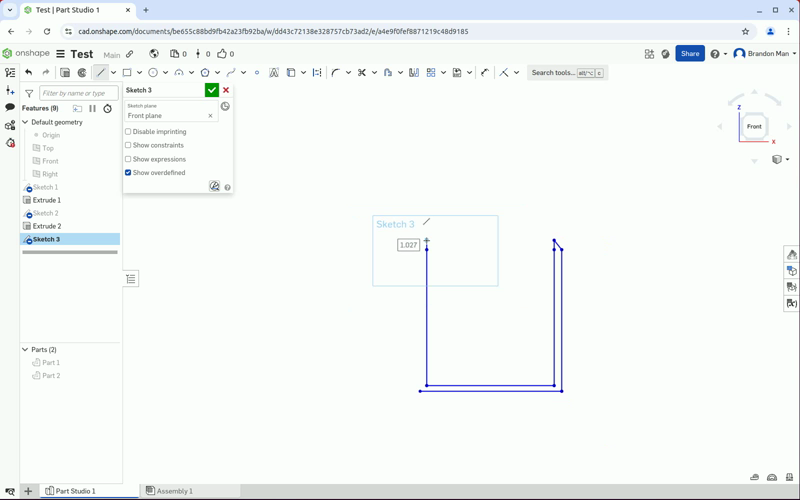
scroll(-6)
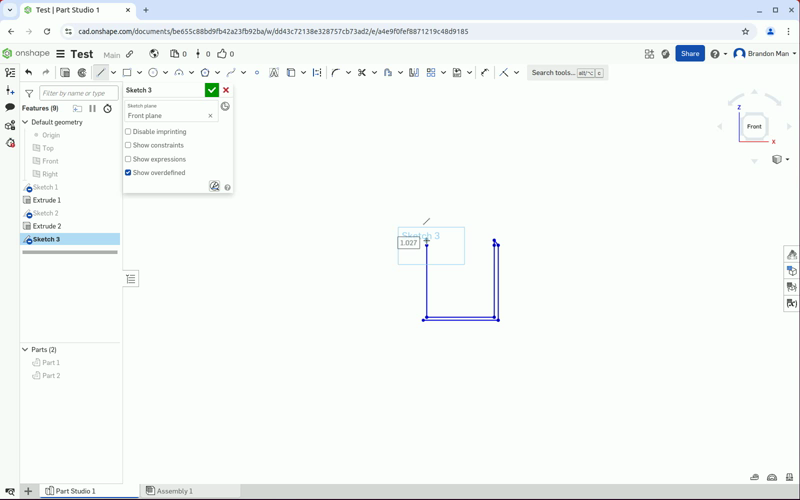
key_up(shift)
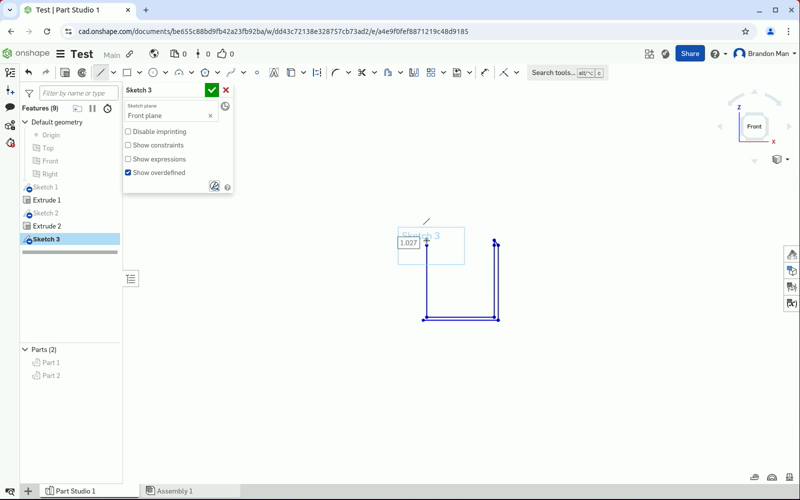
key_down(shift)
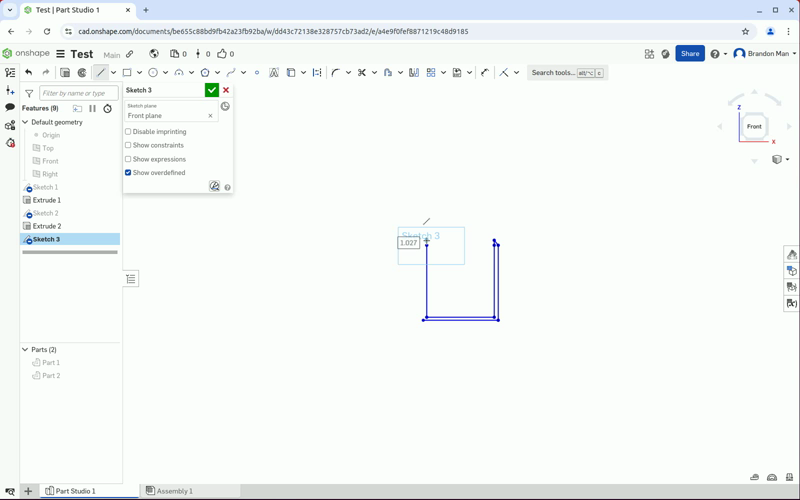
mouse_move(456, 240)
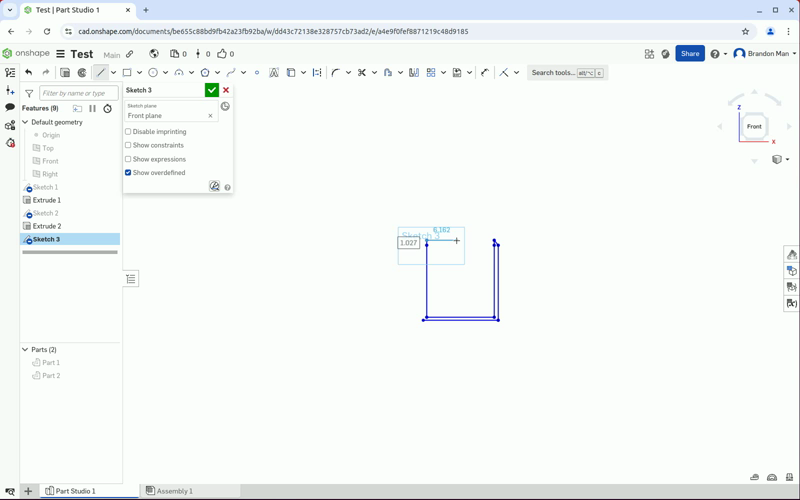
mouse_move(423, 245)
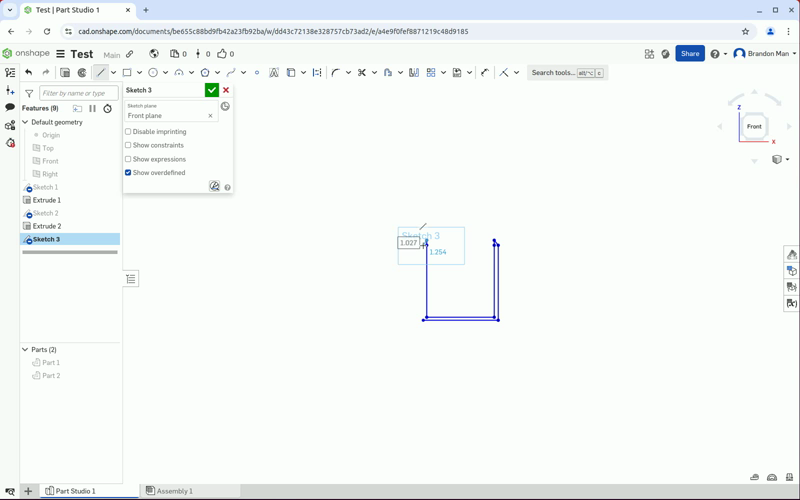
scroll(6)
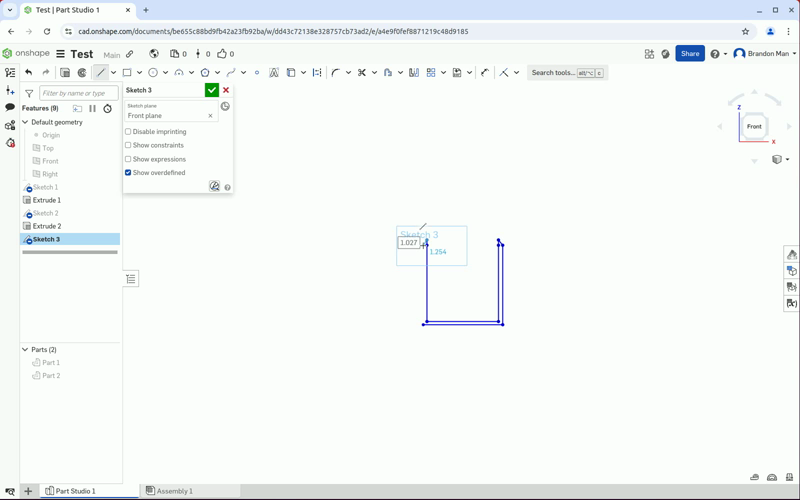
scroll(6)
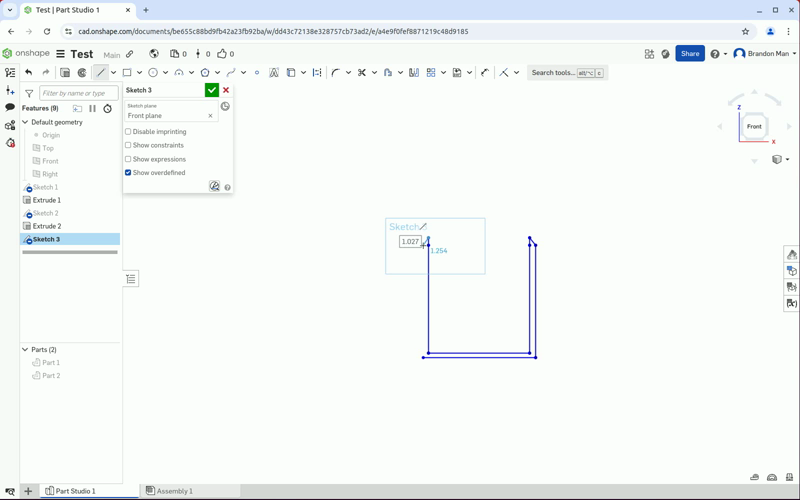
scroll(6)
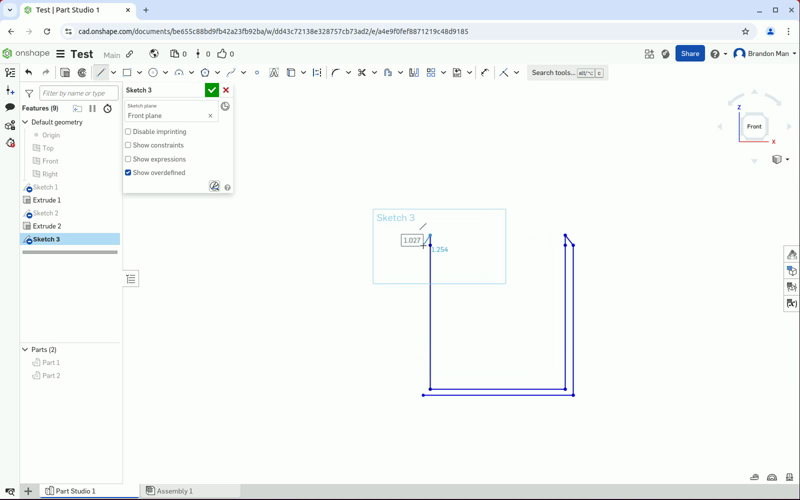
scroll(6)
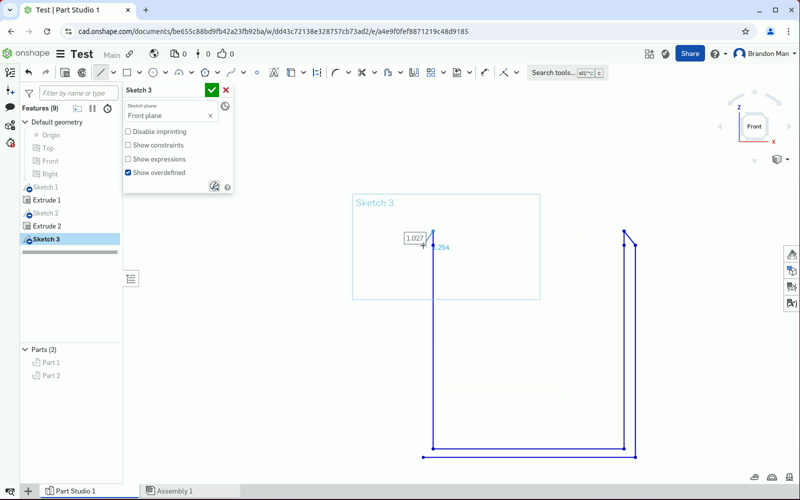
scroll(6)
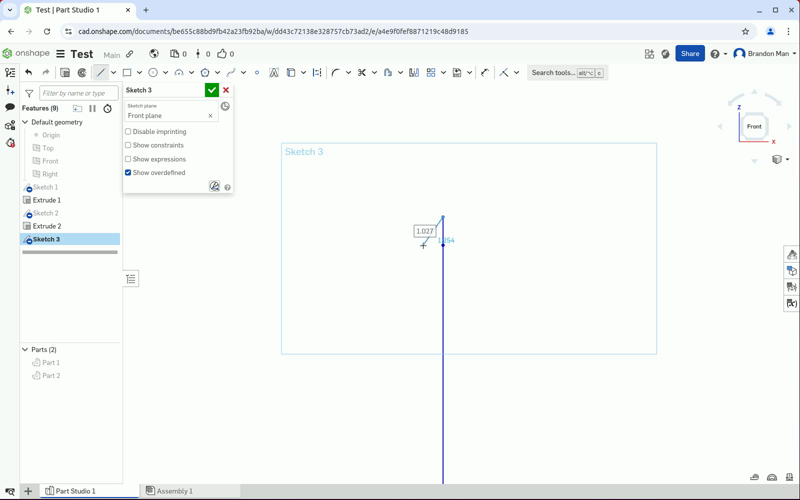
scroll(6)
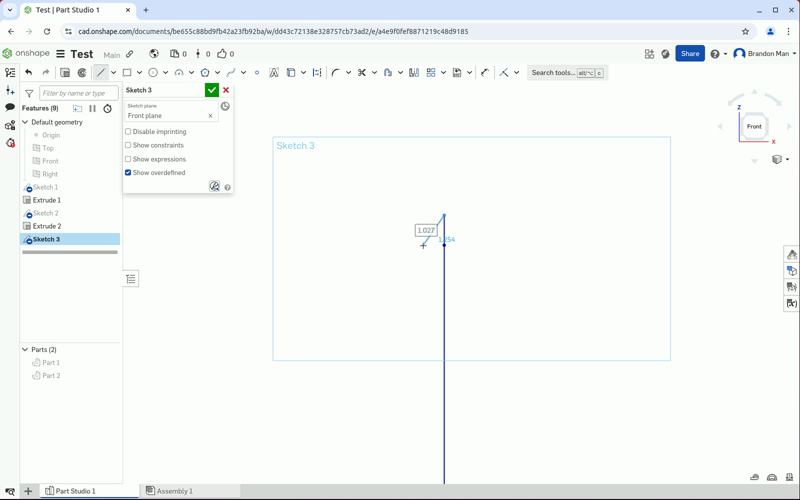
scroll(6)
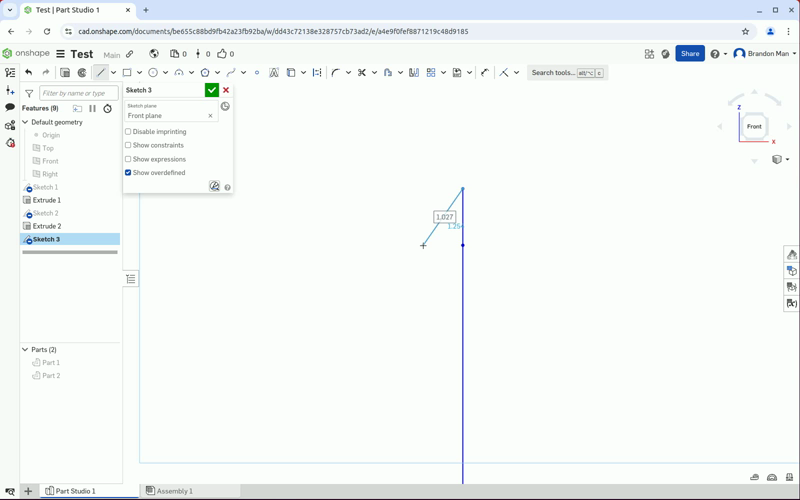
click(423, 245)
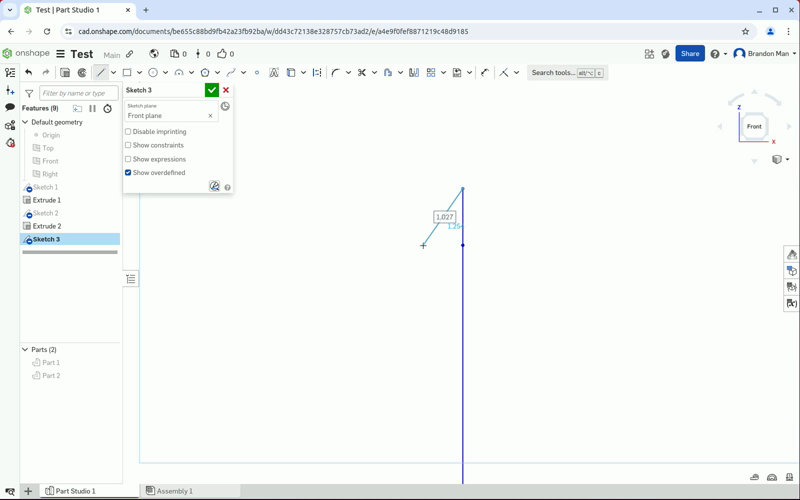
scroll(-6)
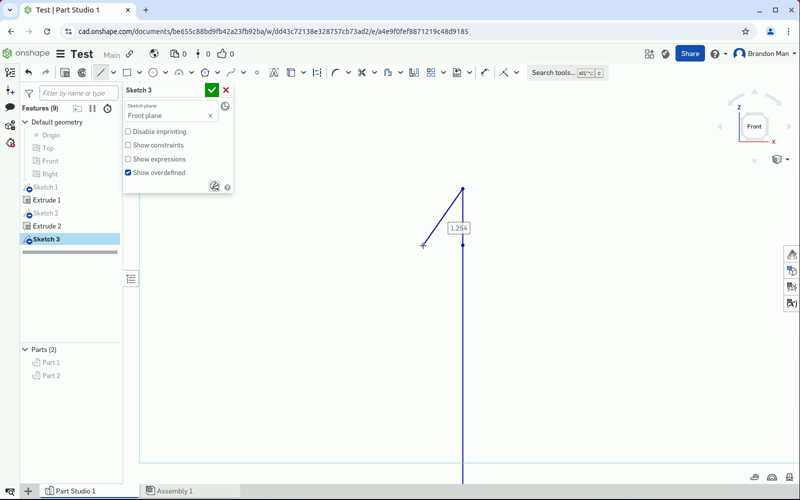
scroll(-6)
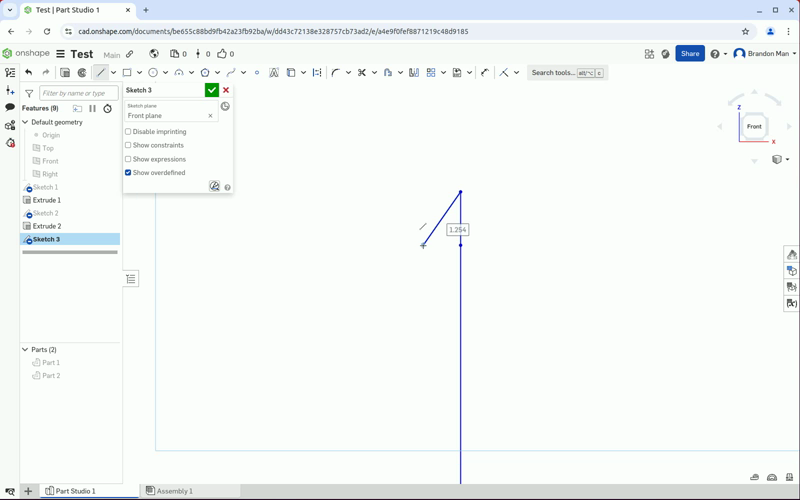
scroll(-6)
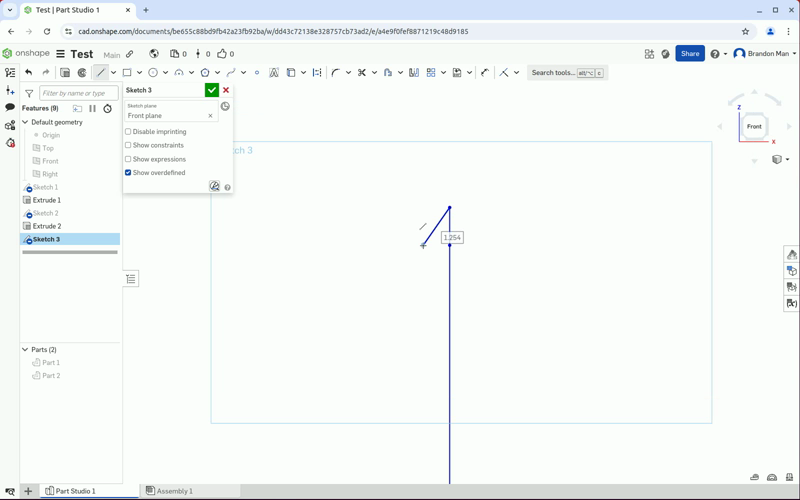
scroll(-6)
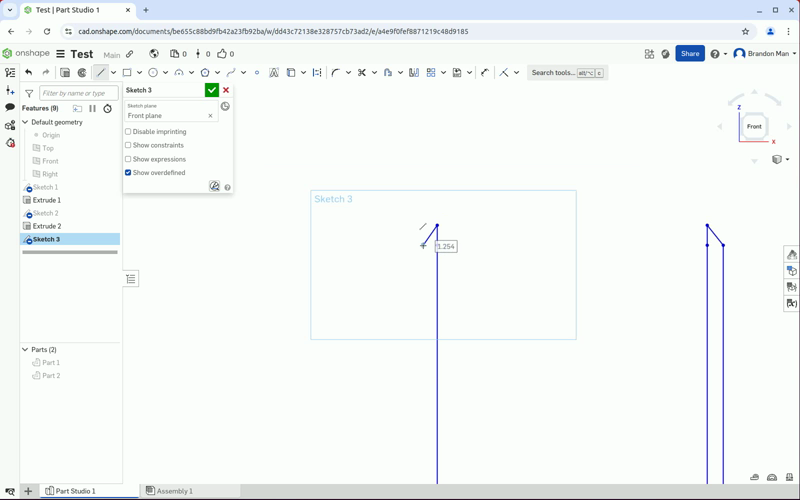
scroll(-6)
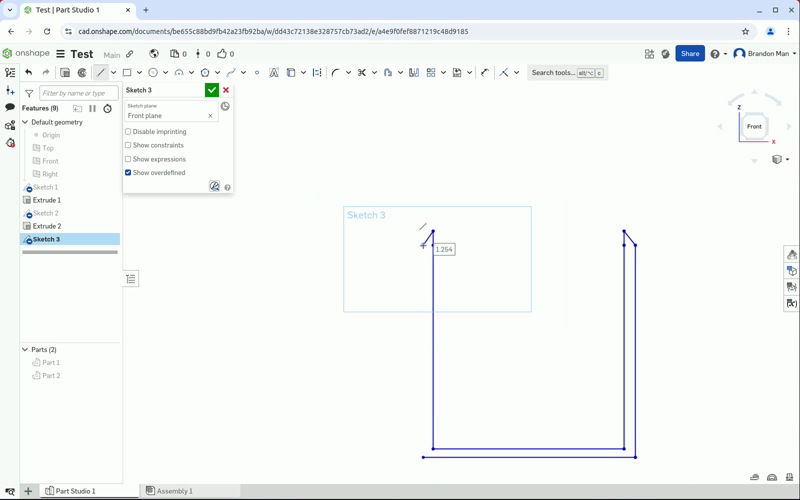
scroll(-6)
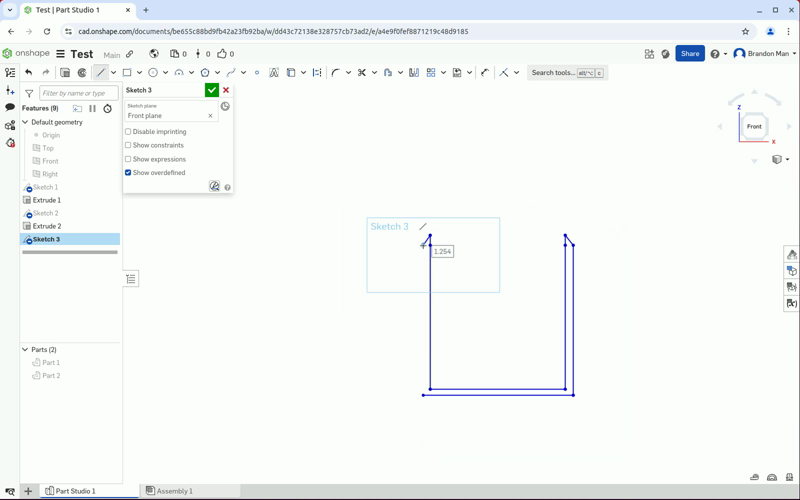
scroll(-6)
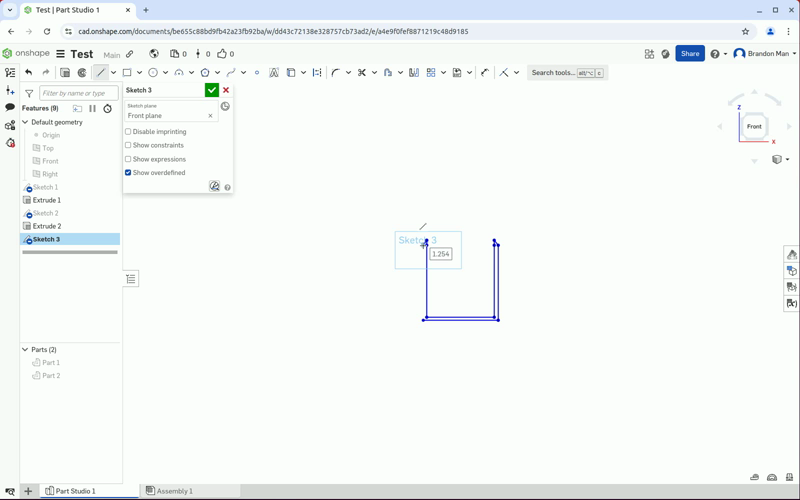
key_up(shift)
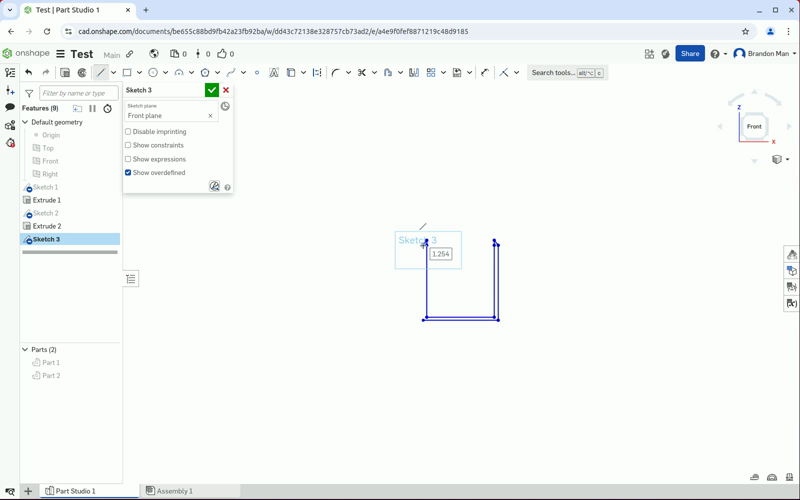
key_down(shift)
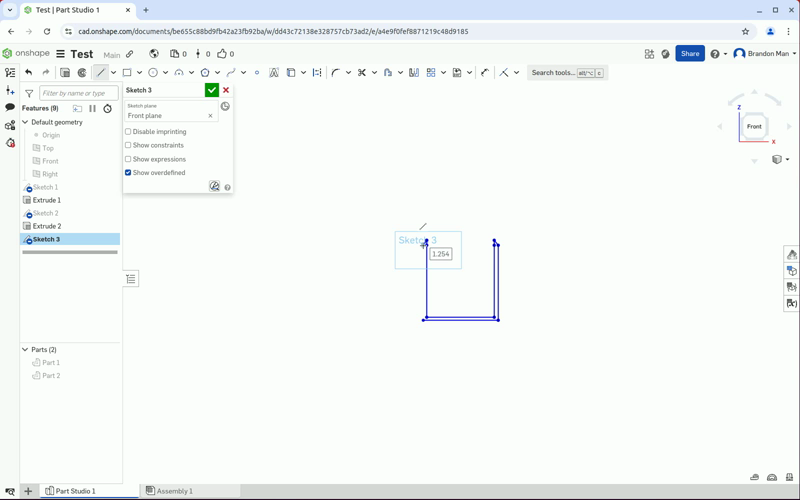
mouse_move(423, 320)
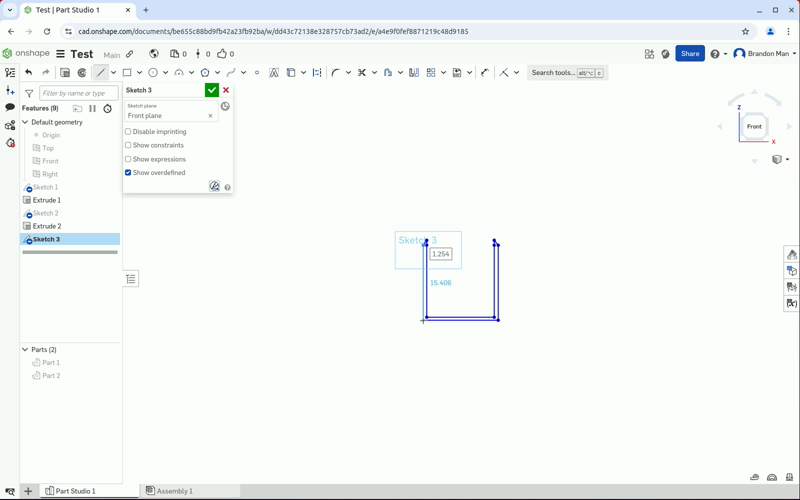
key_up(shift)
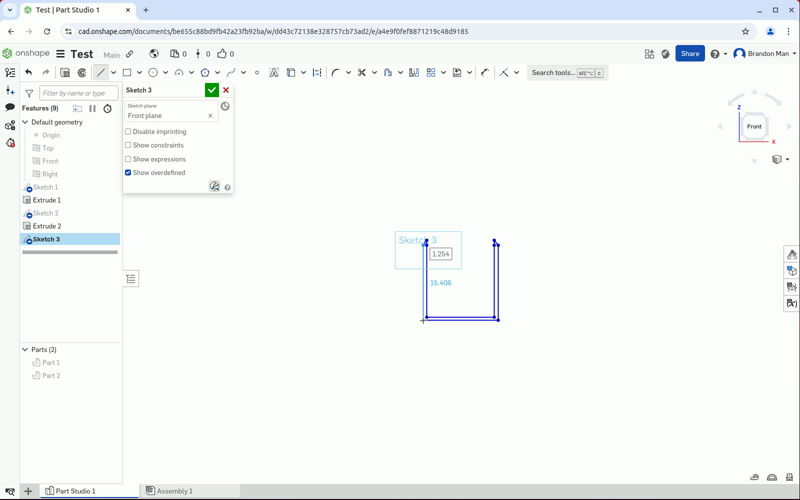
click(423, 320)
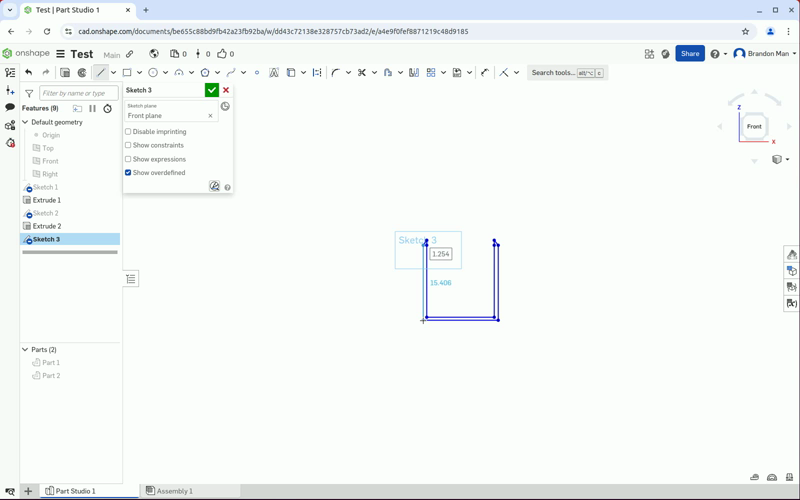
key(esc)
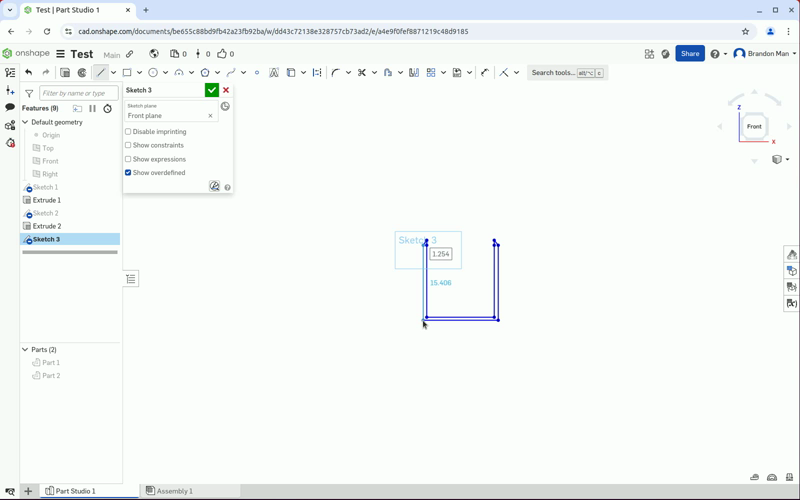
mouse_move(495, 303)
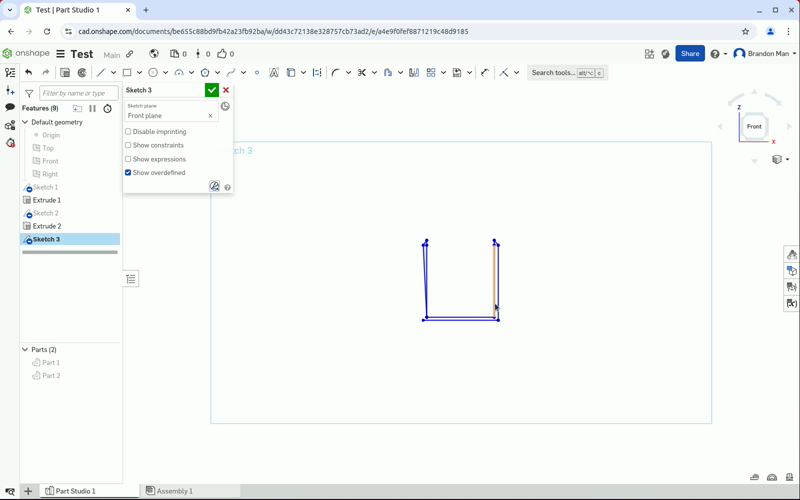
scroll(6)
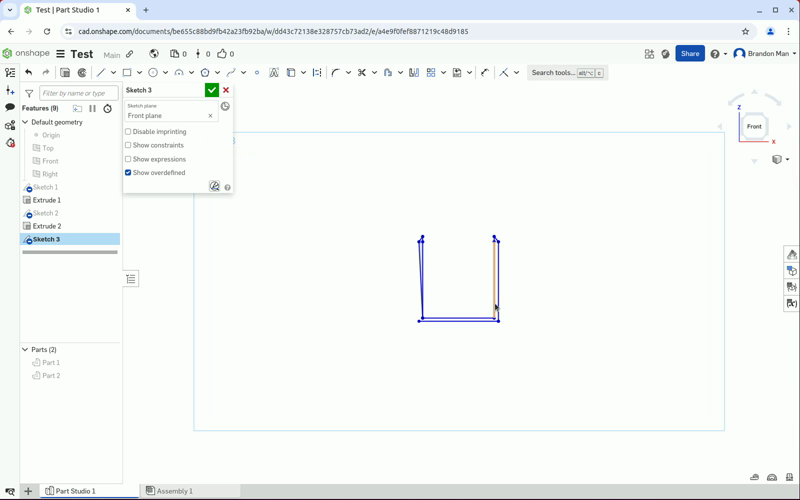
scroll(6)
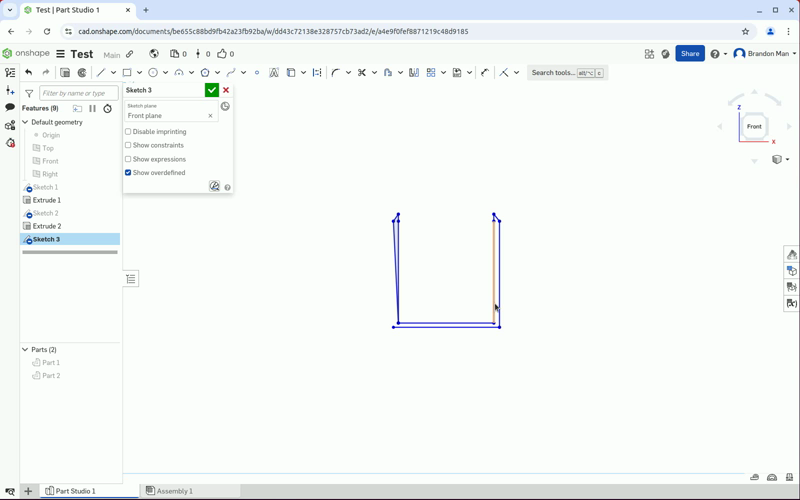
scroll(6)
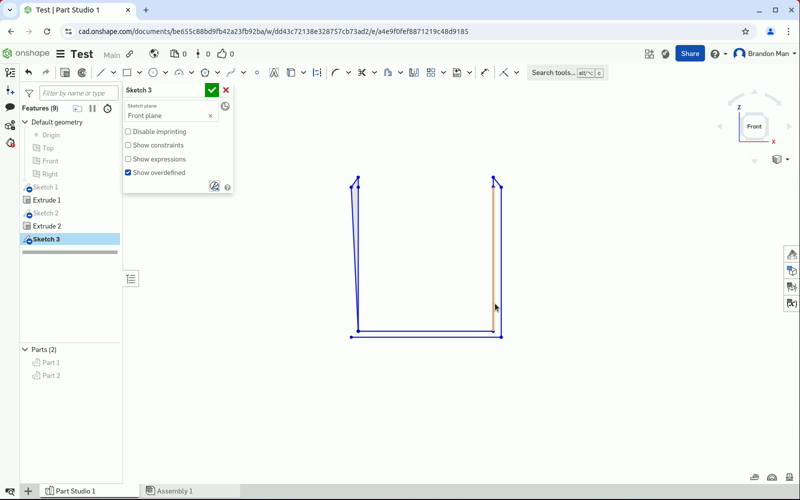
scroll(6)
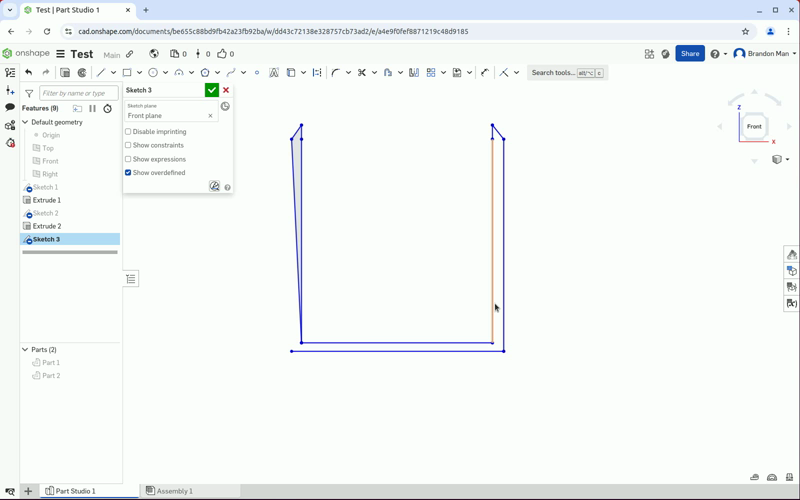
scroll(6)
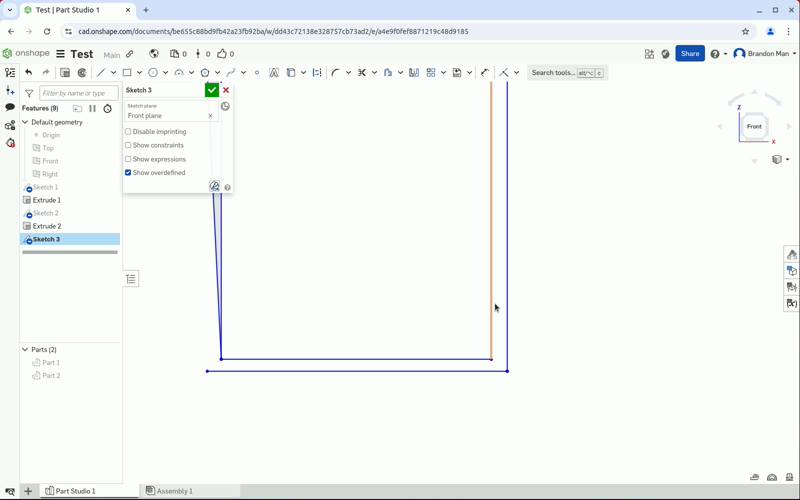
scroll(6)
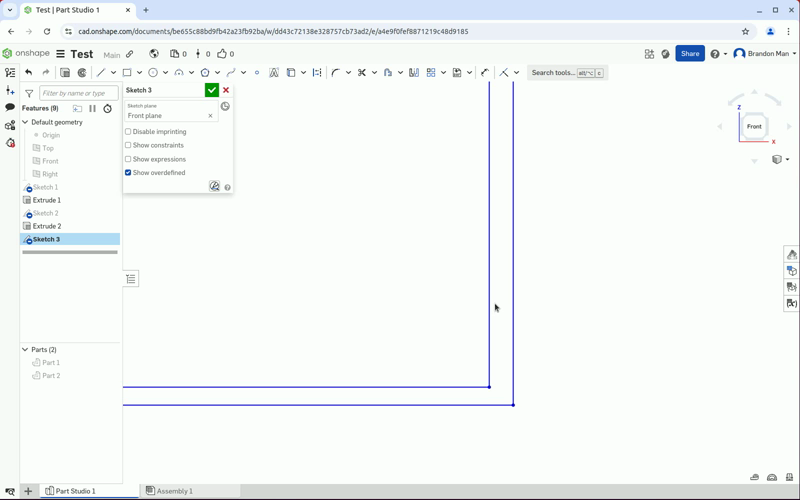
scroll(6)
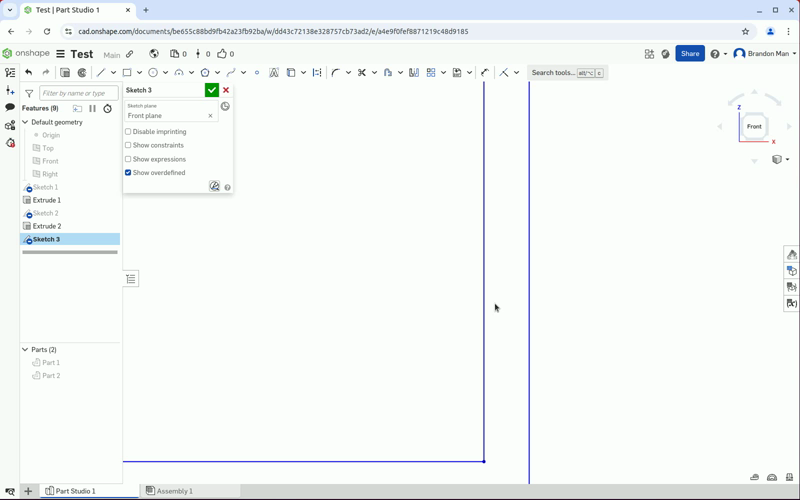
click(495, 303)
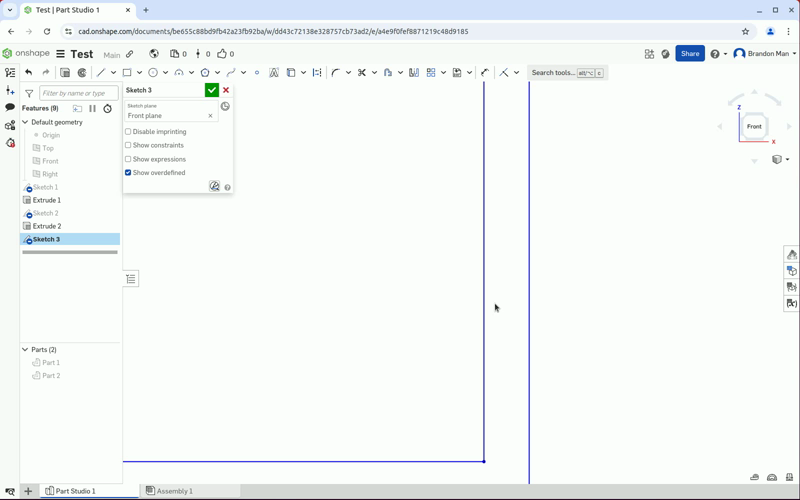
scroll(-6)
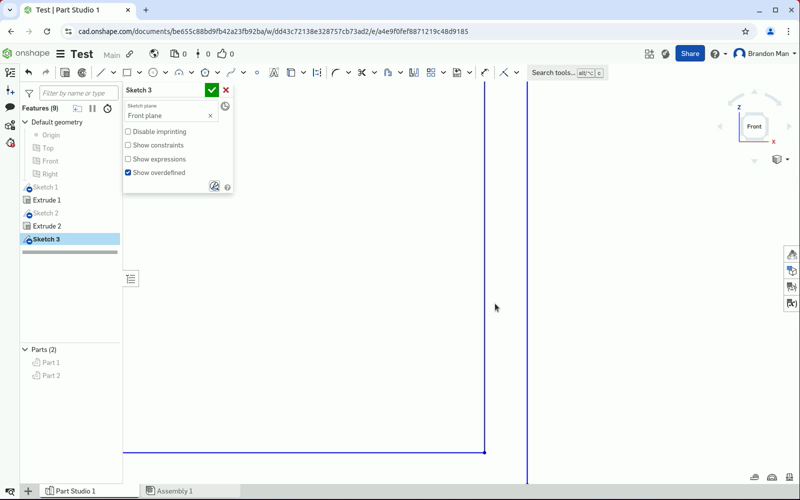
scroll(-6)
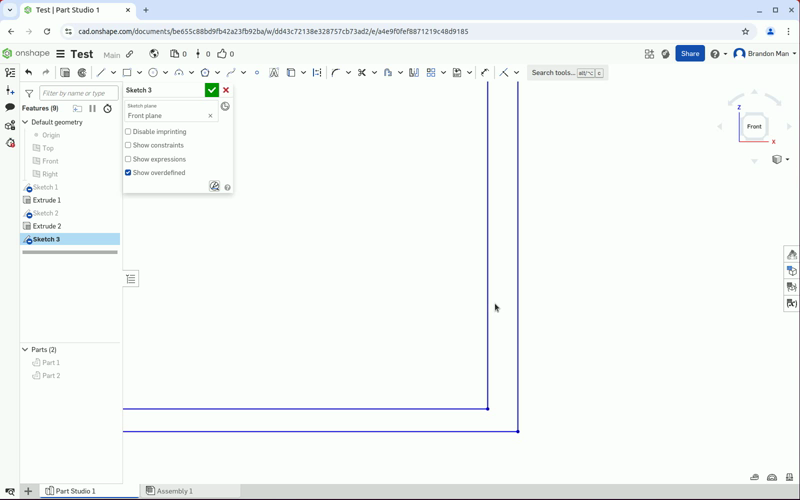
scroll(-6)
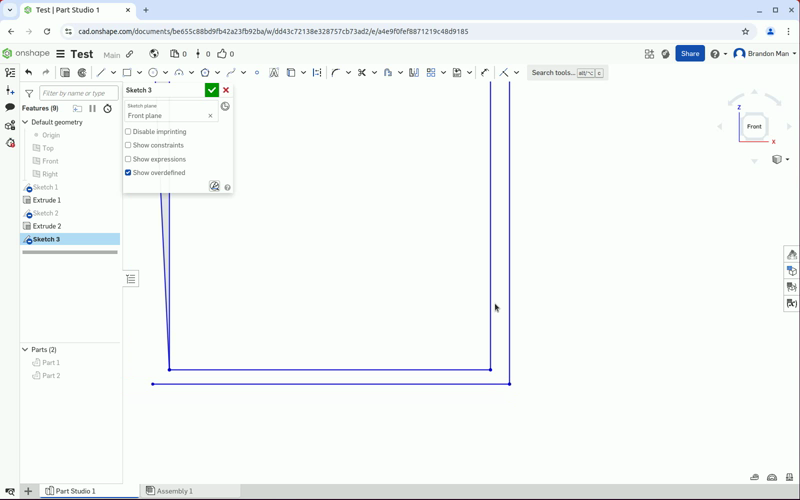
scroll(-6)
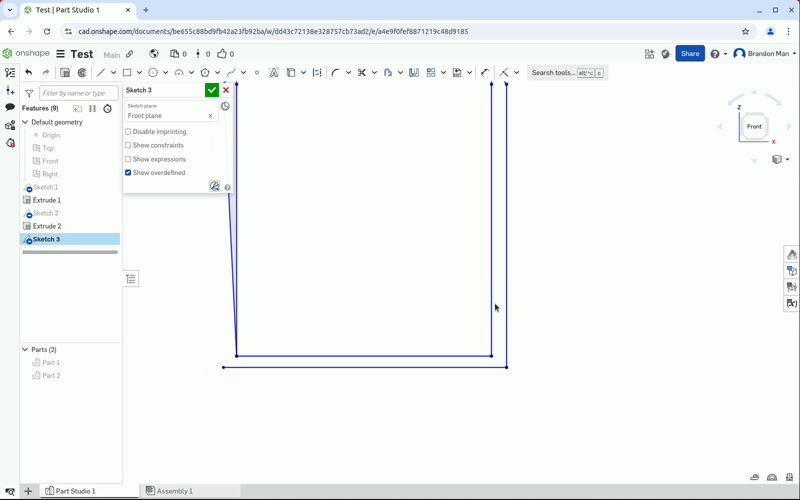
scroll(-6)
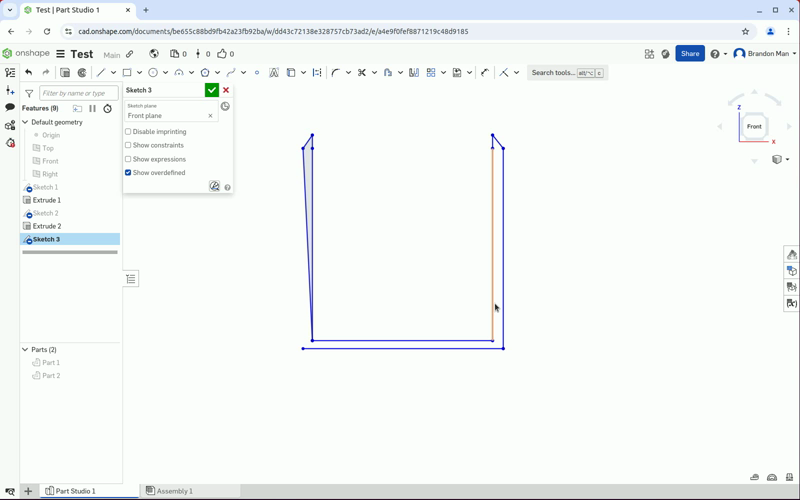
scroll(-6)
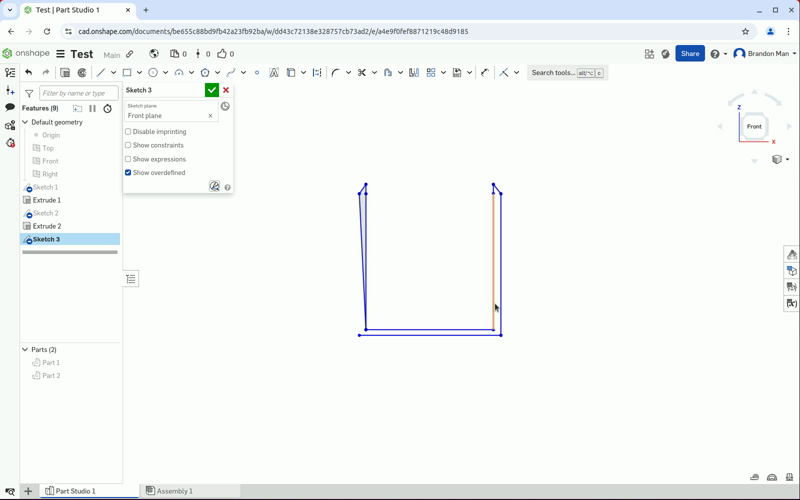
scroll(-6)
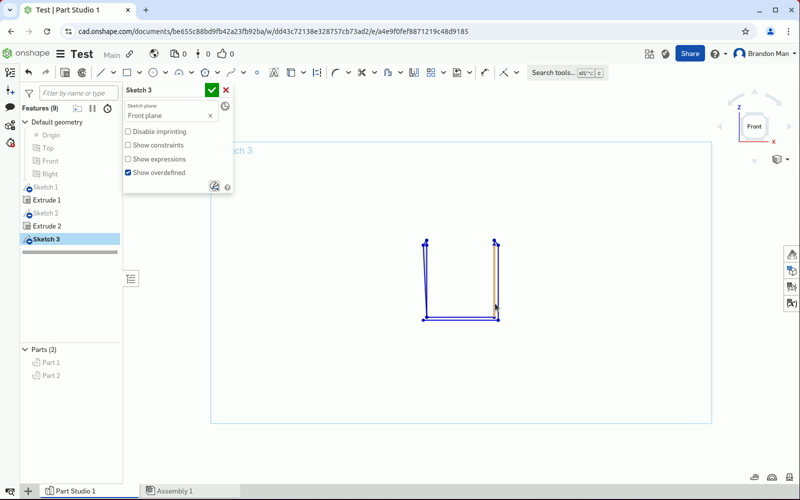
mouse_move(73, 352)
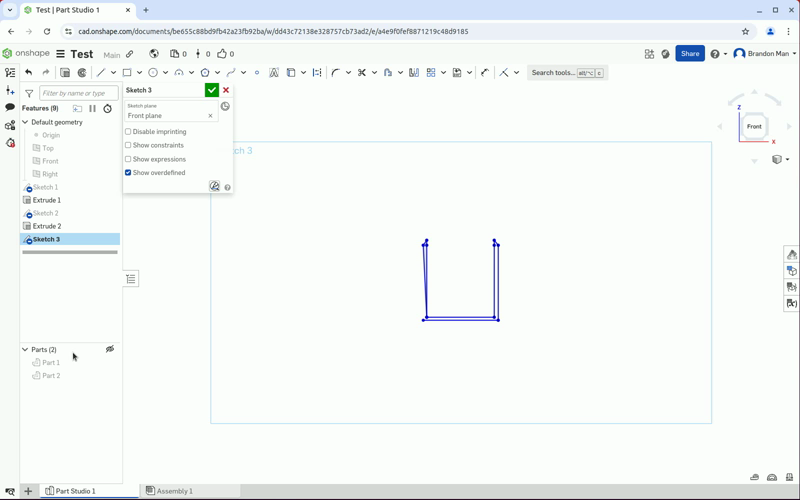
key(shift+y)
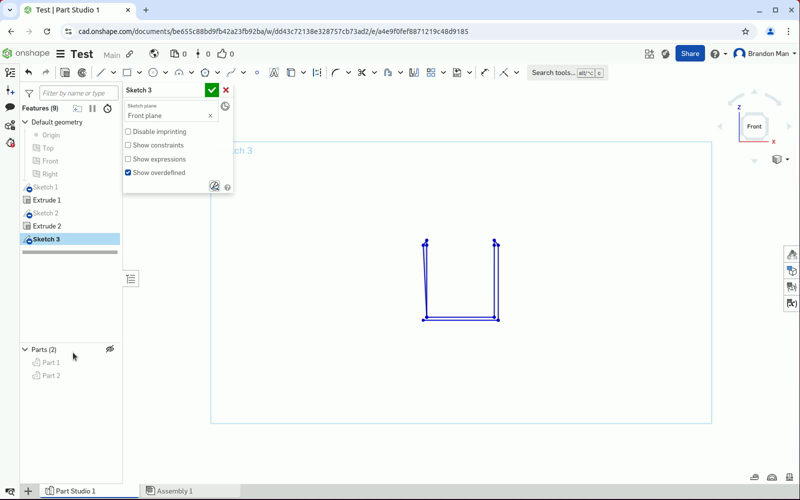
key(shift+e)
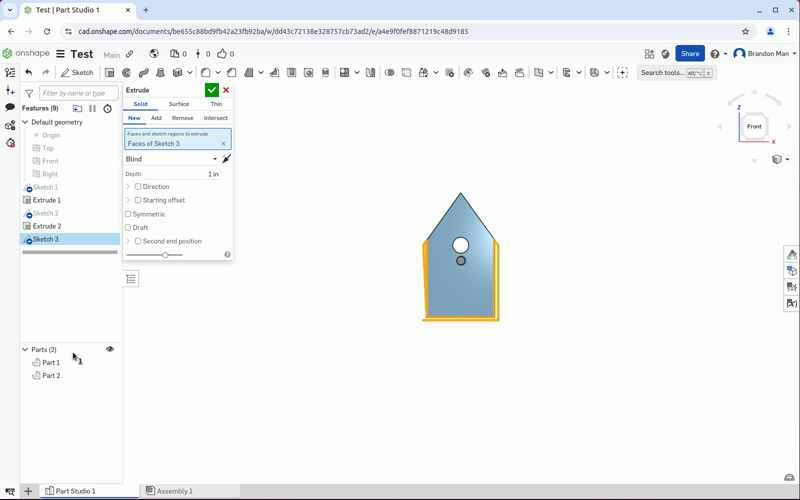
mouse_move(143, 106)
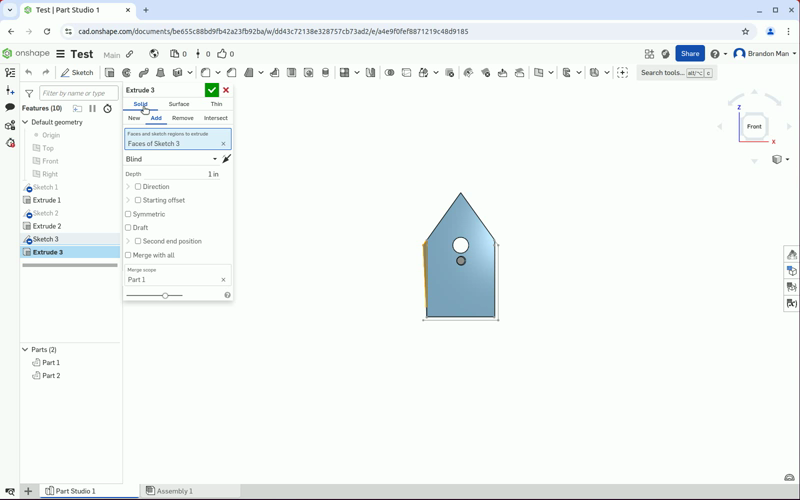
click(143, 106)
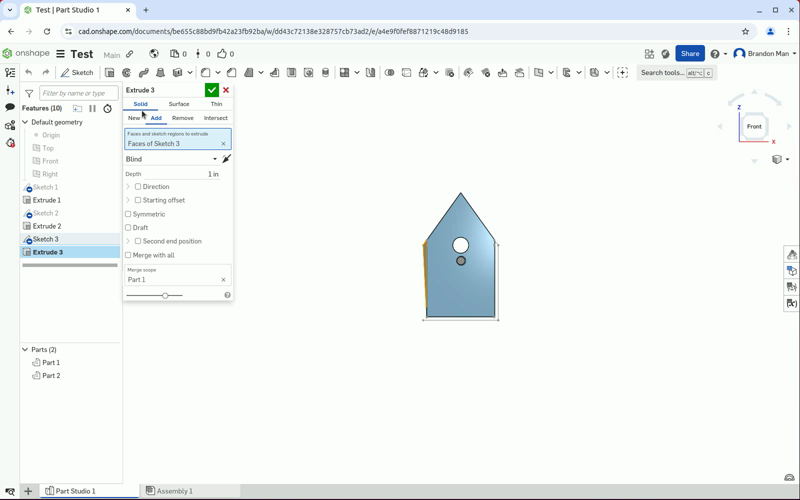
mouse_move(137, 120)
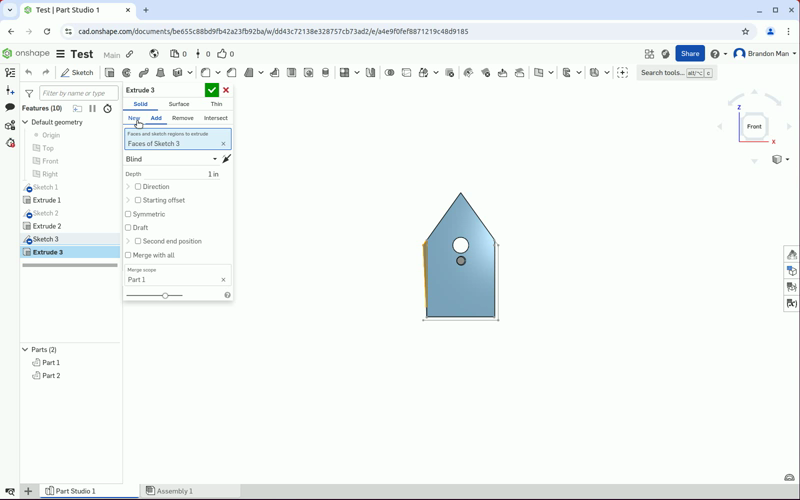
click(137, 120)
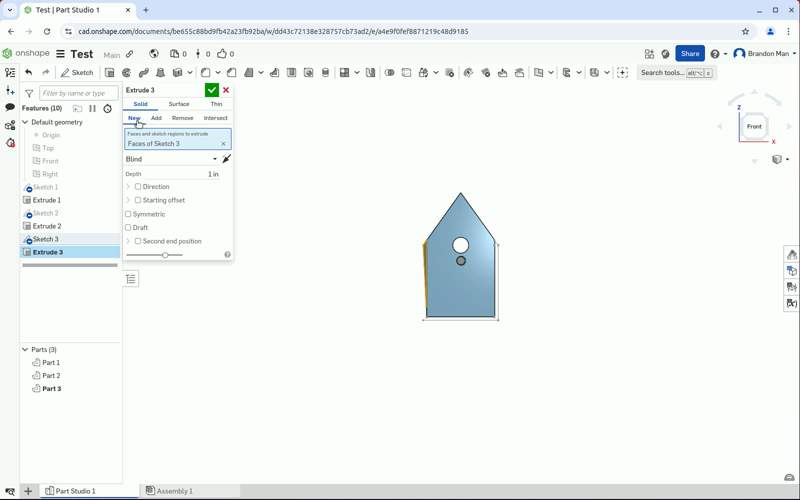
key(tab, 4)
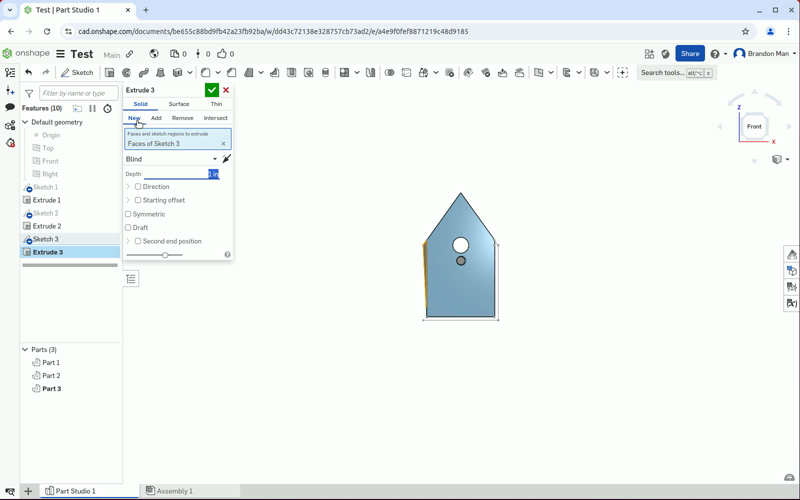
text(15.405)
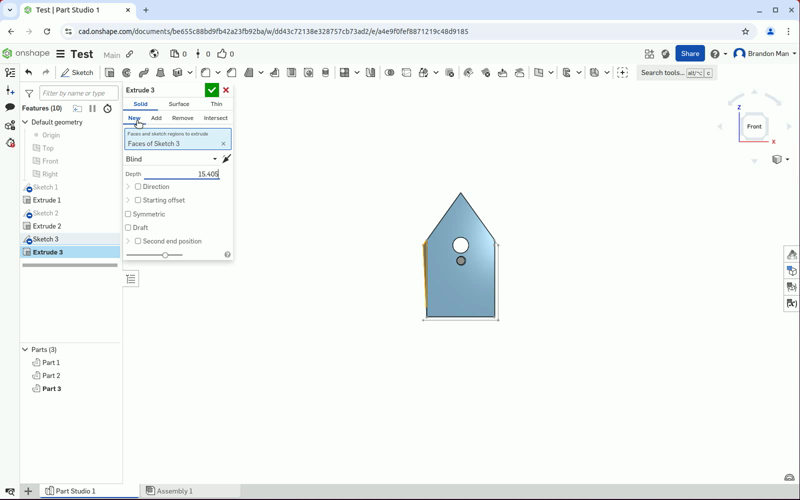
key(enter)
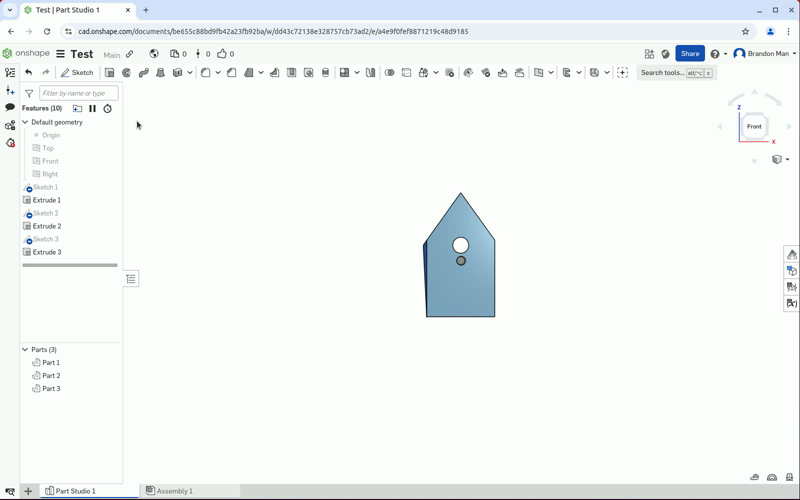
key(shift+h)
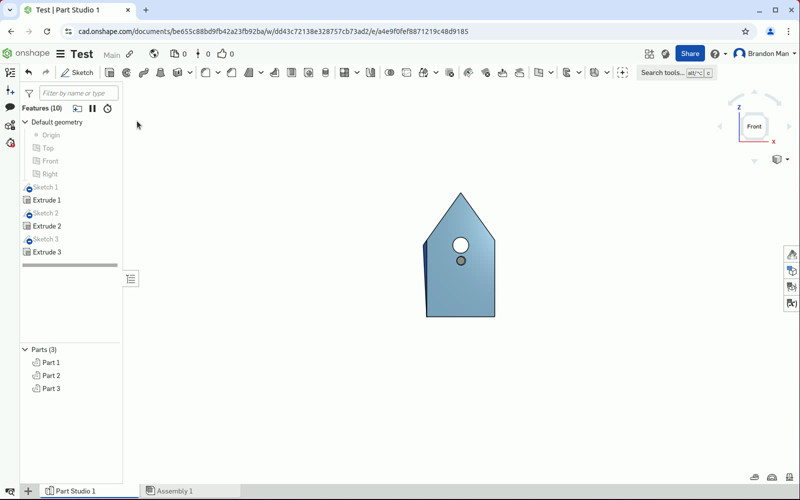
key(shift+h)
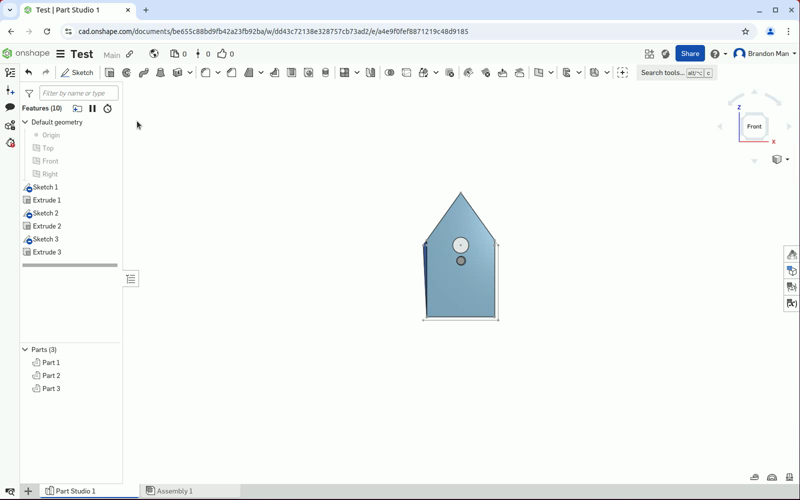
key(shift+7)
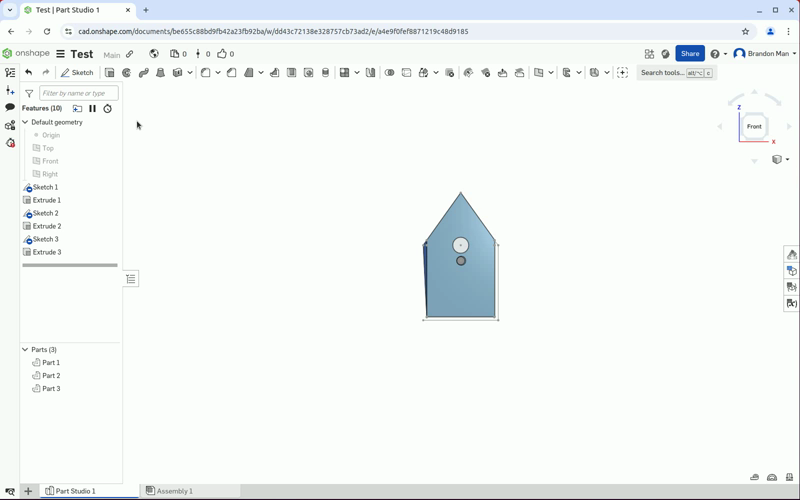
key(left, 2)
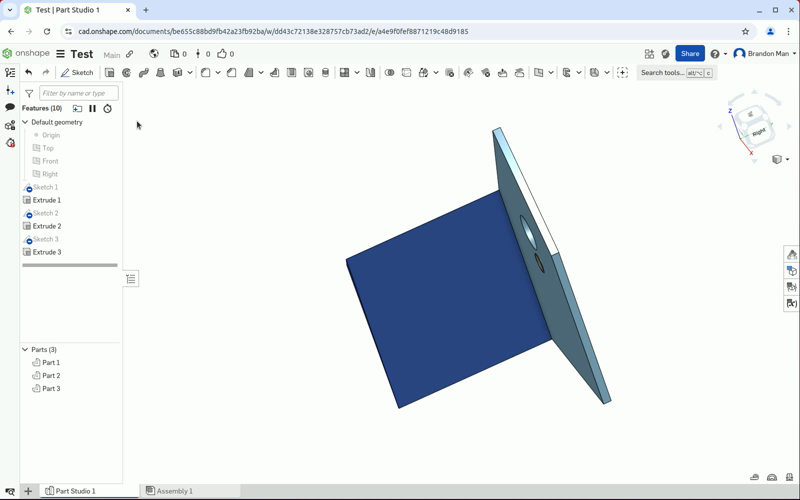
key(down, 2)
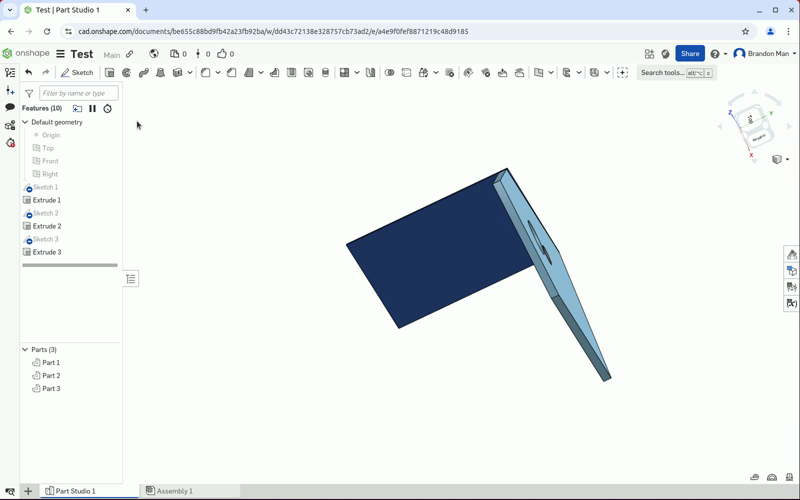
key(up, 2)
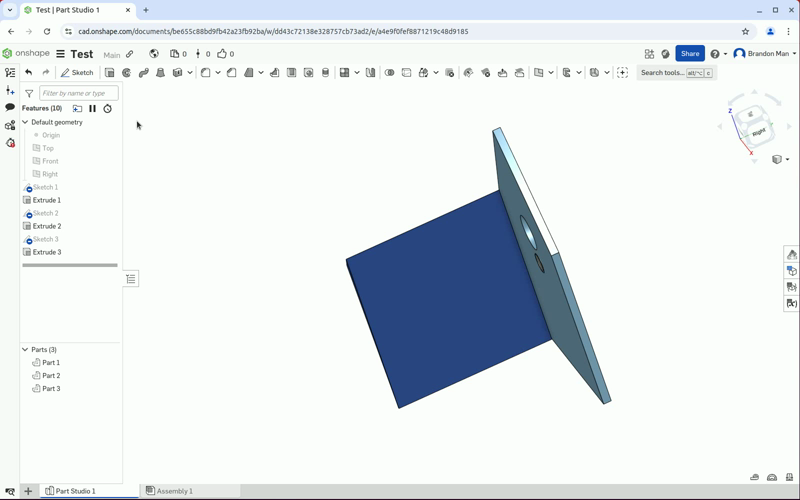
key(right, 2)
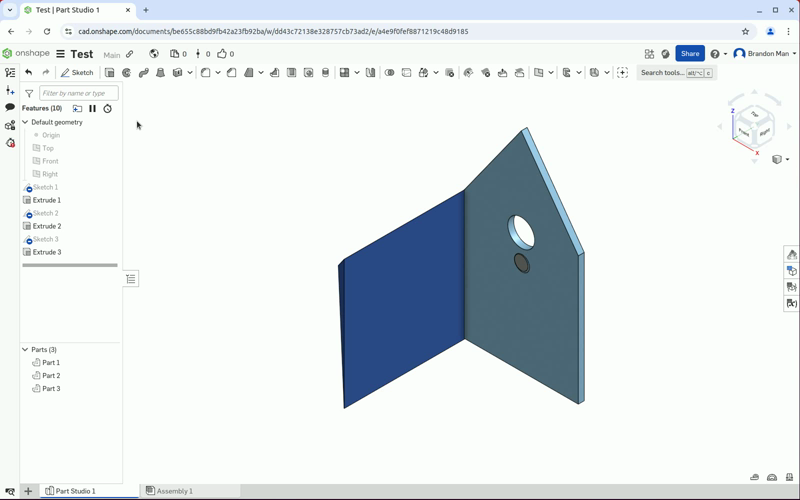
mouse_move(73, 189)
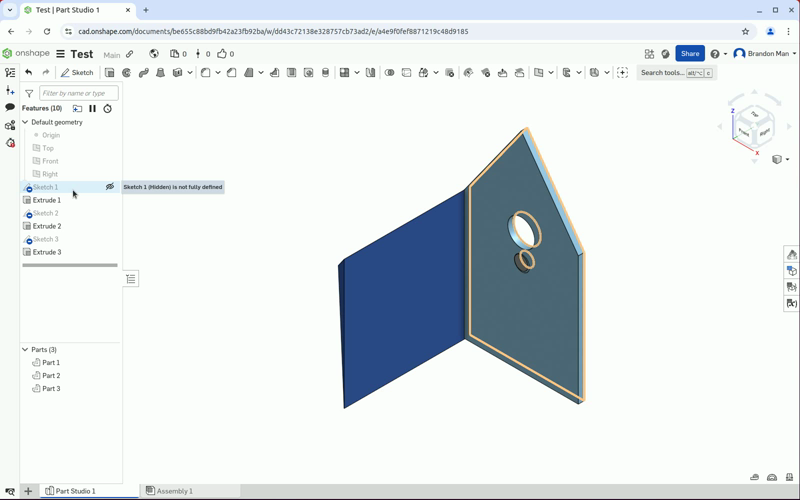
click(73, 189)